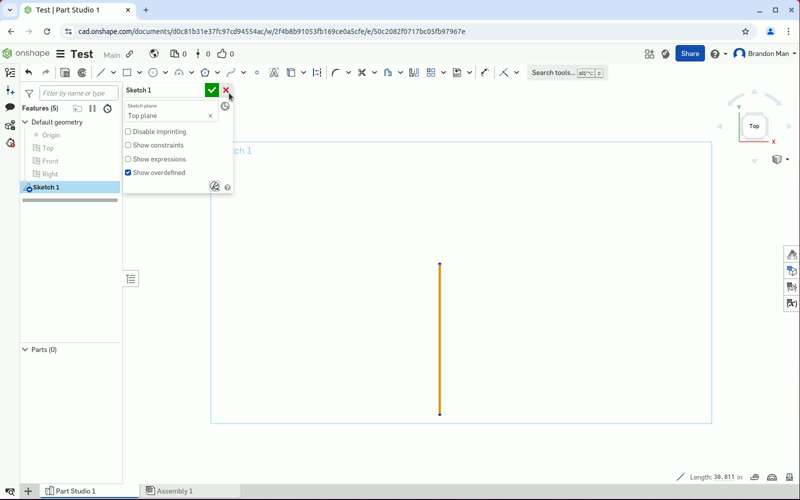
key(shift+h)
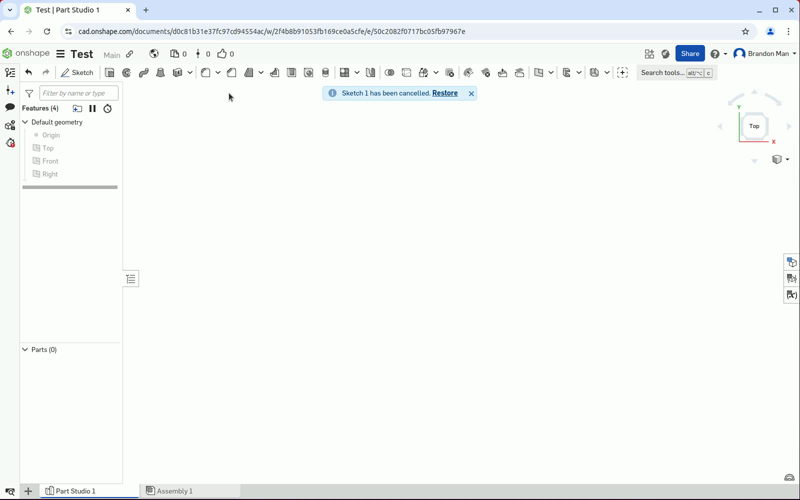
mouse_move(73, 352)
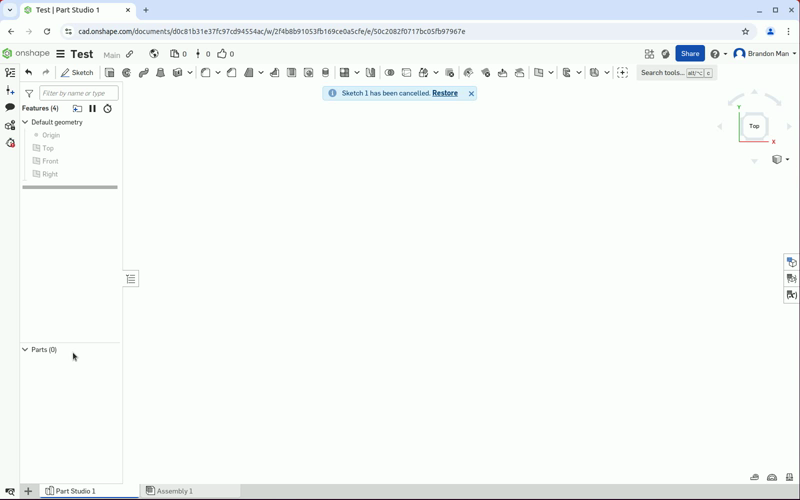
key(y)
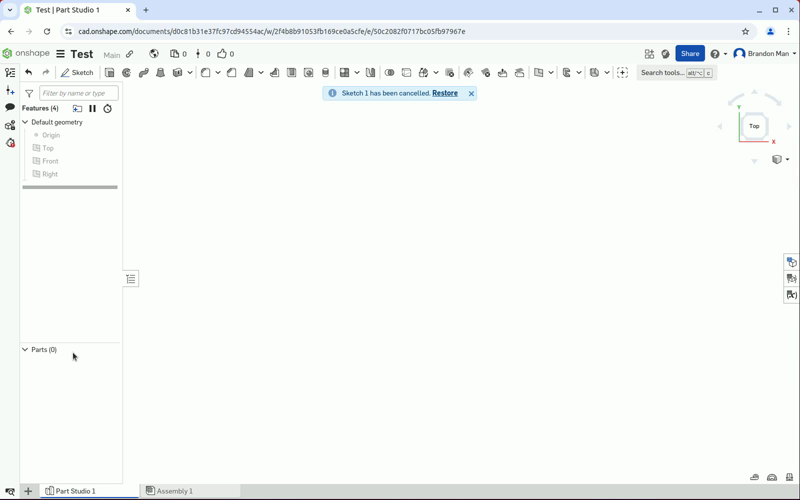
key(shift+p)
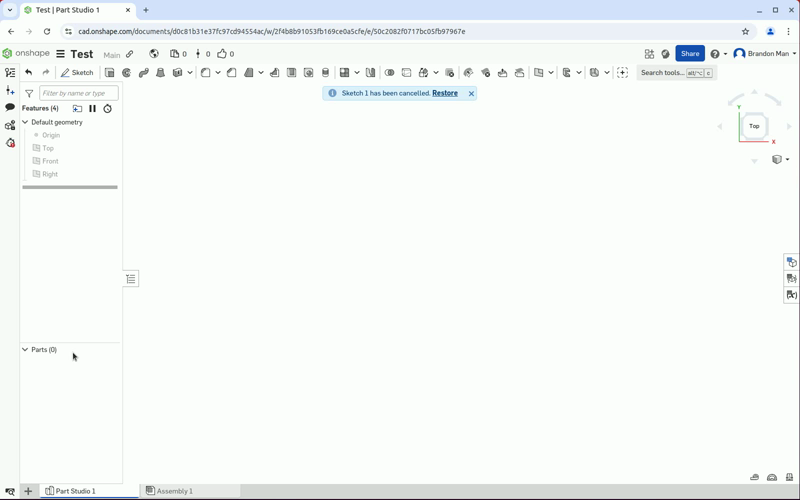
key(space)
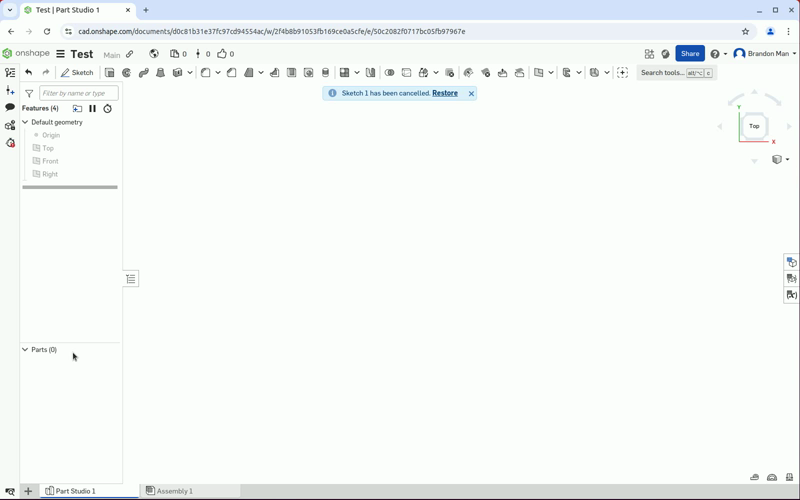
key_down(shift)
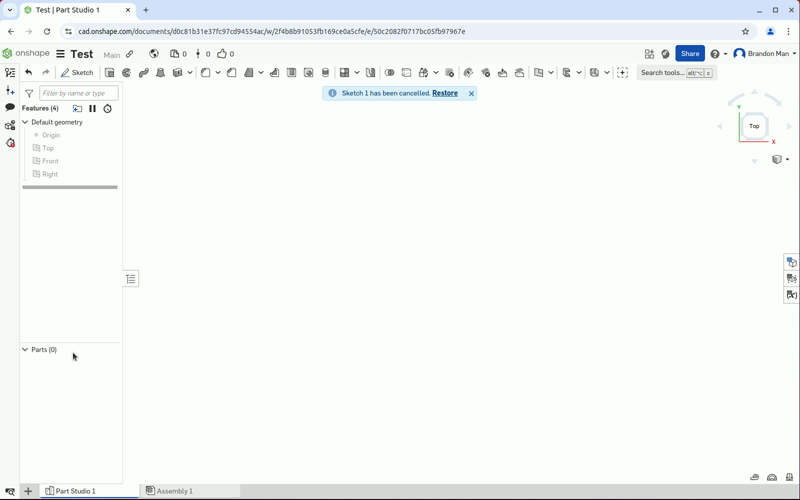
key(up)
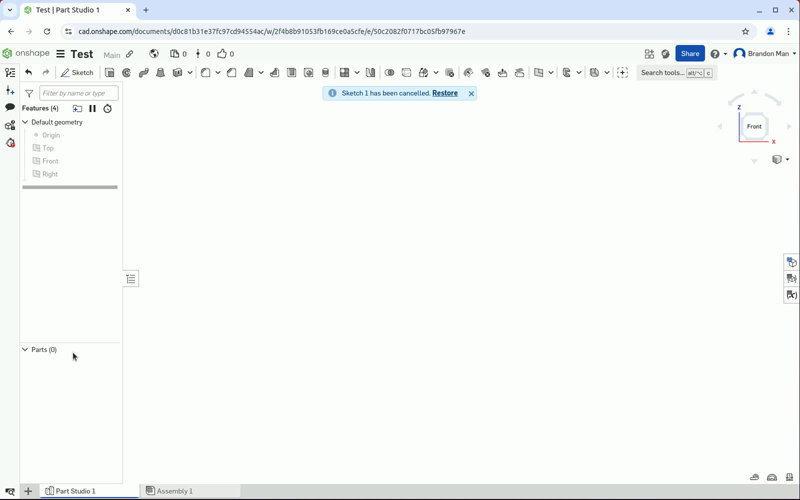
key_up(shift)
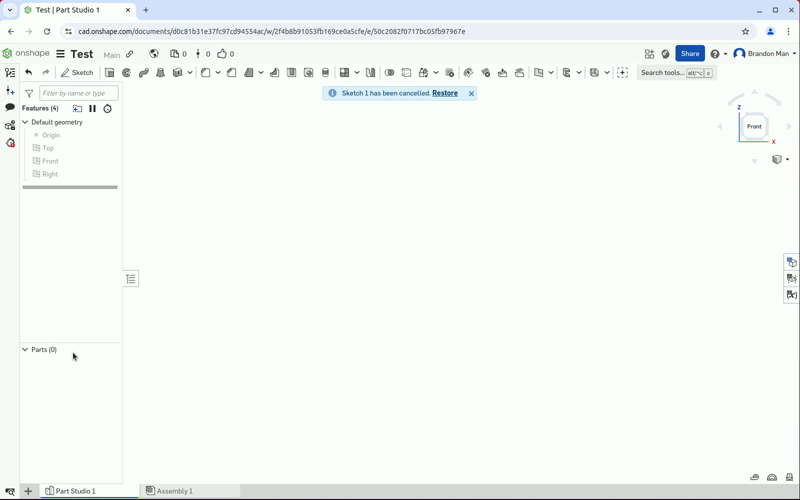
mouse_move(73, 352)
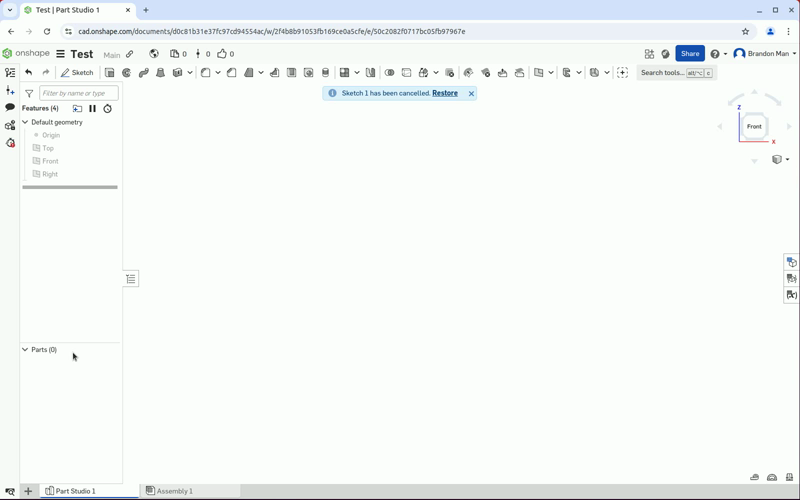
key(shift+y)
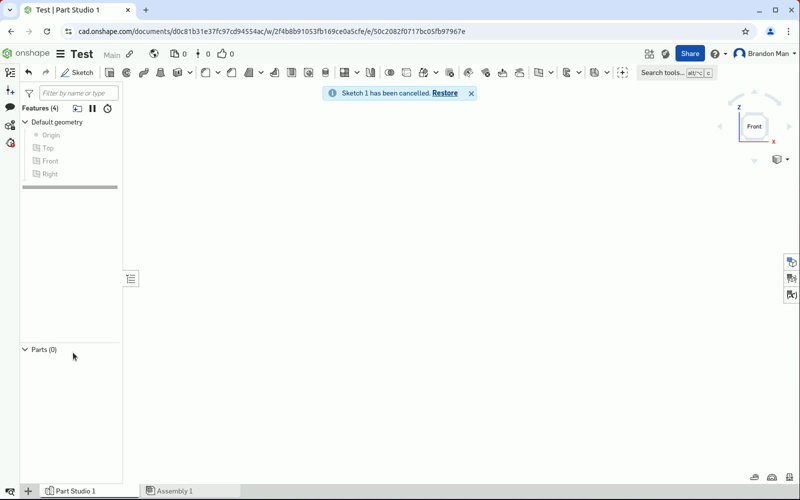
key(shift+s)
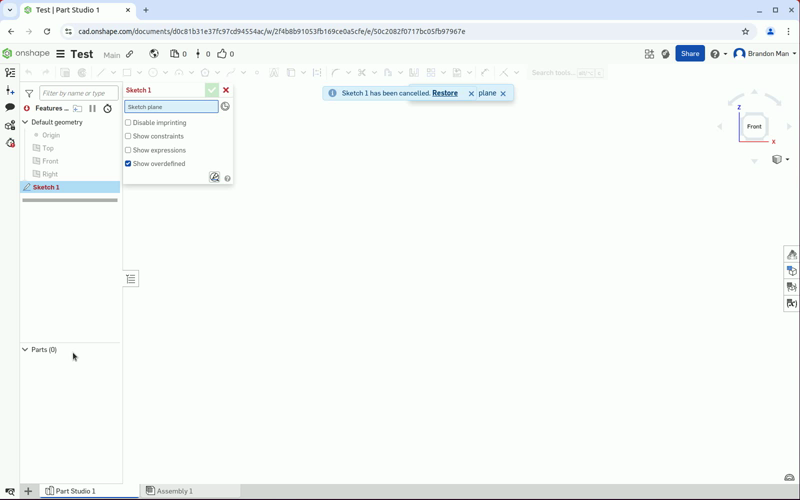
mouse_move(73, 163)
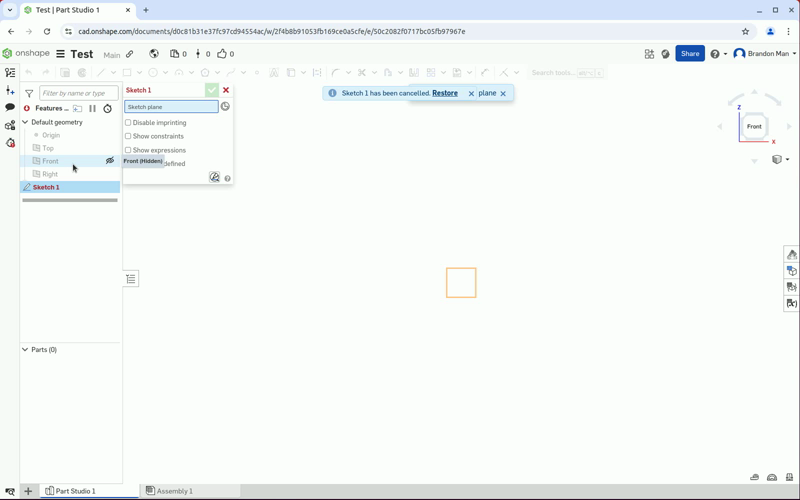
click(73, 163)
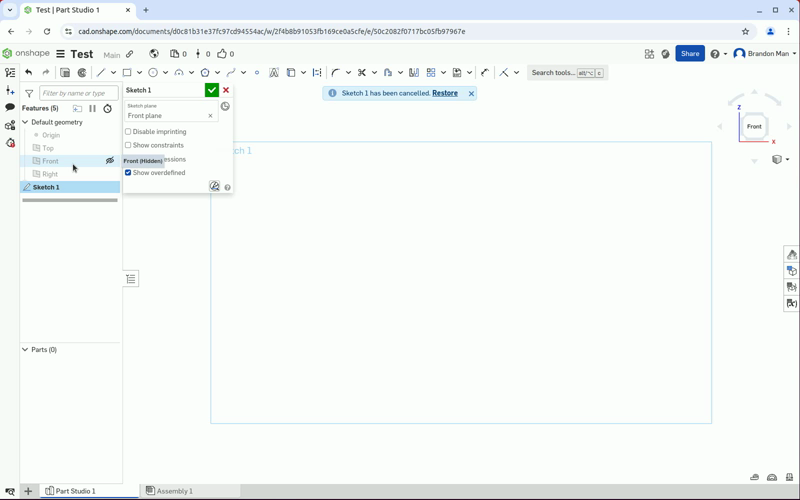
mouse_move(73, 352)
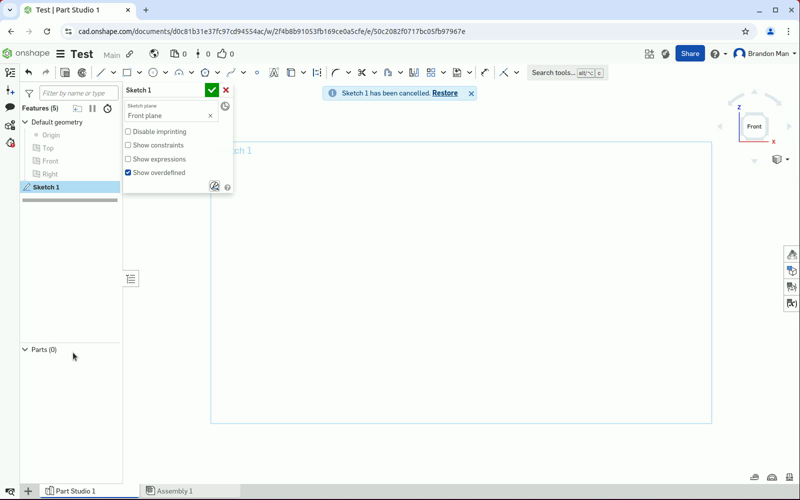
key(y)
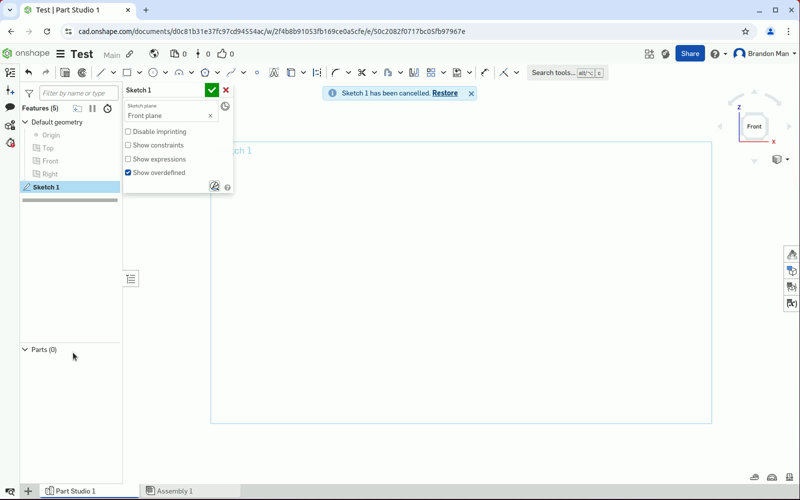
key(a)
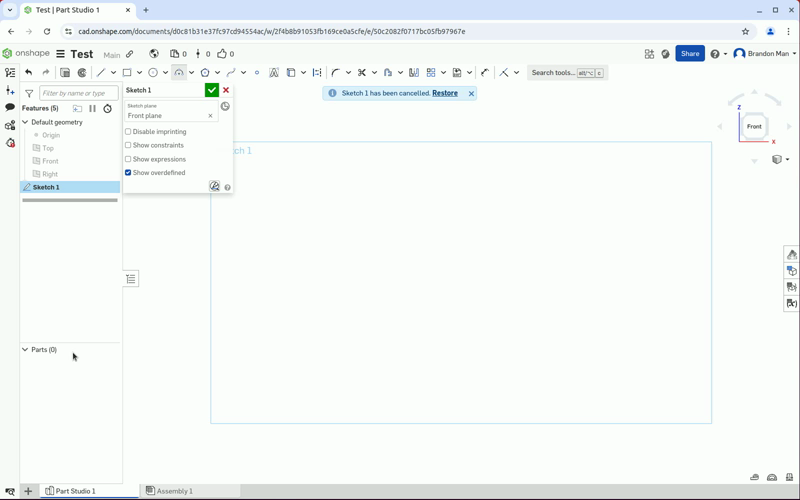
key_down(shift)
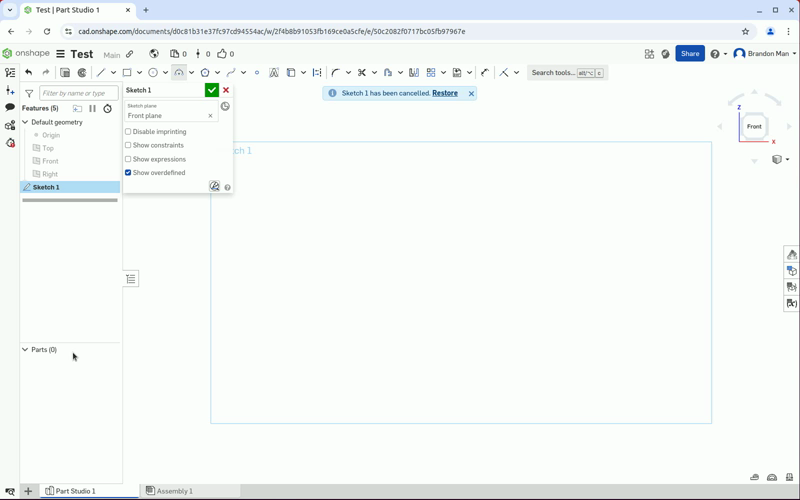
mouse_move(348, 282)
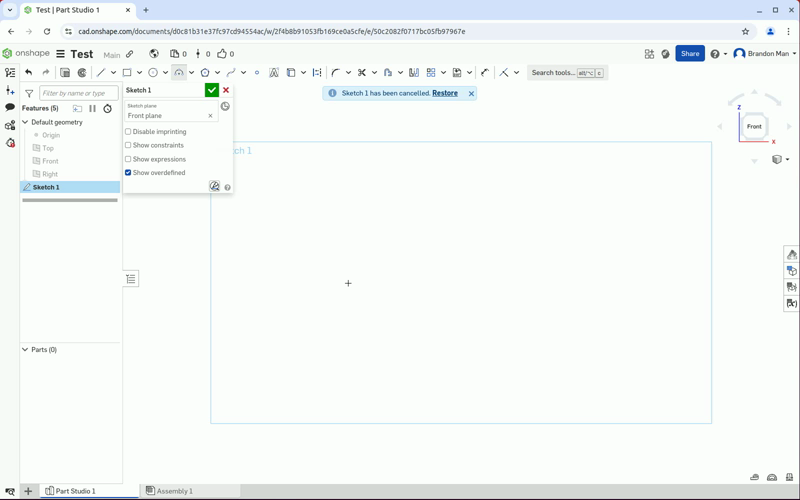
click(348, 282)
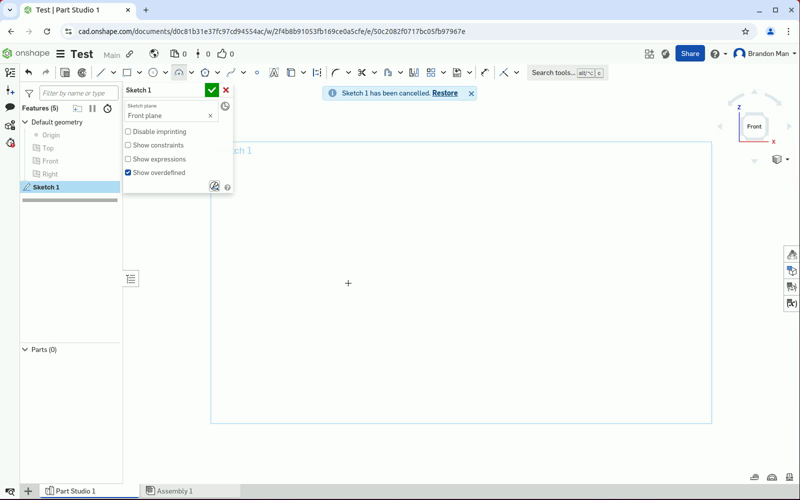
key_up(shift)
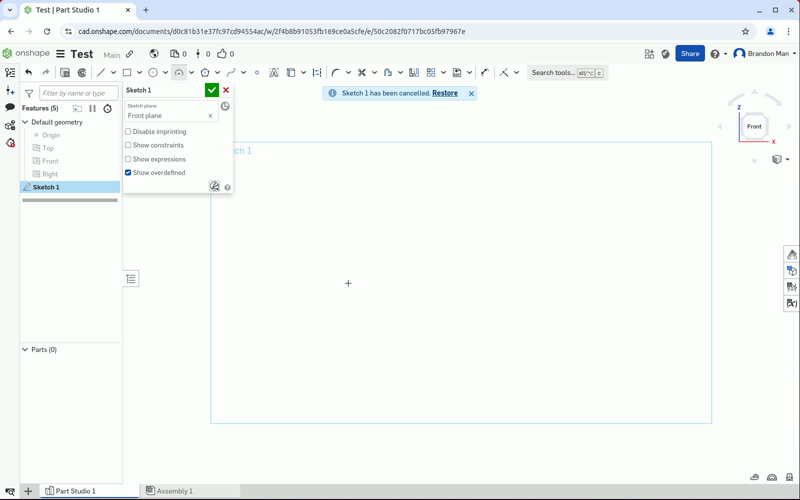
key_down(shift)
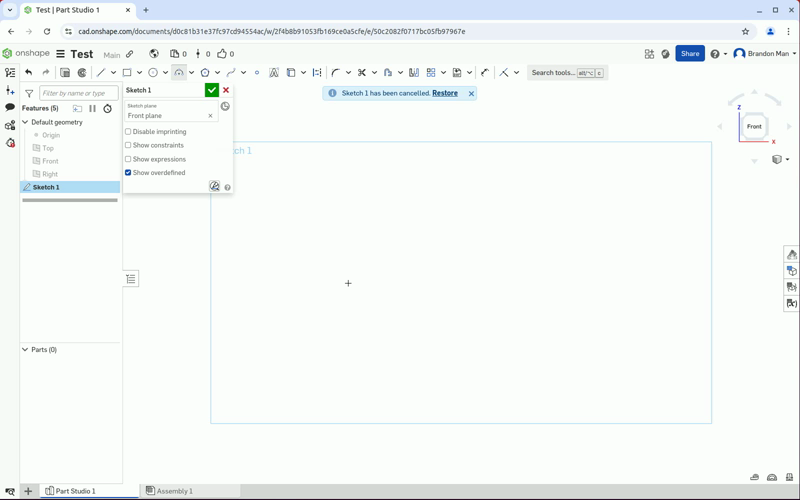
mouse_move(400, 282)
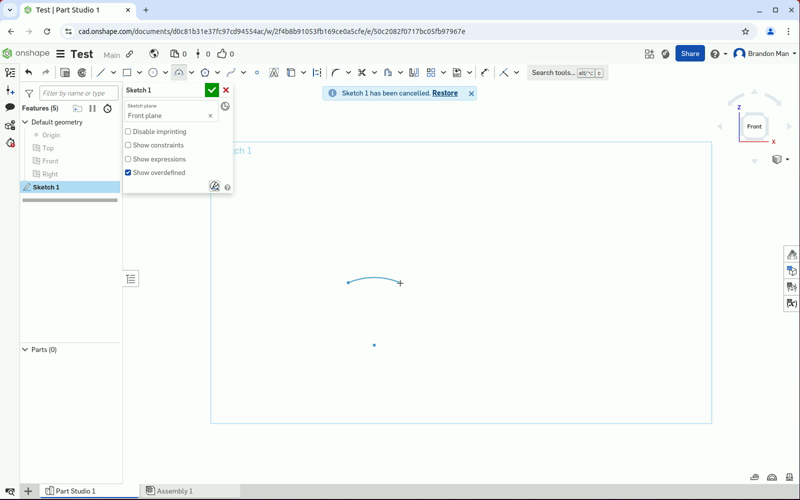
click(400, 282)
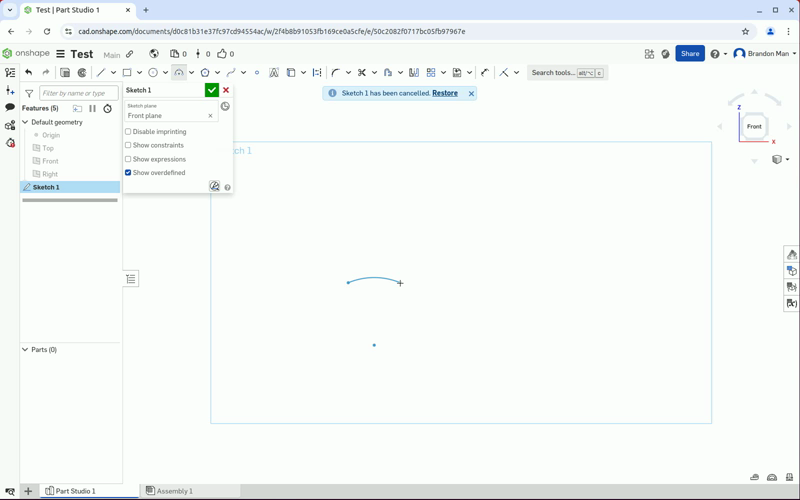
mouse_move(374, 309)
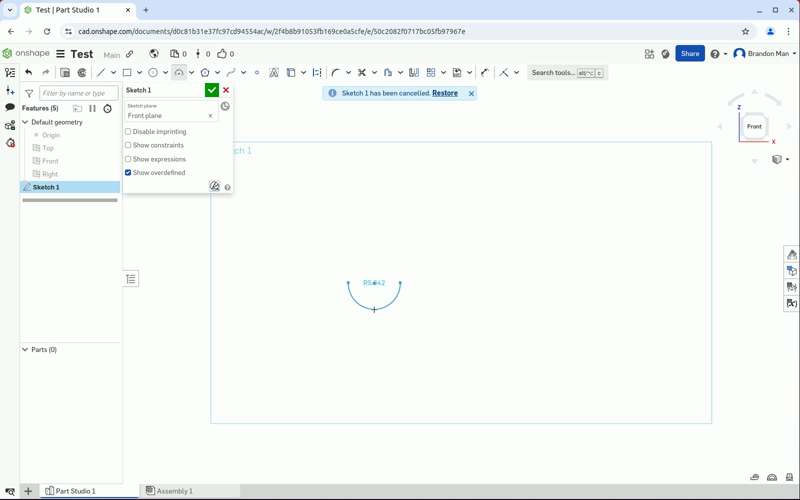
click(374, 309)
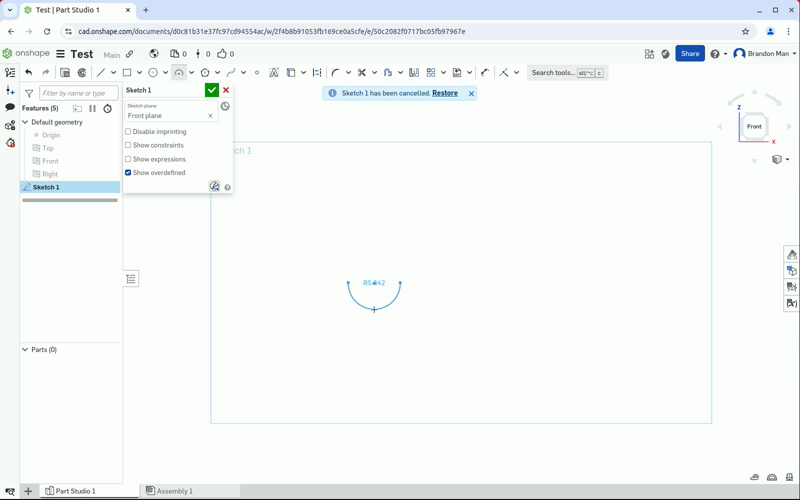
key_up(shift)
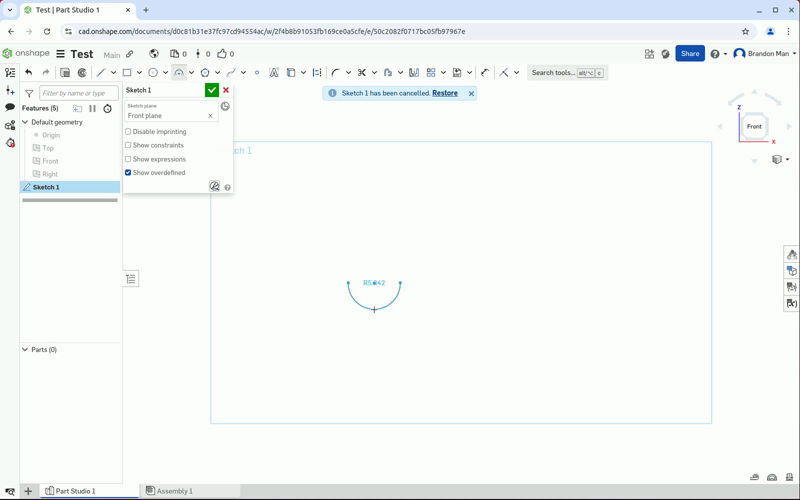
key(esc)
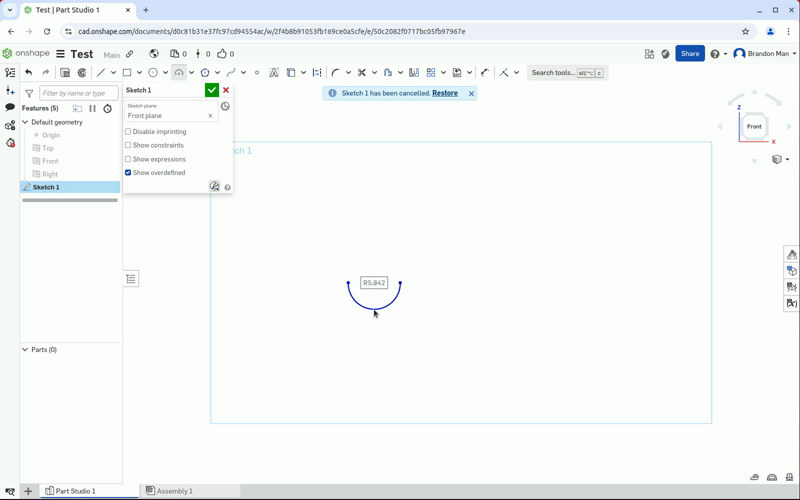
key(l)
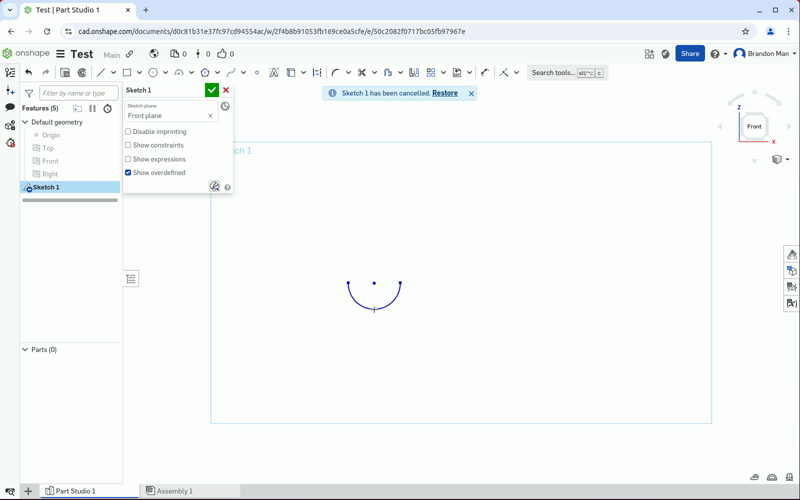
mouse_move(400, 282)
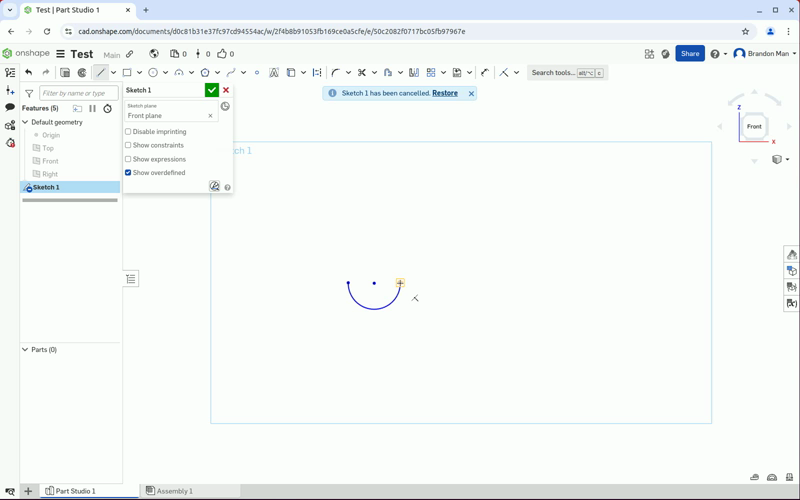
click(400, 282)
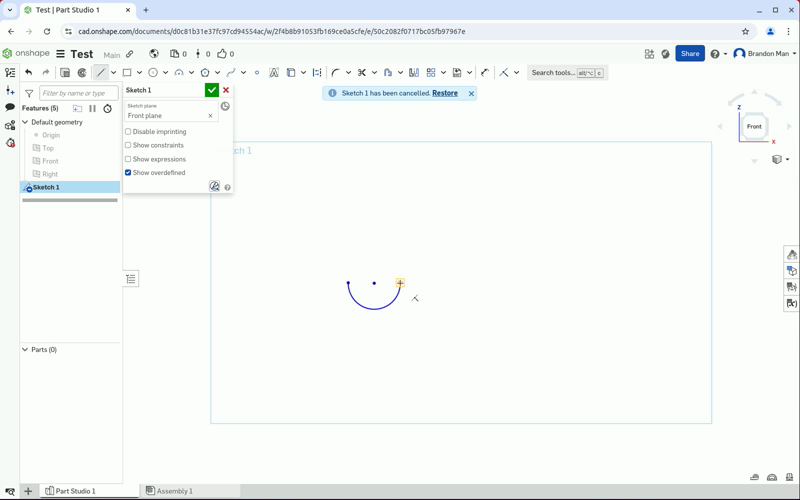
mouse_move(430, 282)
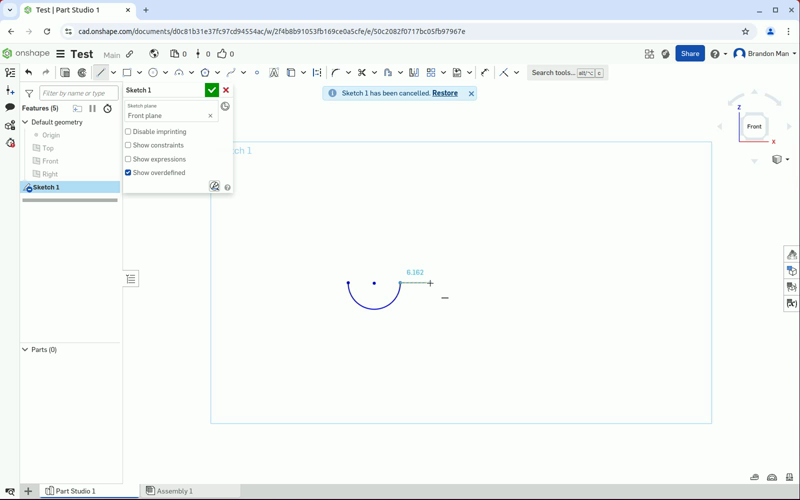
key_down(shift)
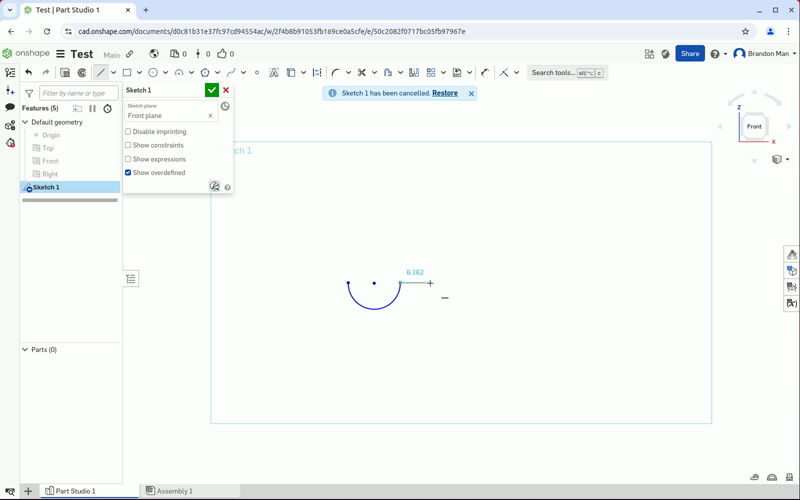
mouse_move(348, 282)
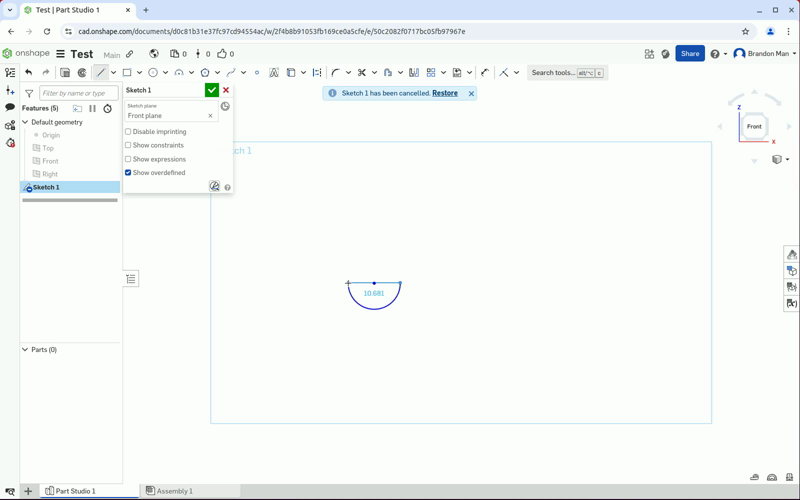
key_up(shift)
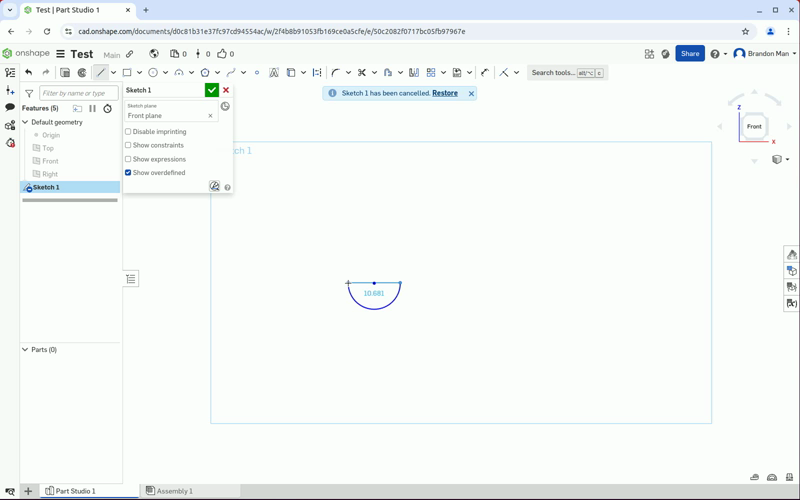
click(348, 282)
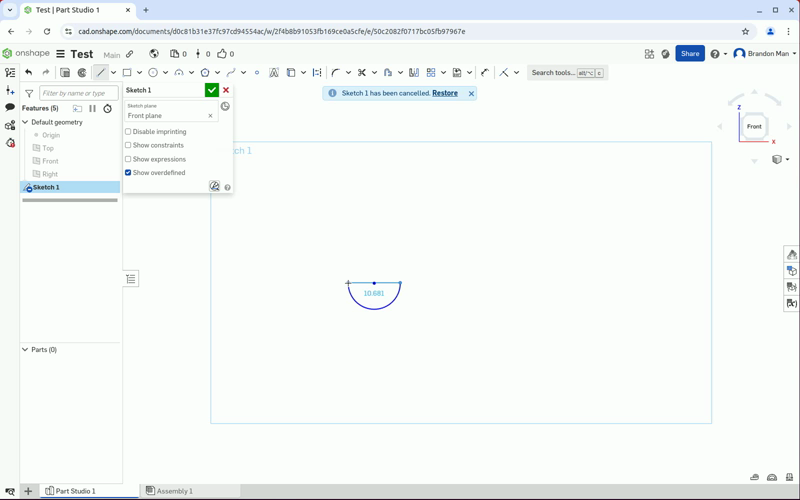
key(esc)
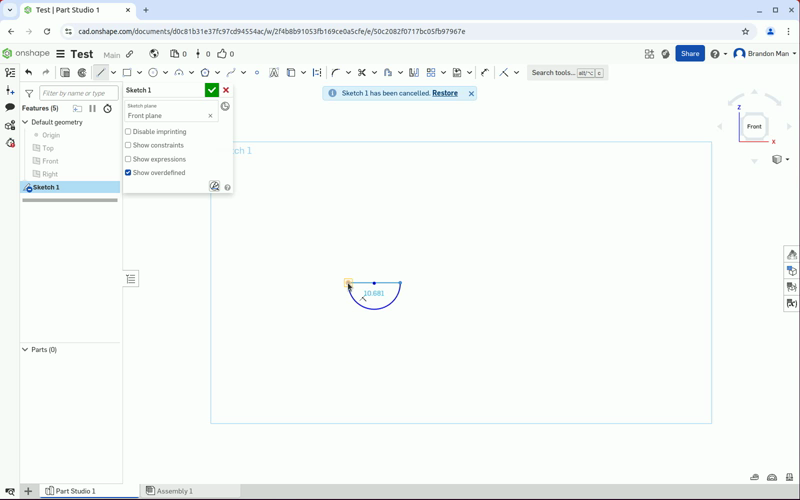
mouse_move(356, 295)
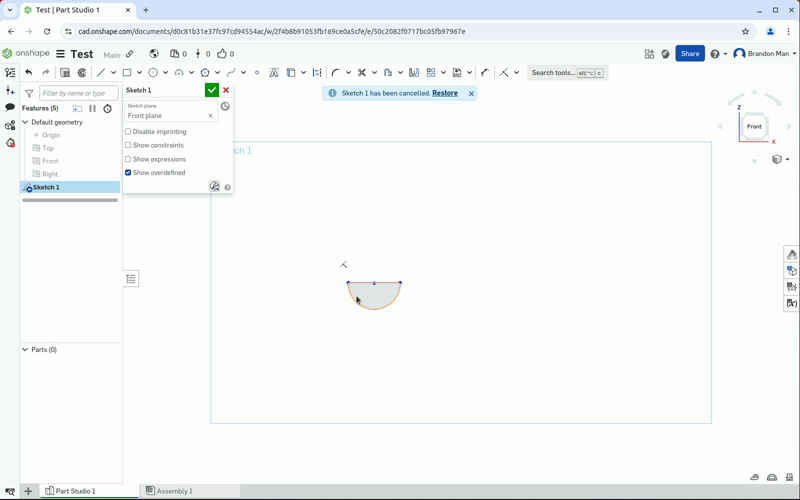
scroll(6)
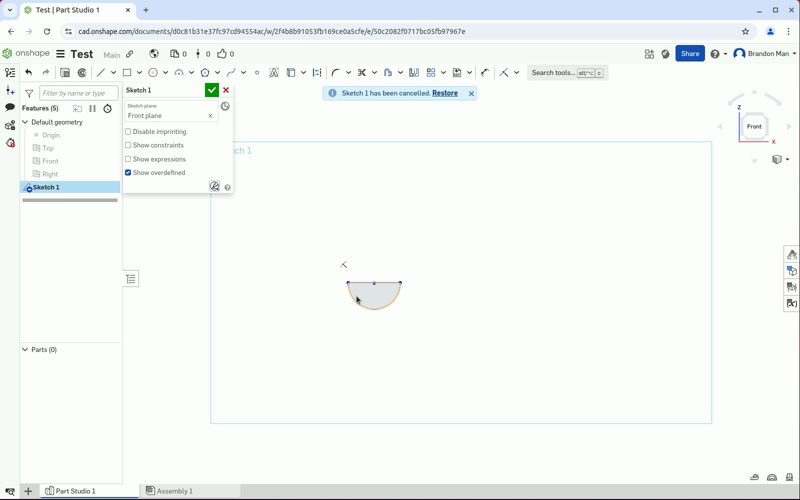
scroll(6)
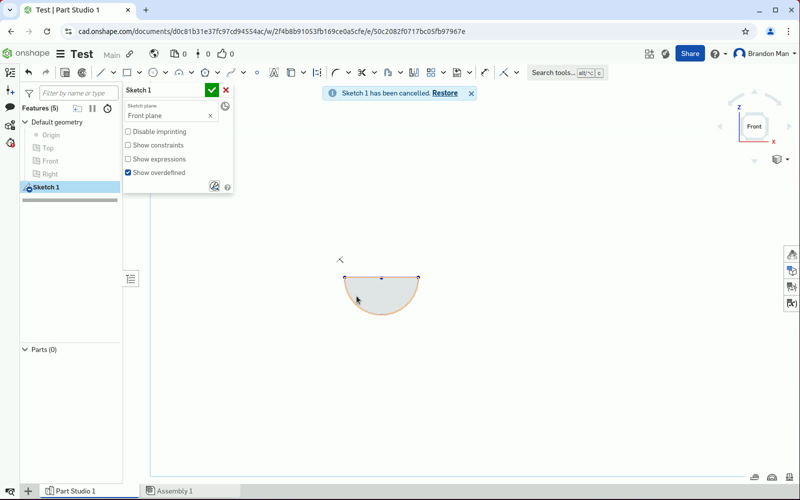
scroll(6)
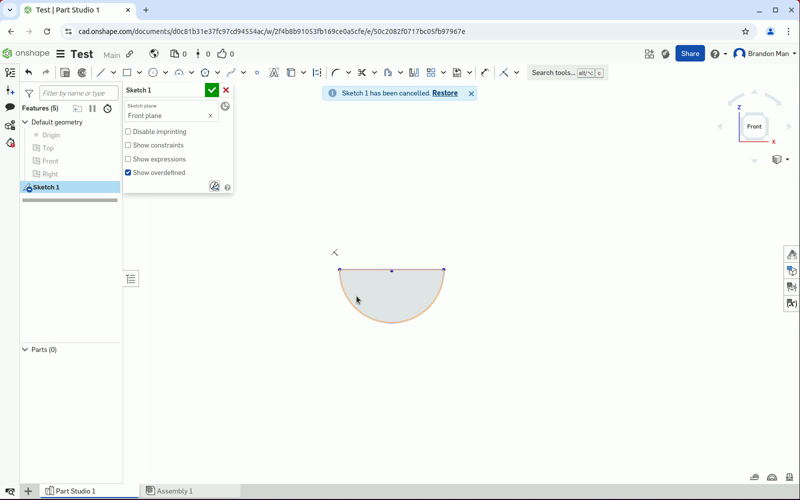
scroll(6)
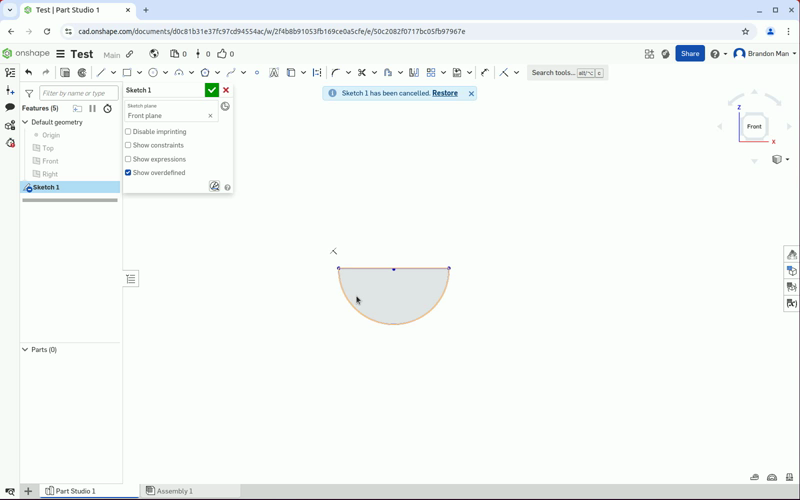
scroll(6)
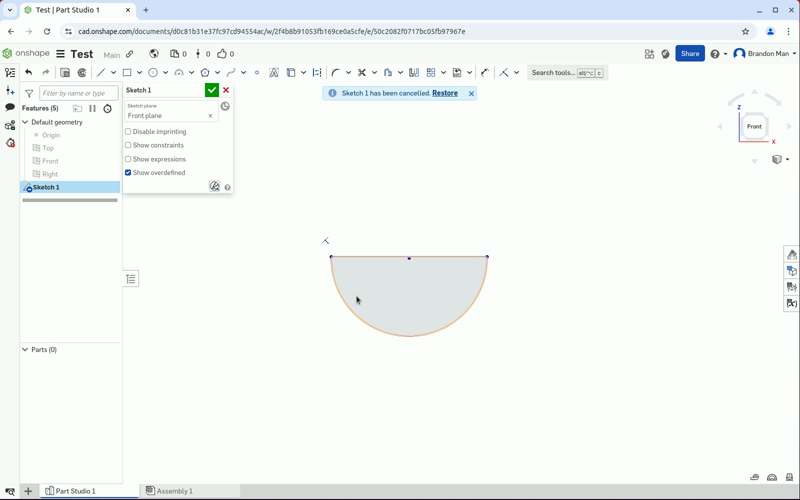
scroll(6)
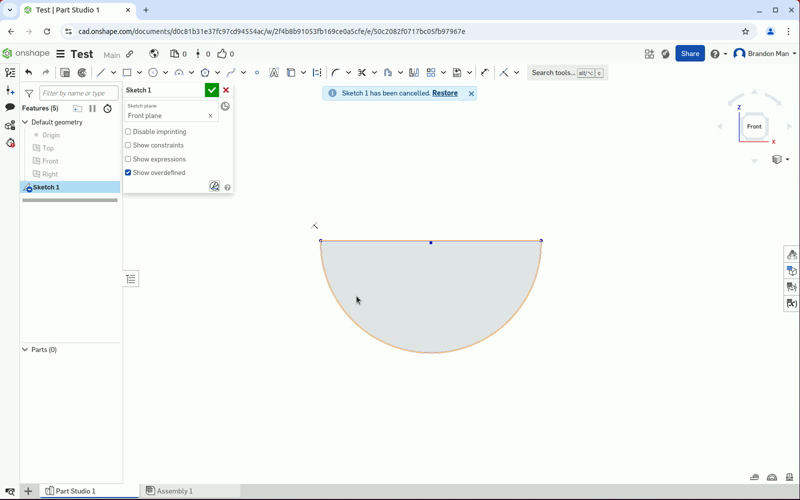
scroll(6)
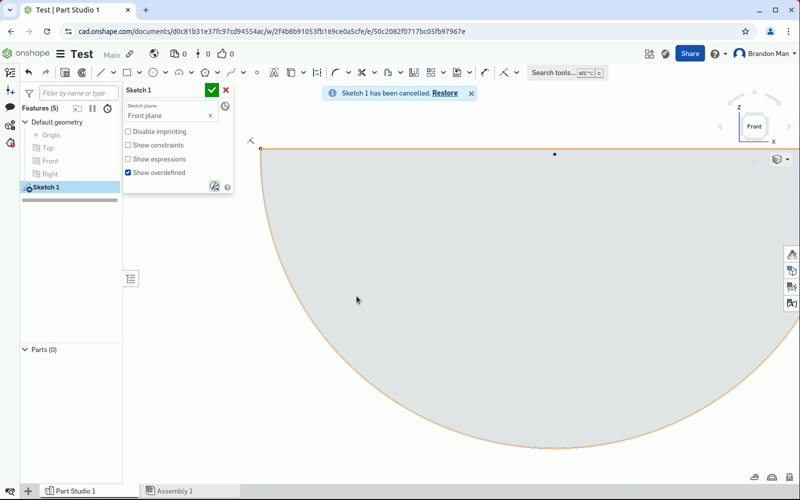
click(356, 295)
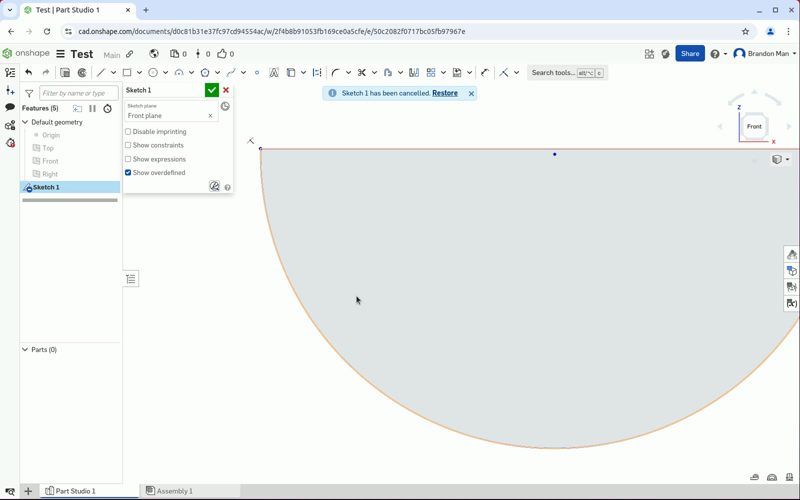
scroll(-6)
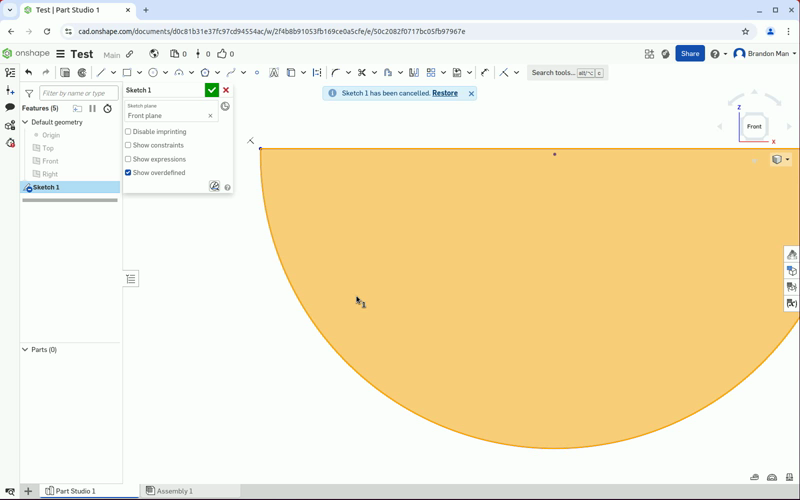
scroll(-6)
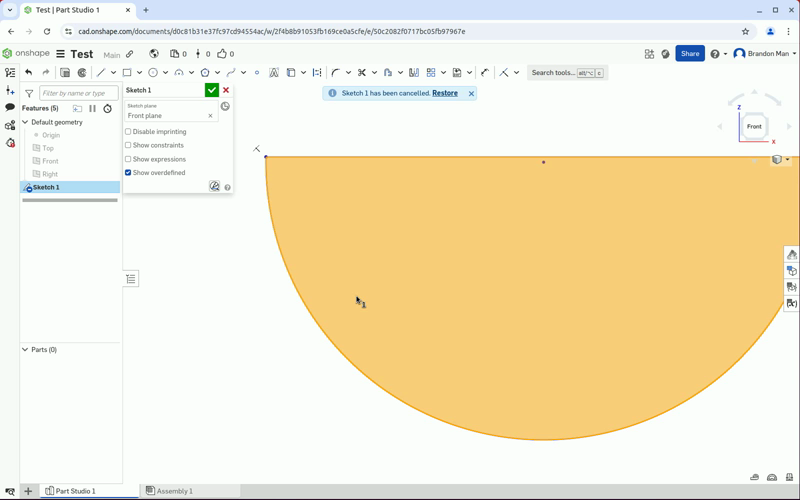
scroll(-6)
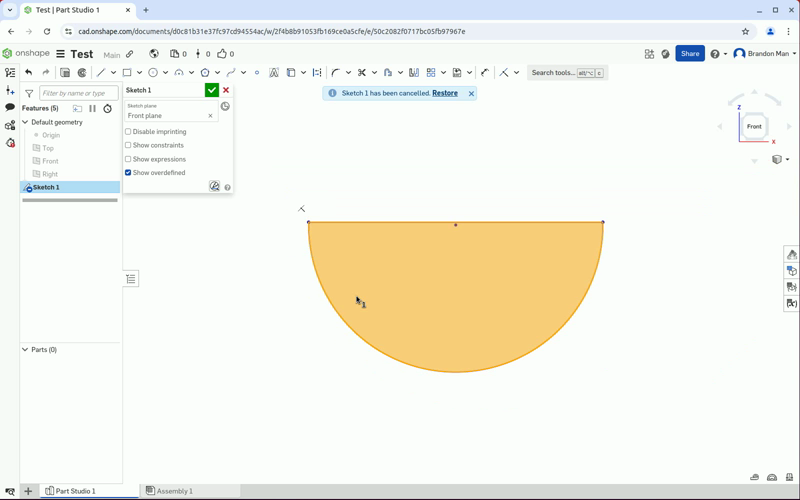
scroll(-6)
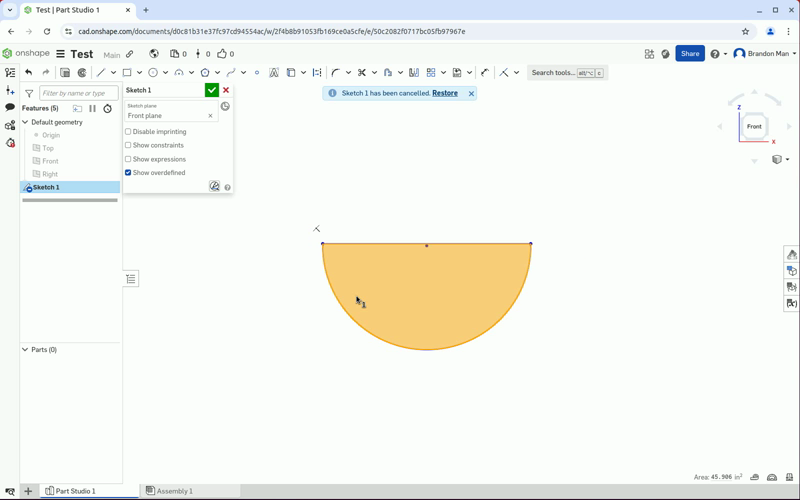
scroll(-6)
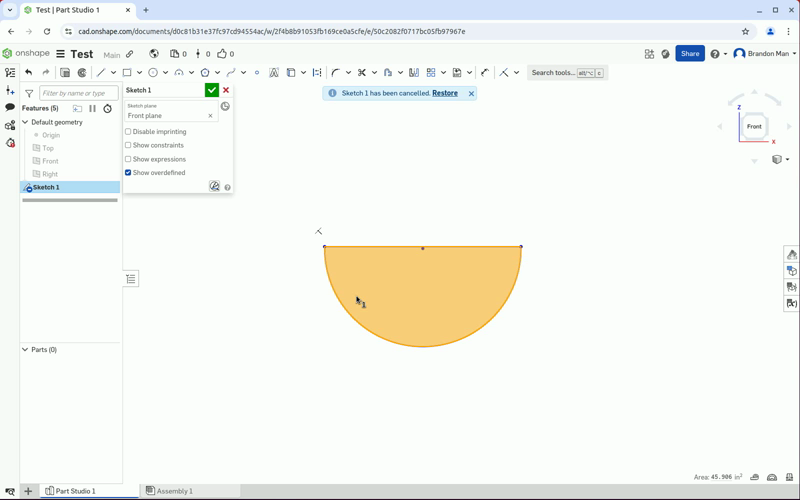
scroll(-6)
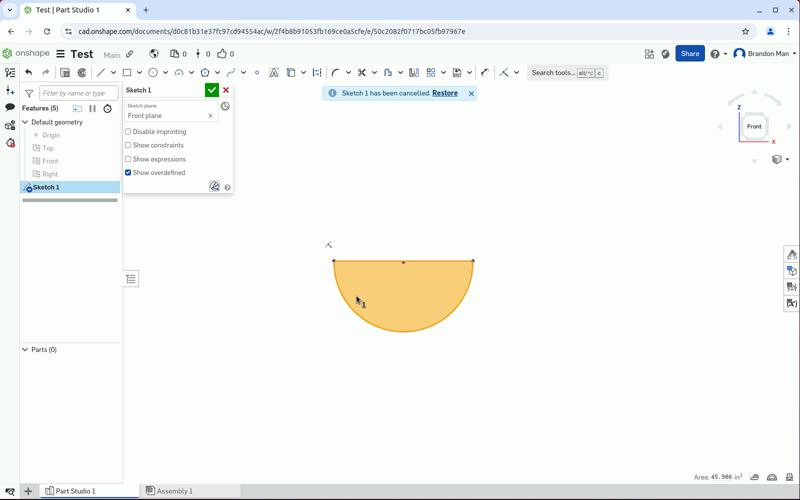
scroll(-6)
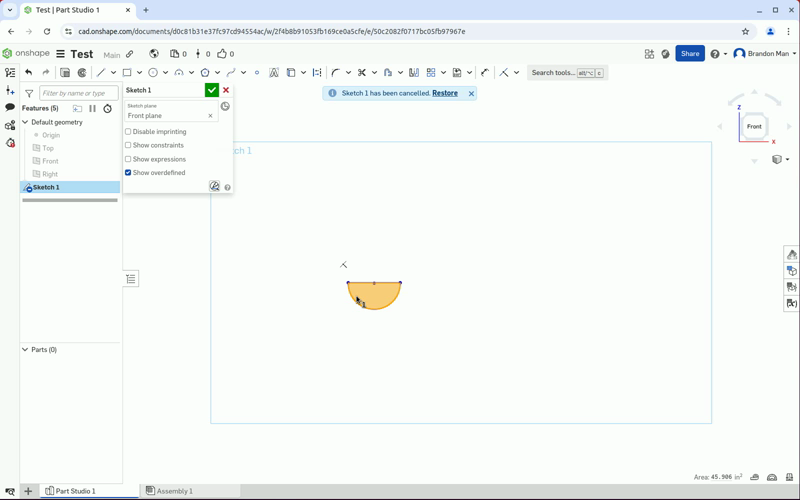
mouse_move(73, 352)
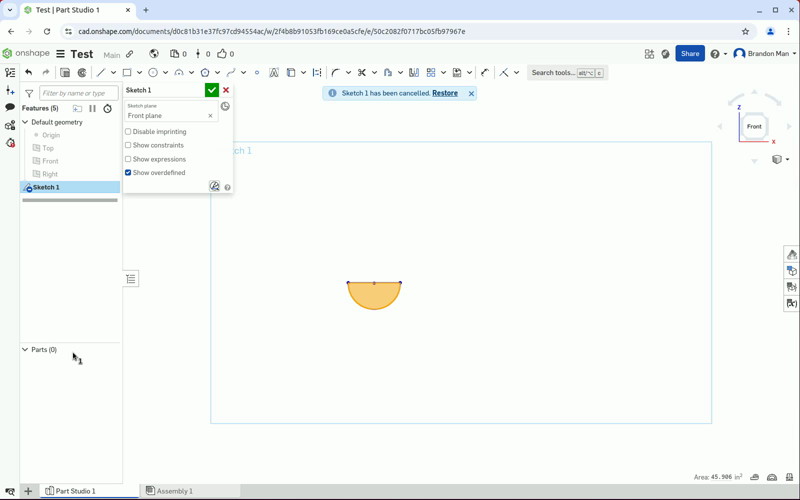
key(shift+y)
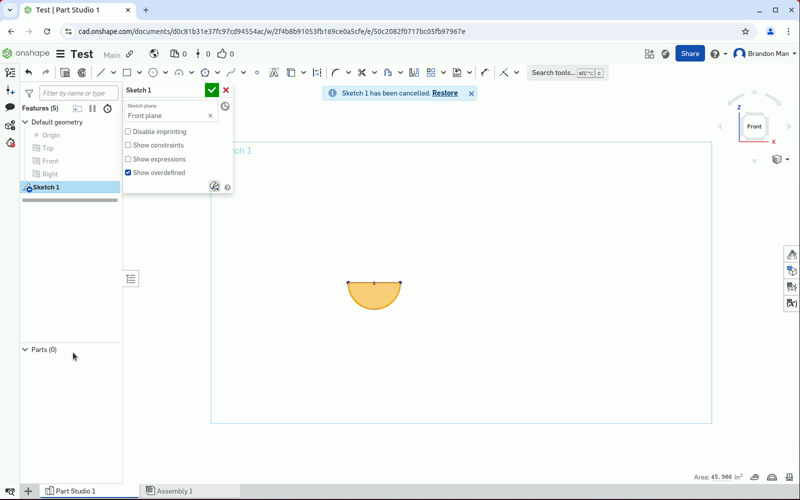
key(shift+e)
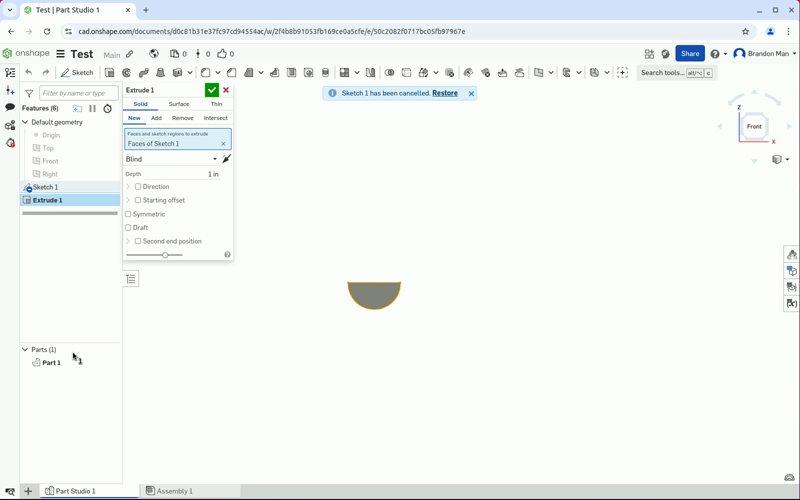
mouse_move(143, 106)
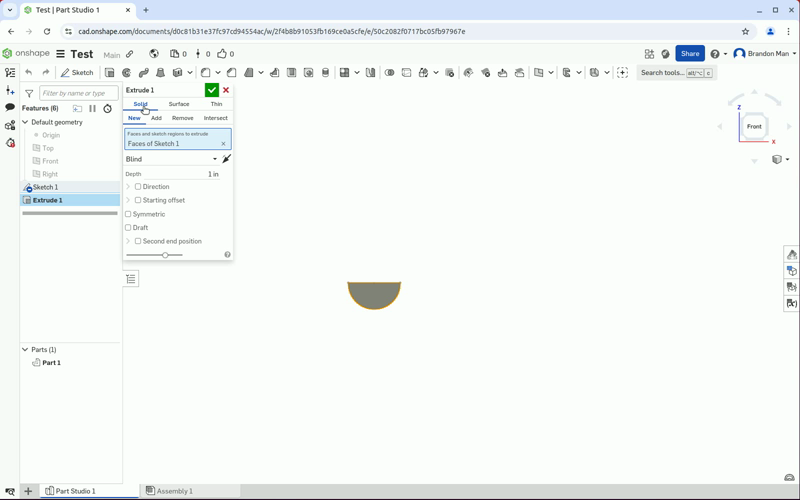
click(143, 106)
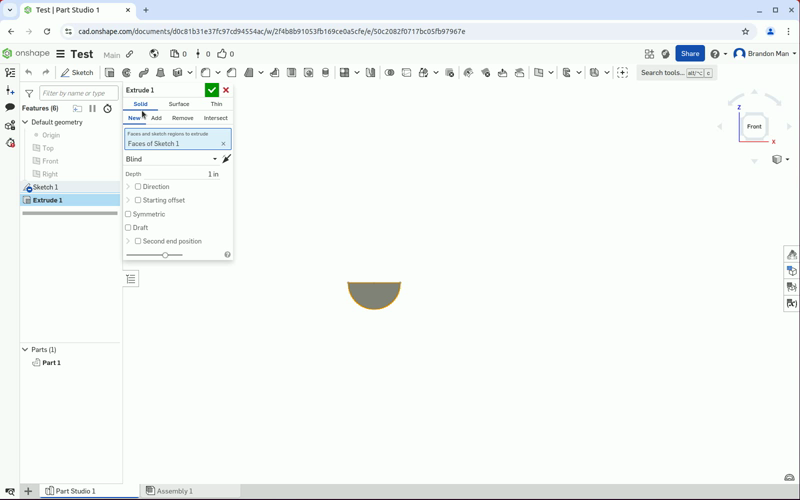
mouse_move(137, 120)
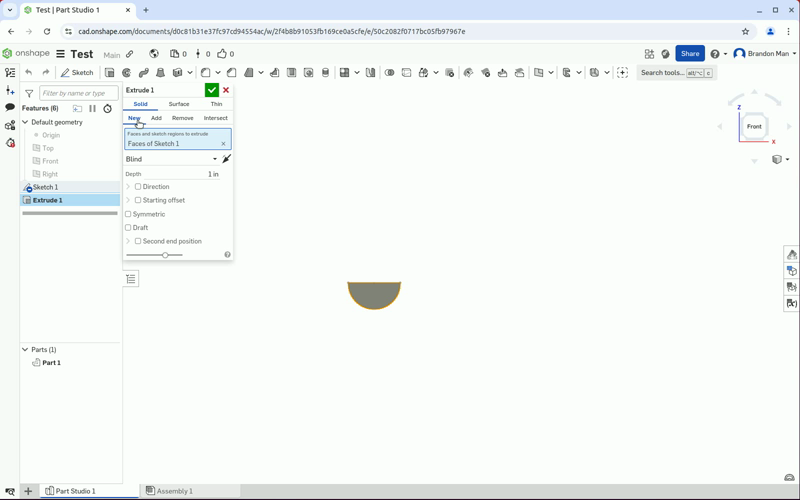
click(137, 120)
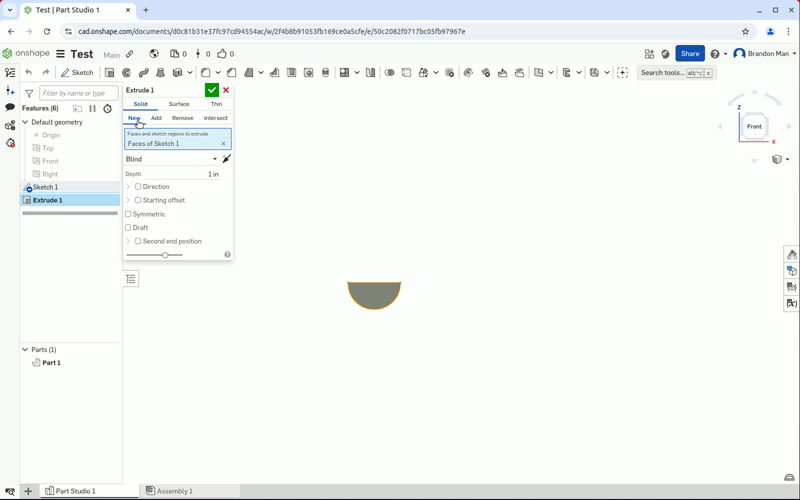
key(tab, 4)
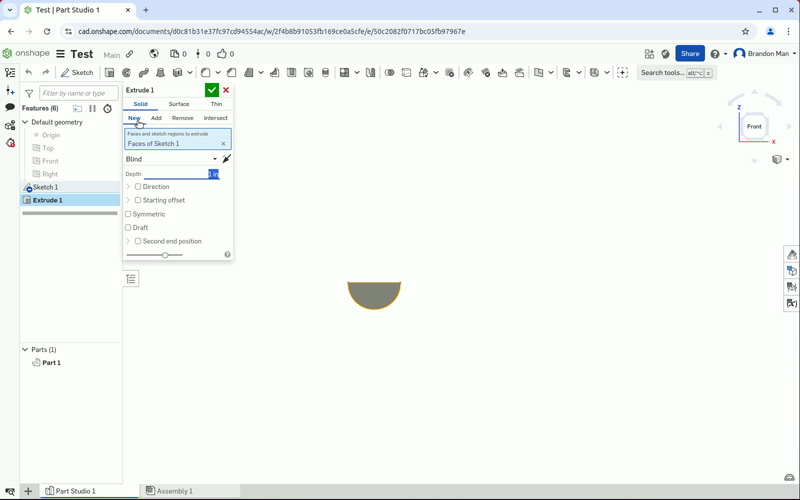
text(-0.482)
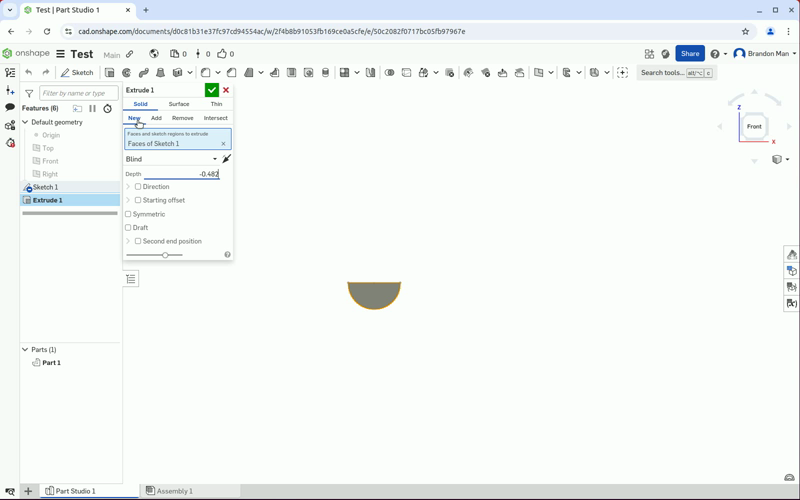
key(tab, 3)
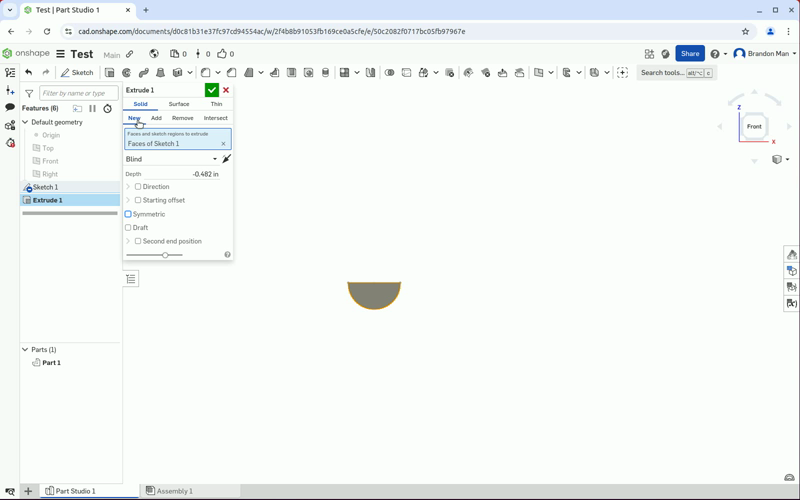
key(space)
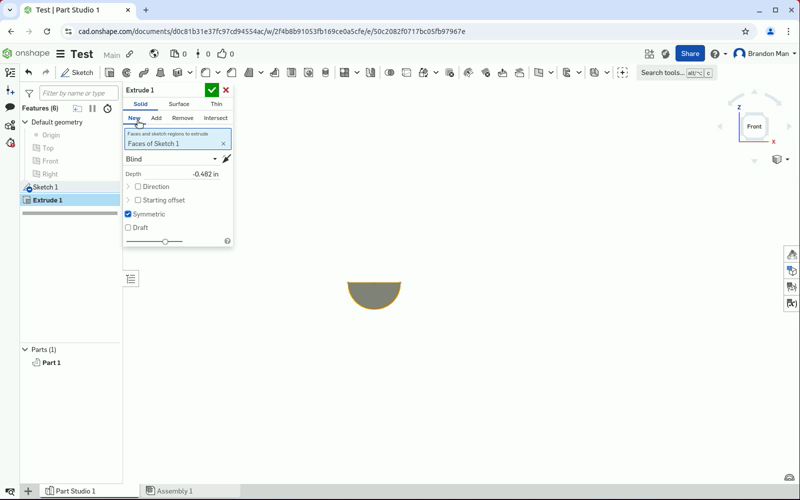
key(enter)
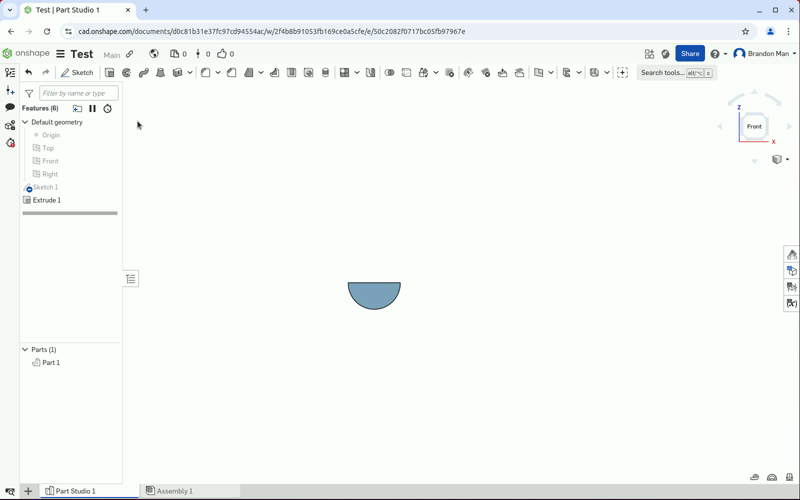
key(shift+h)
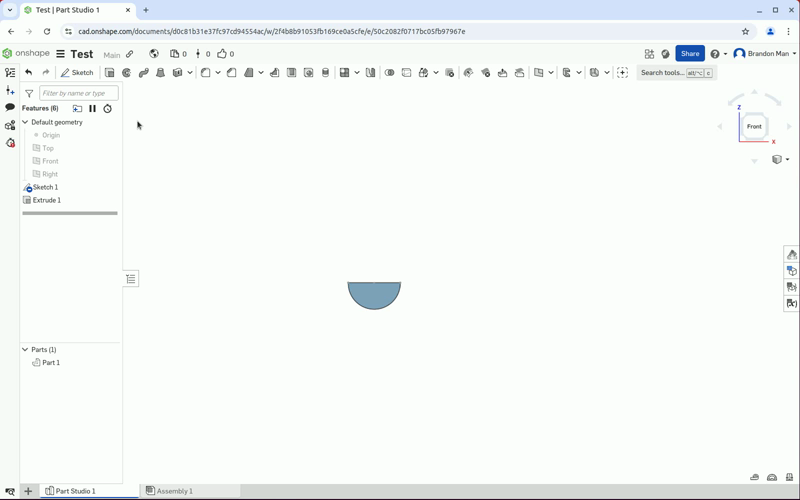
key(shift+h)
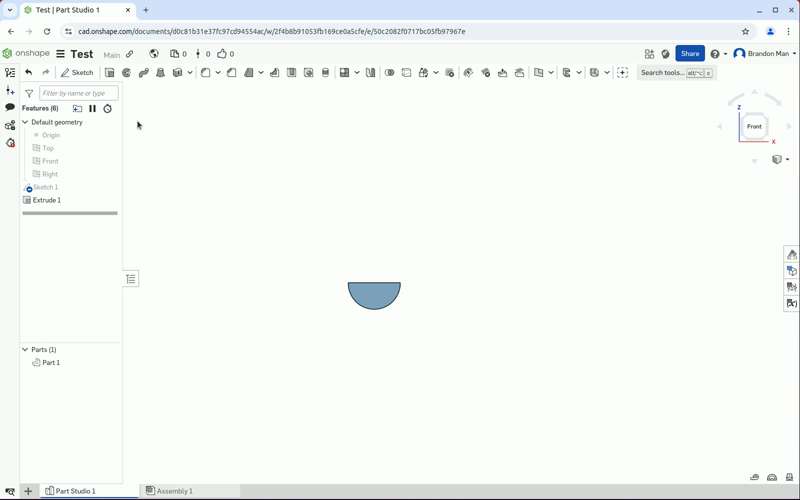
mouse_move(73, 189)
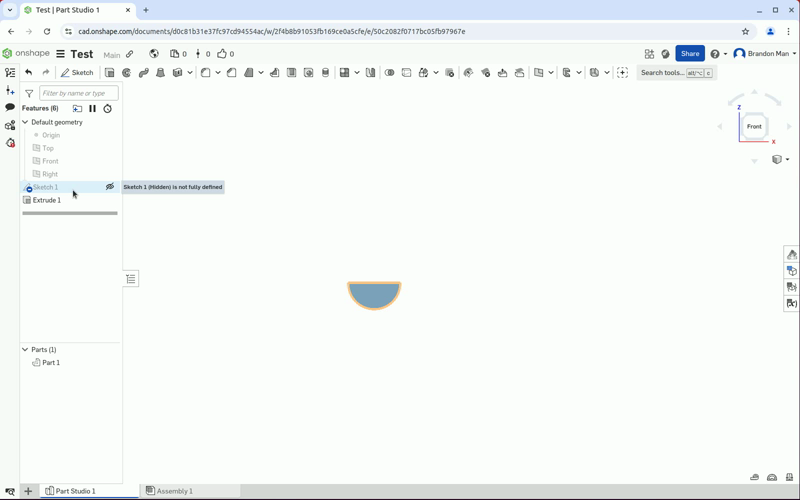
click(73, 189)
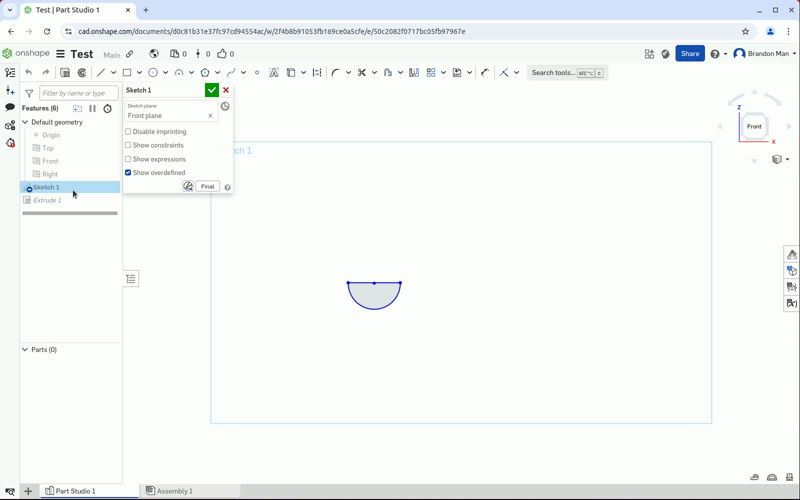
mouse_move(229, 92)
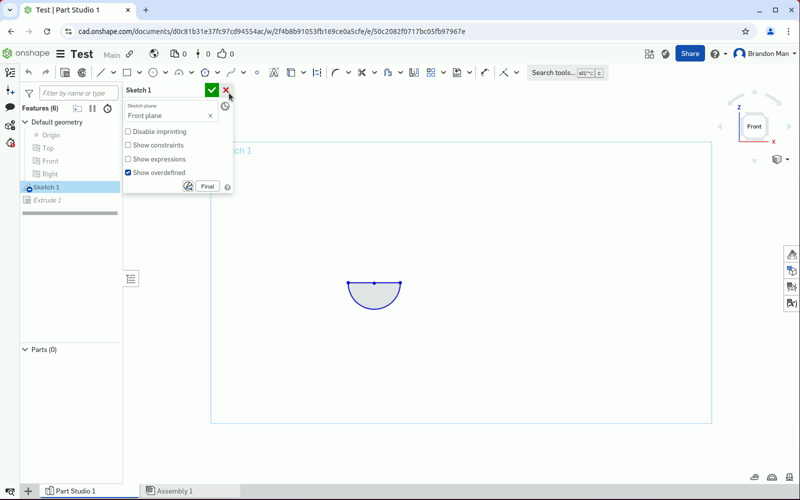
click(229, 92)
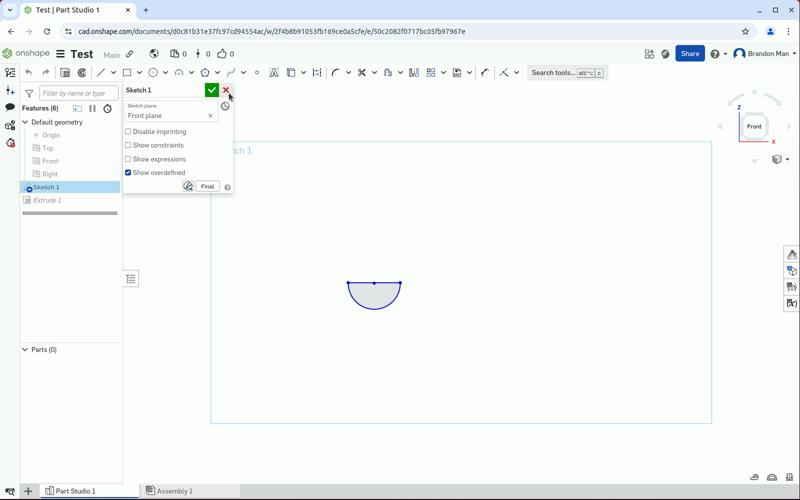
key(shift+s)
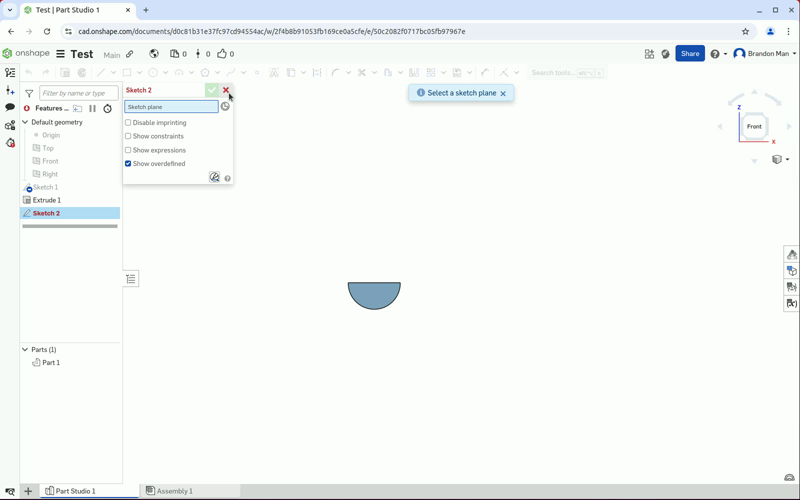
mouse_move(73, 163)
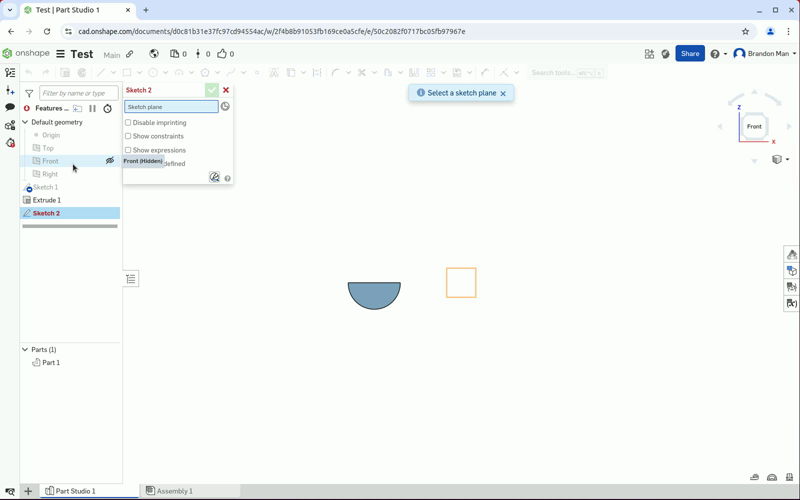
click(73, 163)
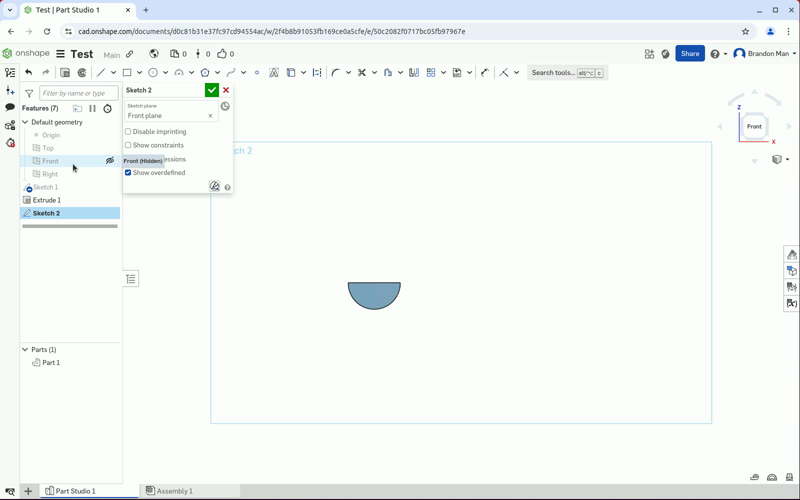
mouse_move(73, 352)
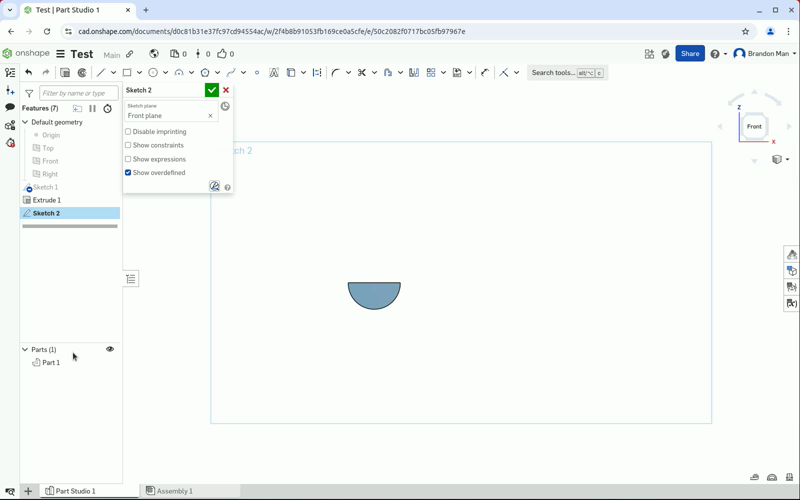
key(y)
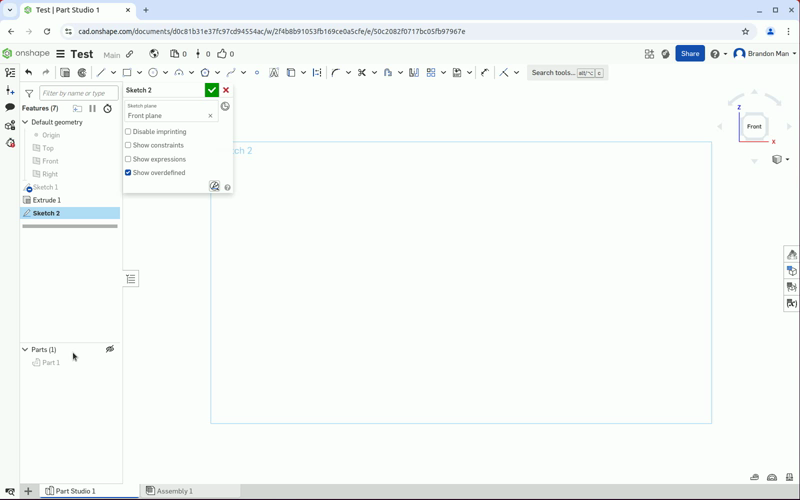
key(l)
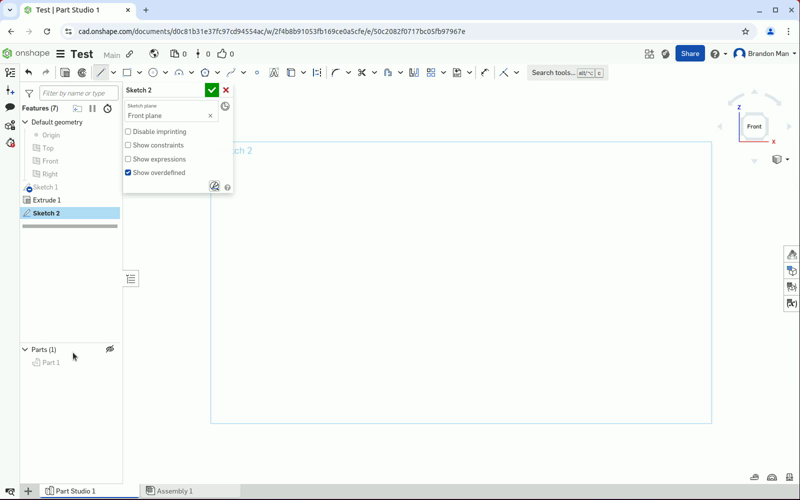
key_down(shift)
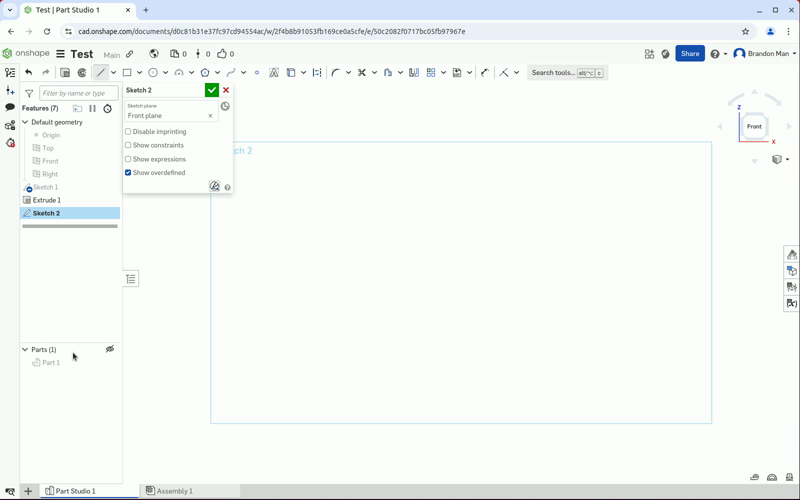
mouse_move(348, 282)
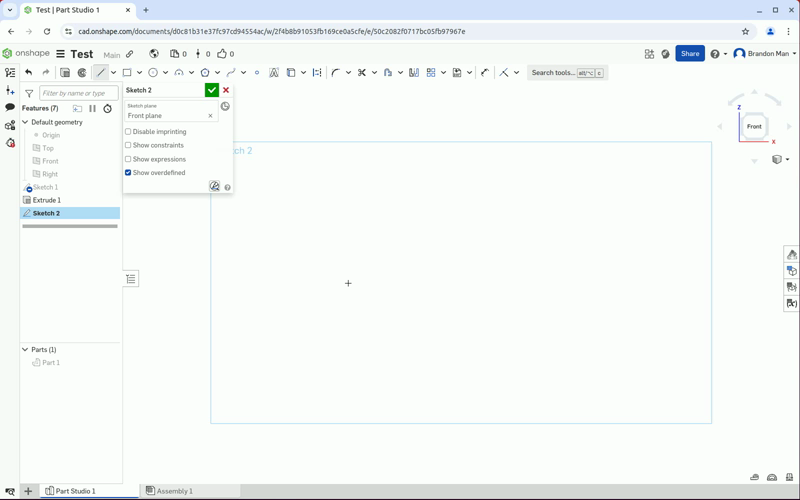
click(348, 282)
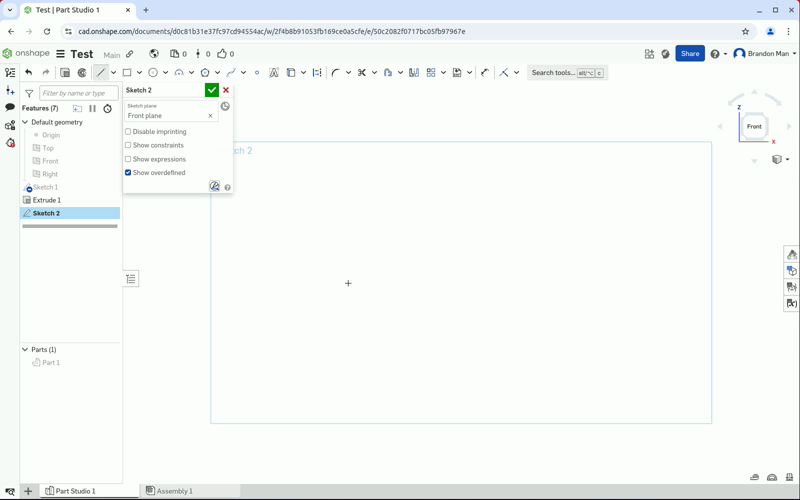
key_up(shift)
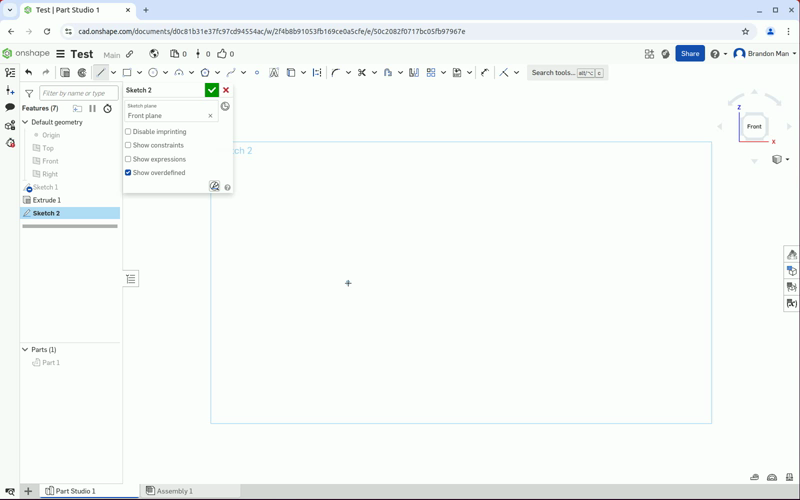
key_down(shift)
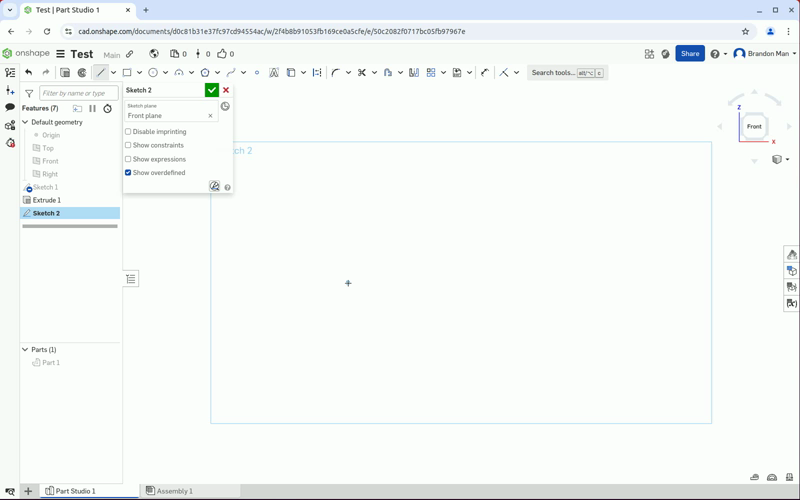
mouse_move(378, 282)
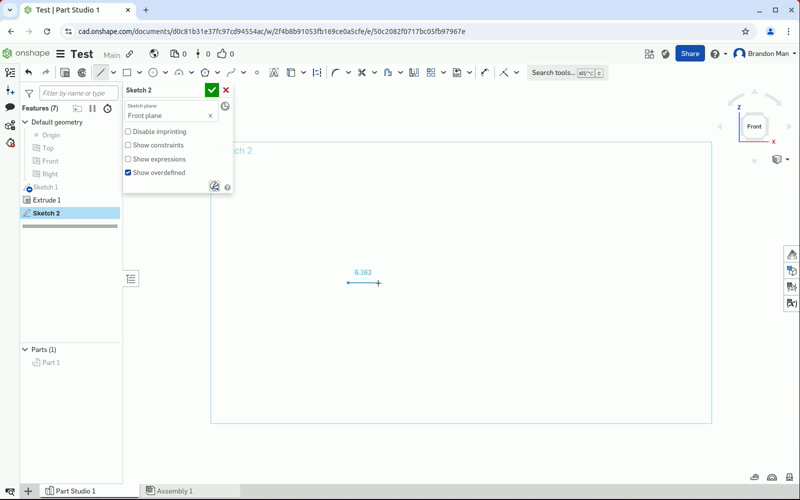
mouse_move(400, 282)
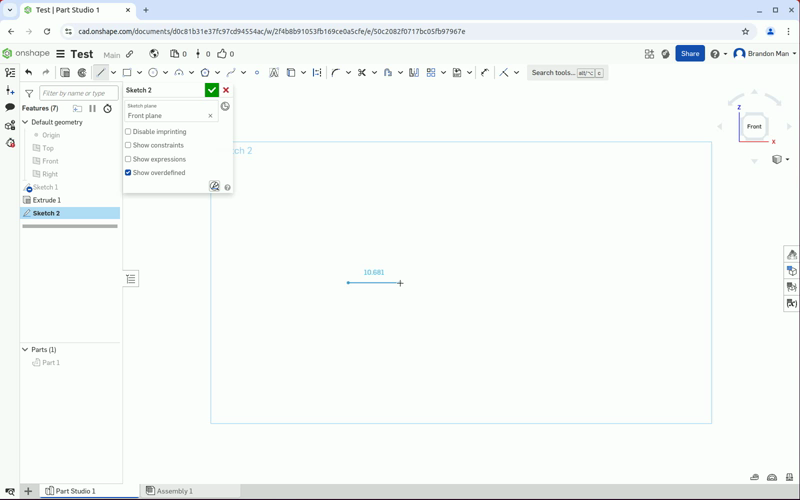
click(400, 282)
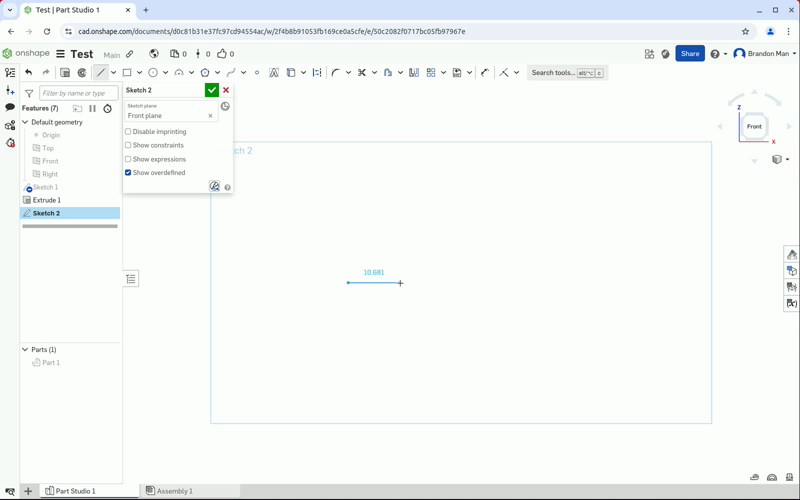
key_up(shift)
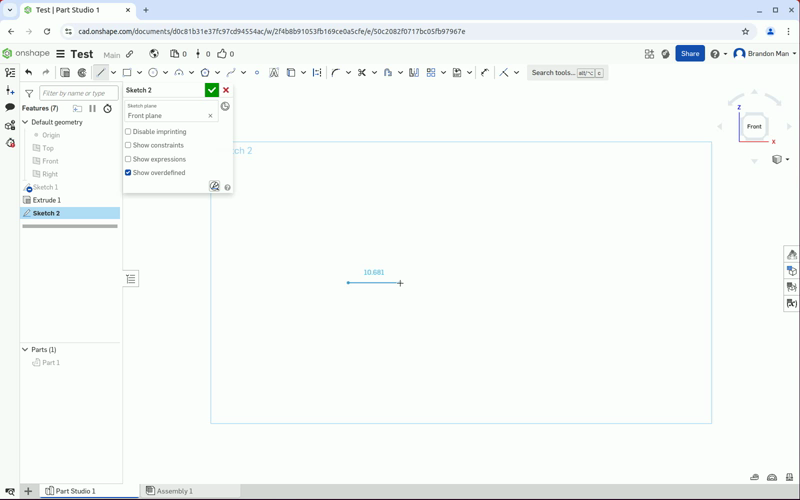
key(esc)
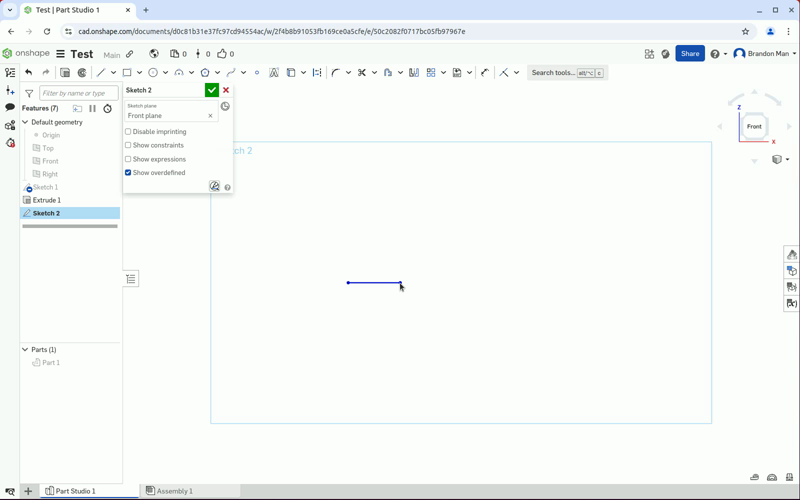
key(a)
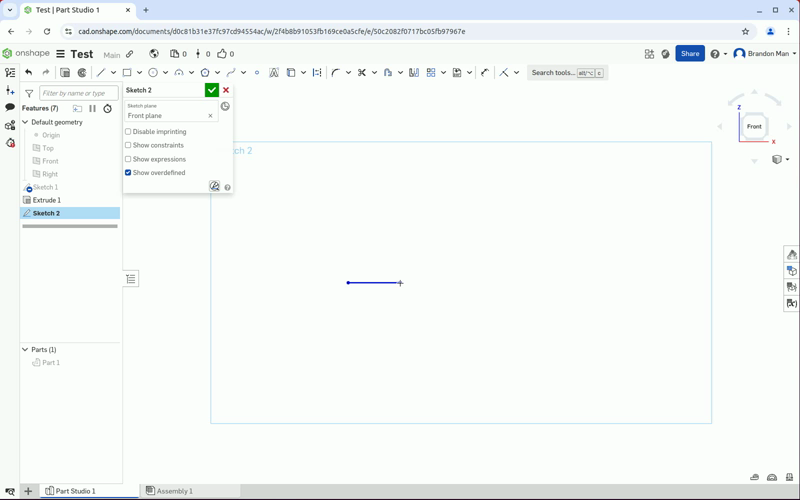
mouse_move(400, 282)
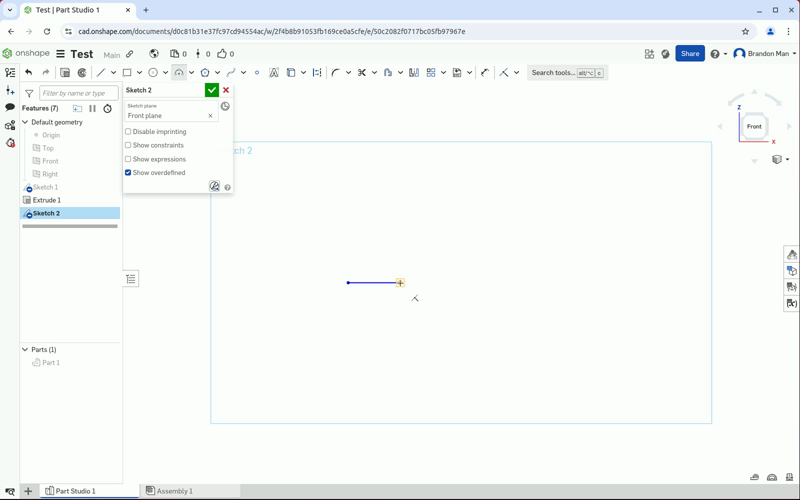
click(400, 282)
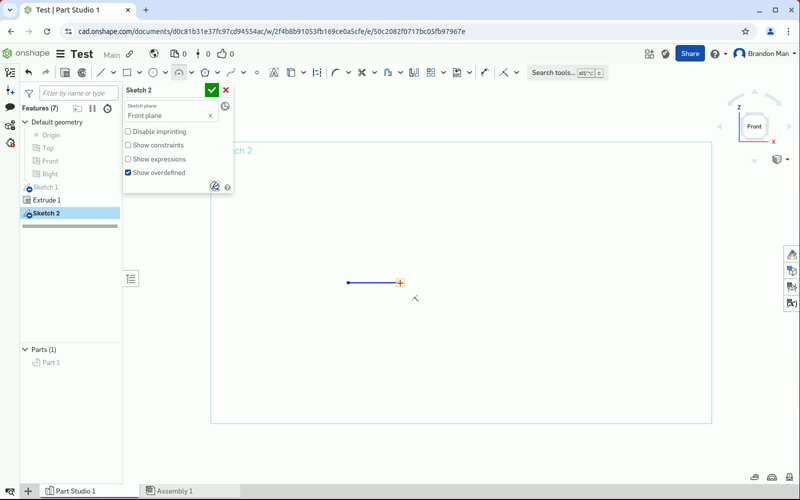
mouse_move(348, 282)
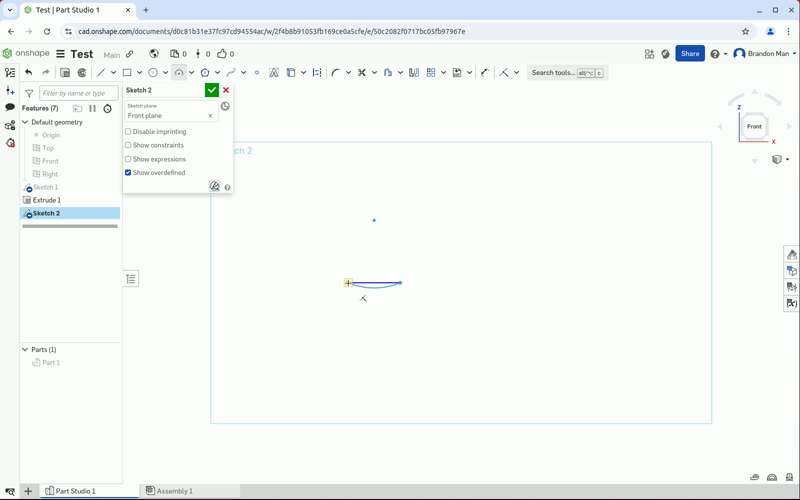
click(348, 282)
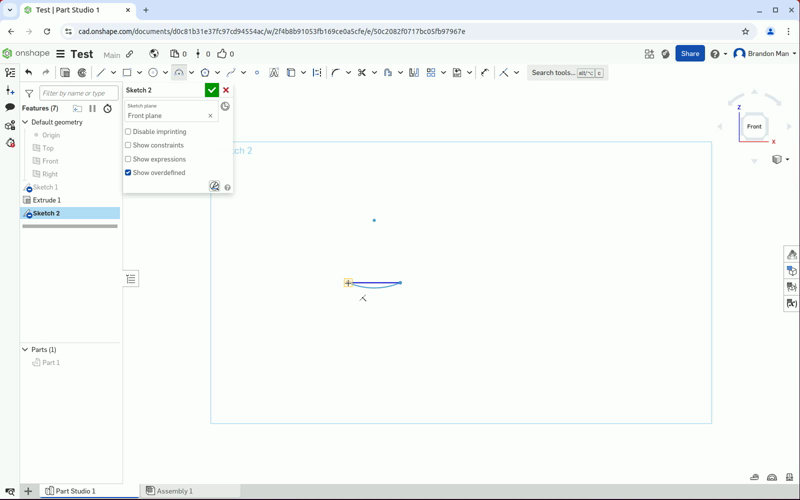
key_down(shift)
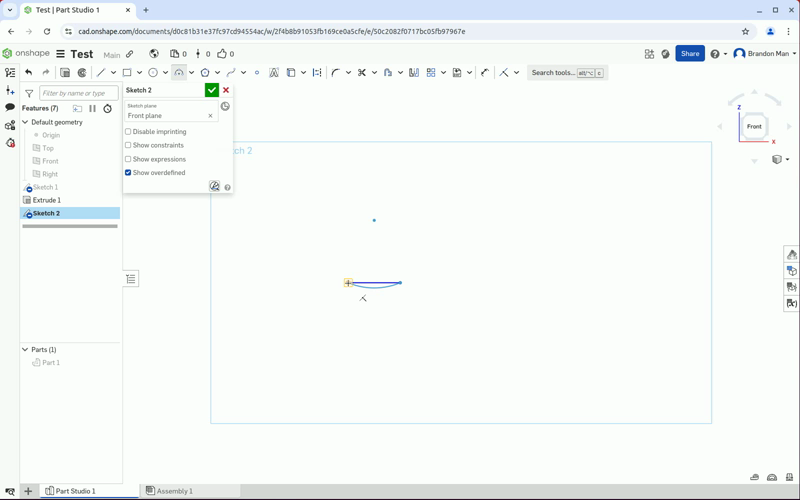
mouse_move(374, 256)
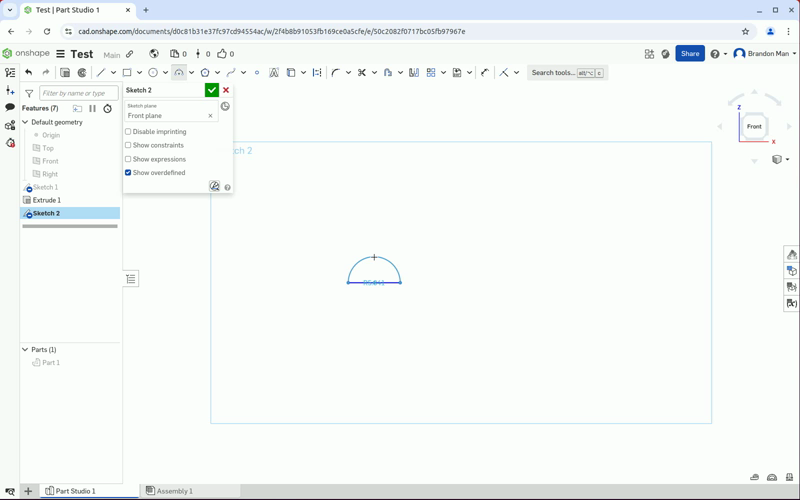
click(374, 256)
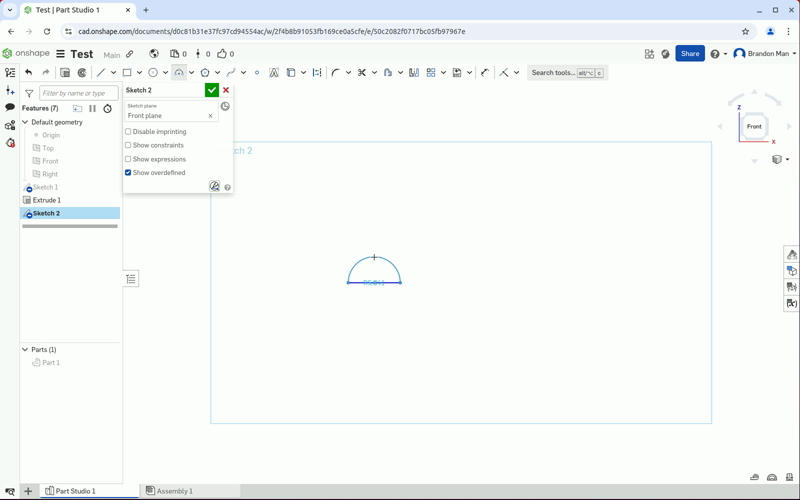
key_up(shift)
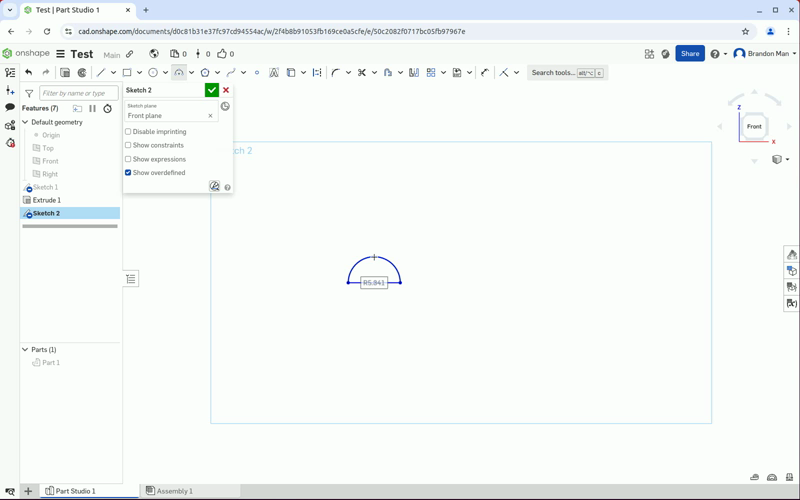
key(esc)
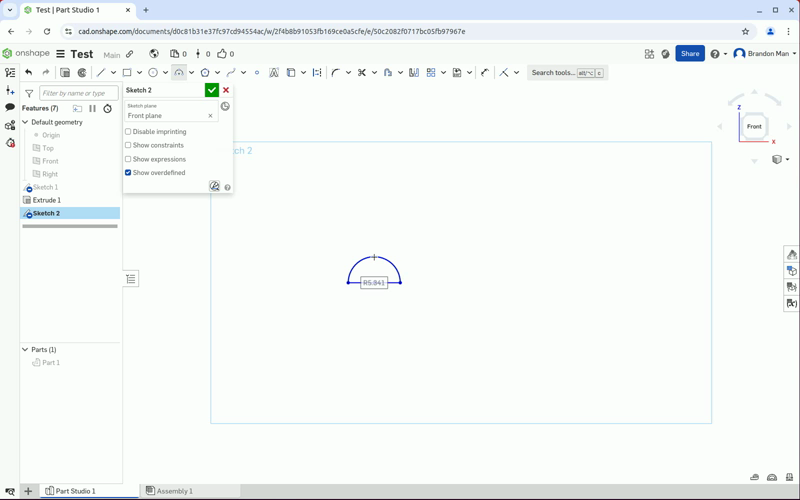
mouse_move(366, 276)
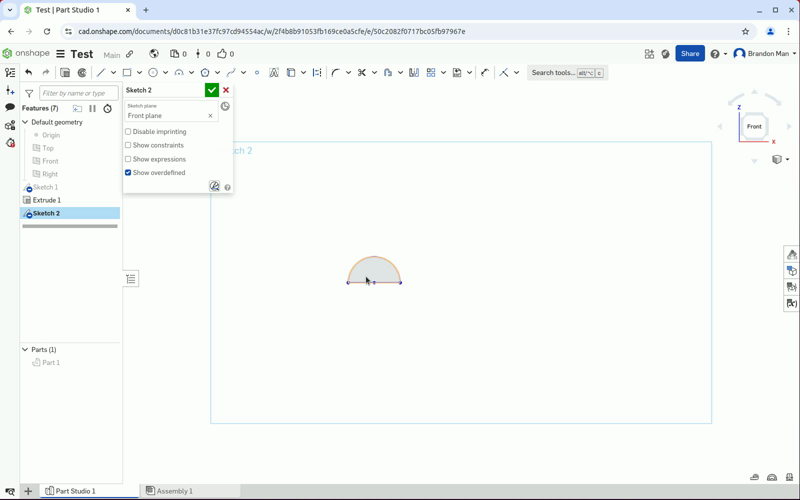
scroll(6)
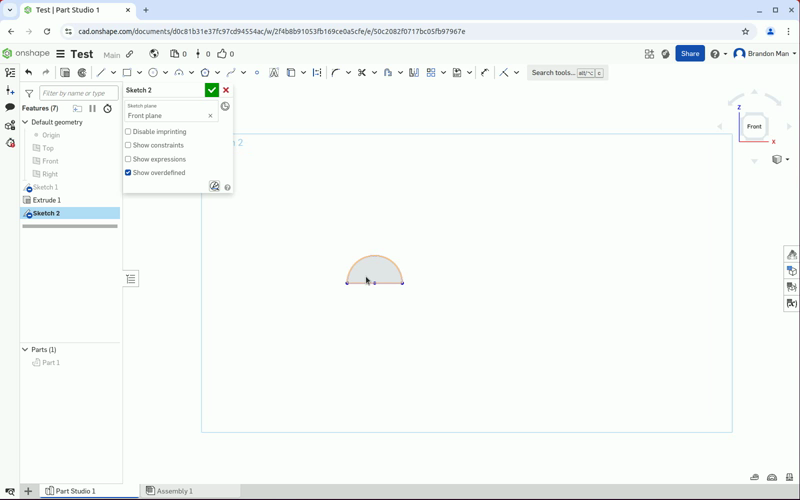
scroll(6)
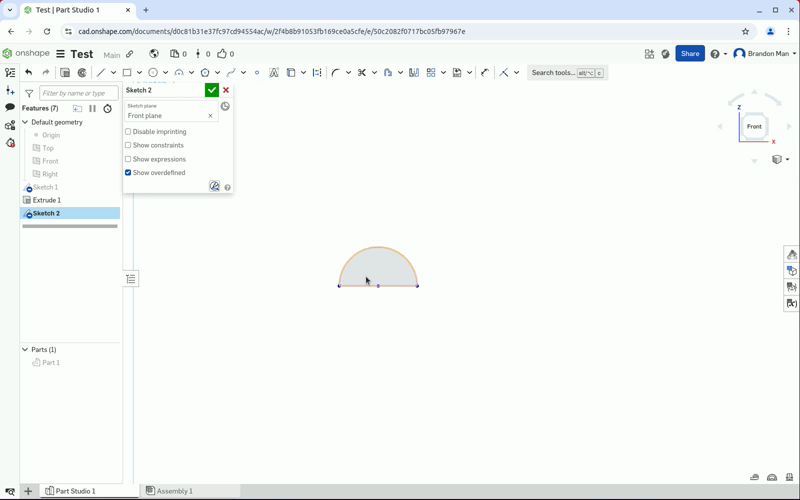
scroll(6)
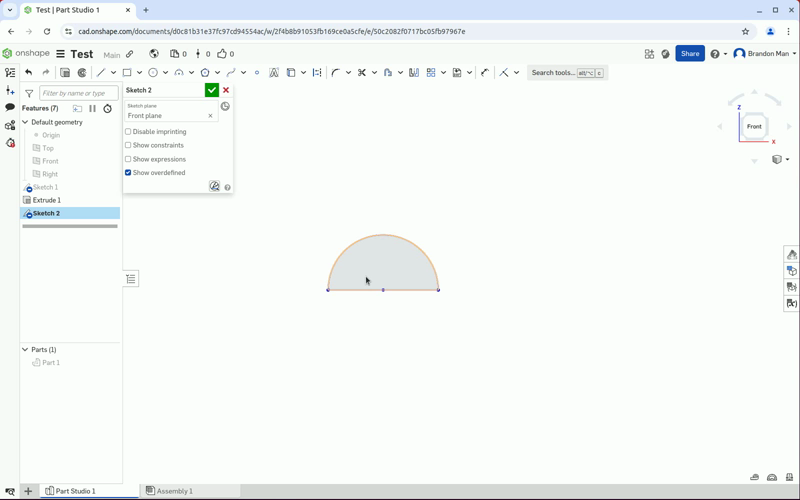
scroll(6)
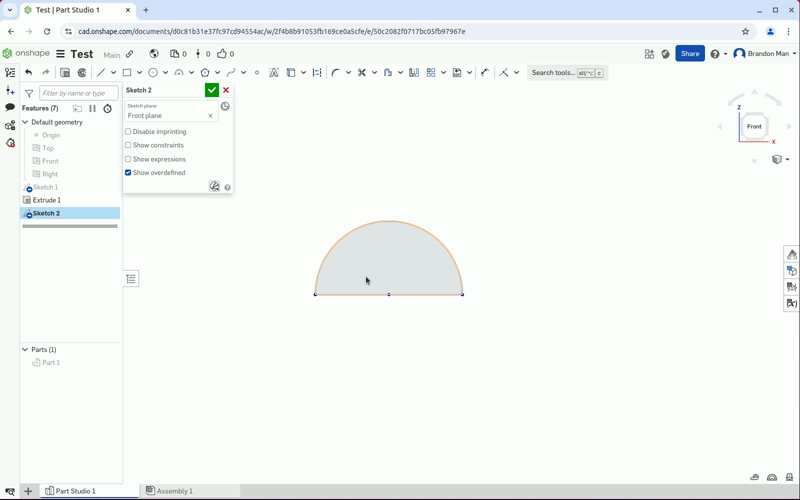
scroll(6)
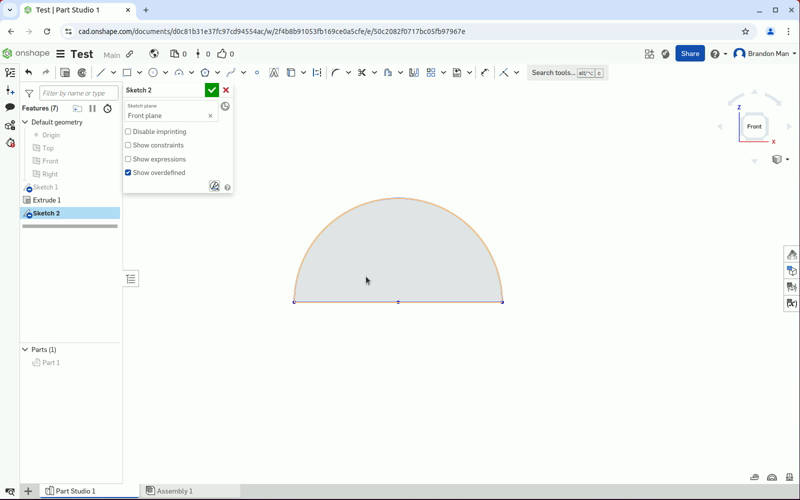
scroll(6)
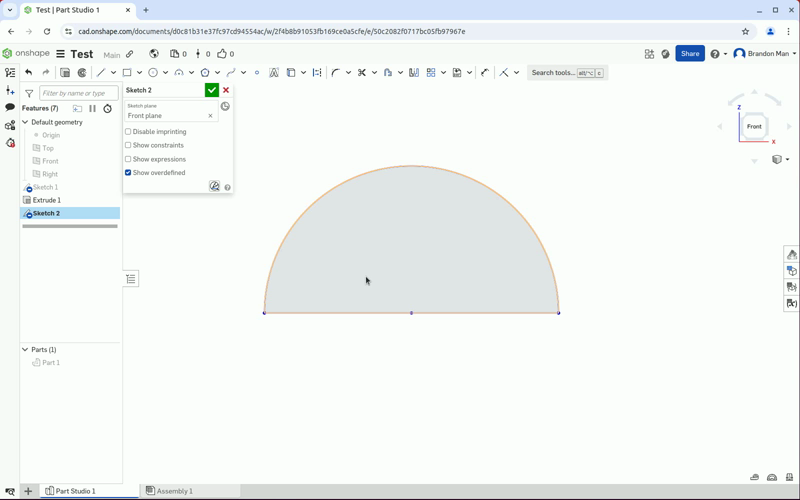
scroll(6)
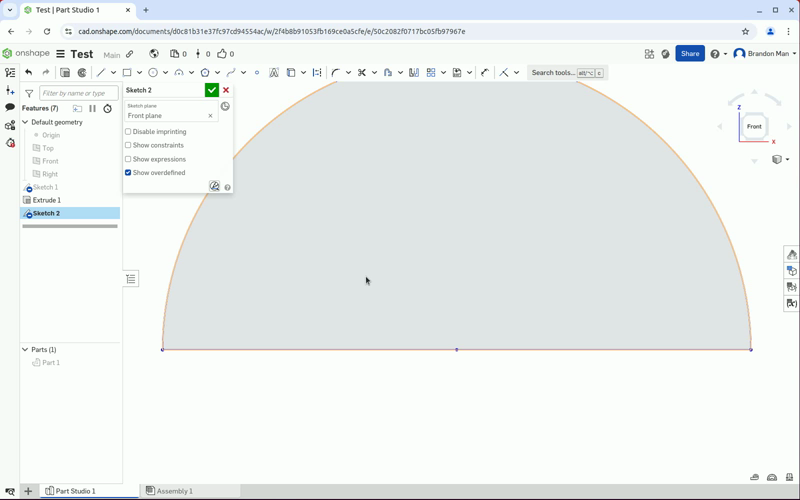
click(366, 276)
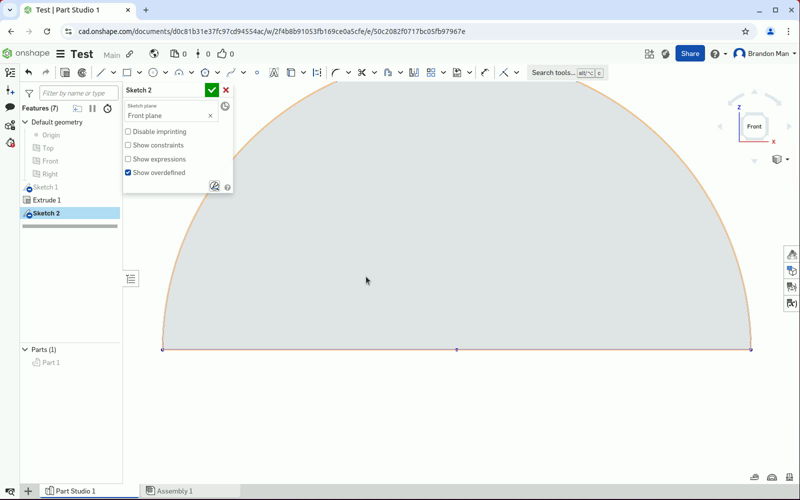
scroll(-6)
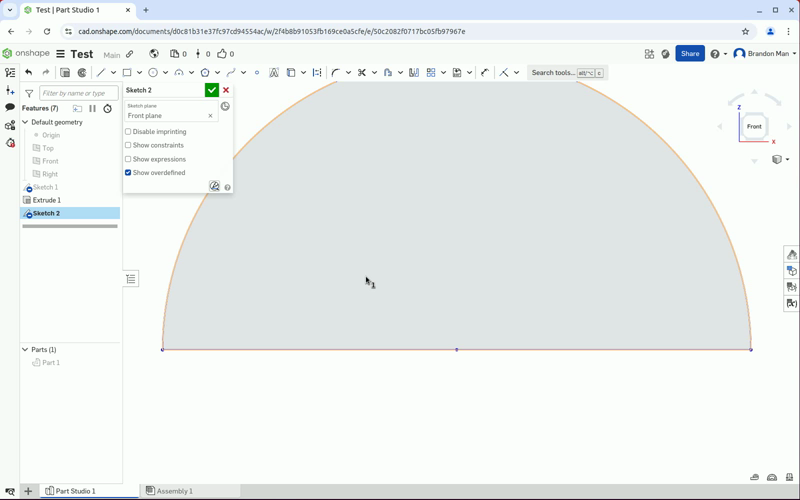
scroll(-6)
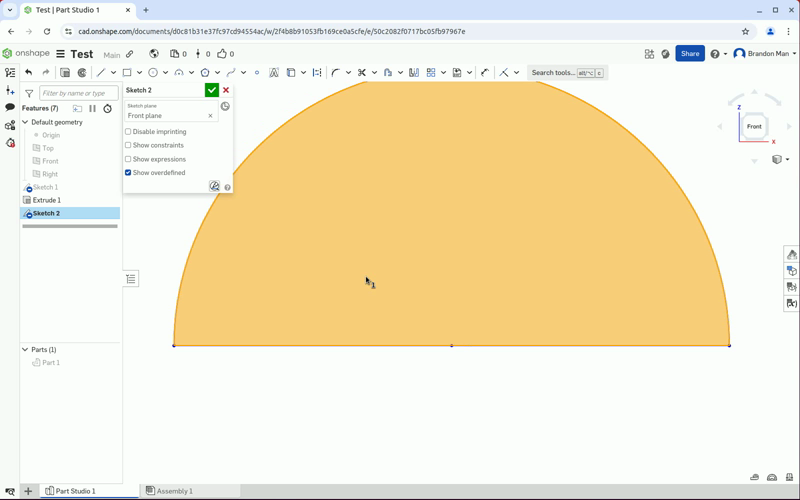
scroll(-6)
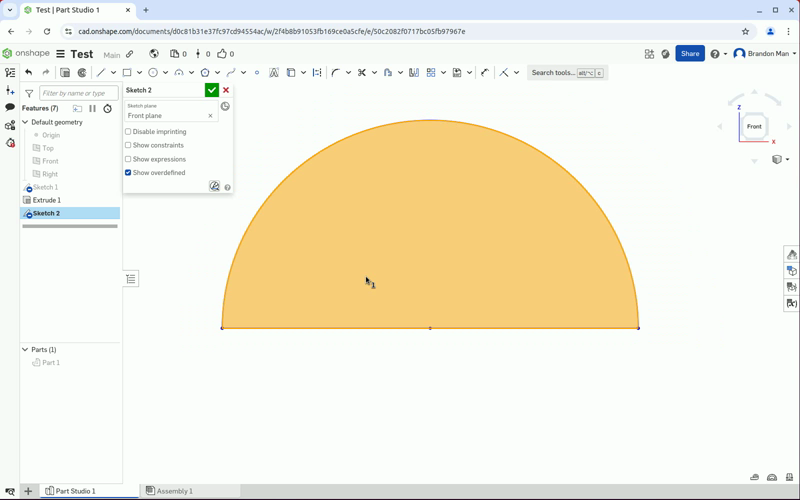
scroll(-6)
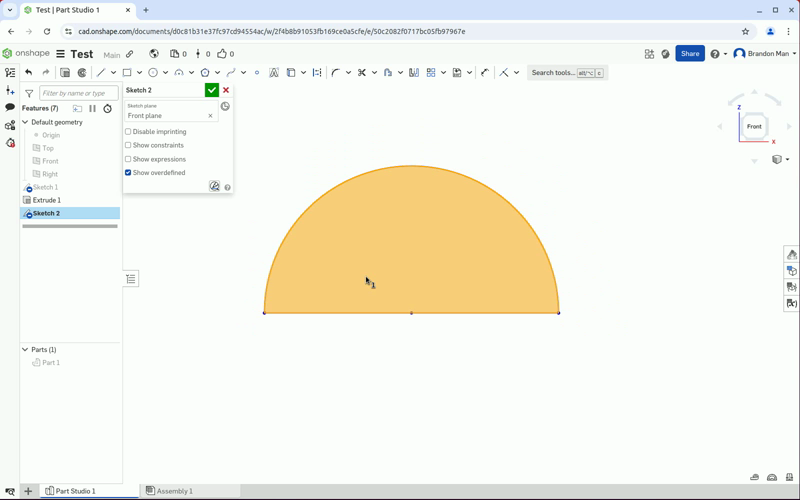
scroll(-6)
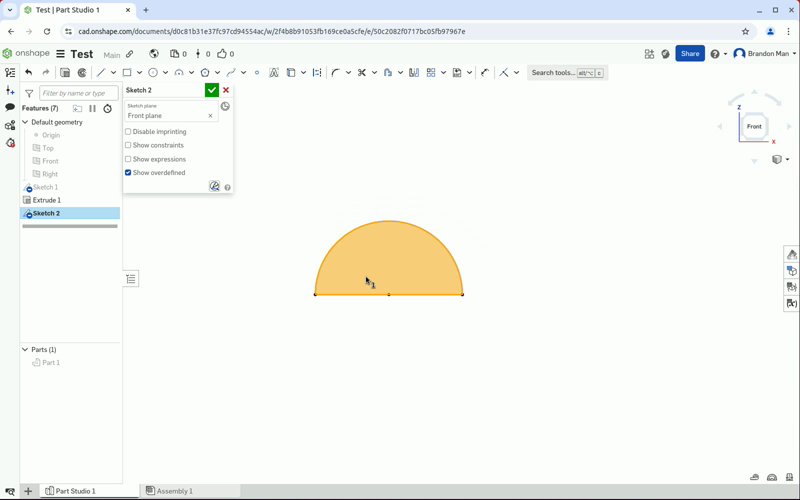
scroll(-6)
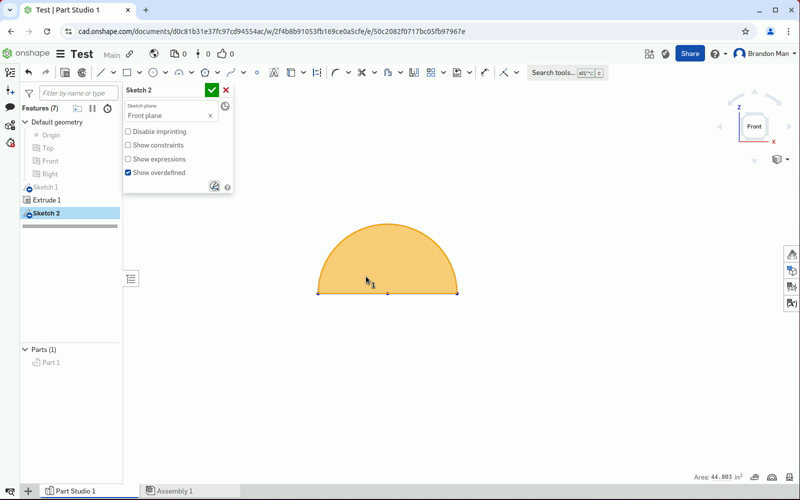
scroll(-6)
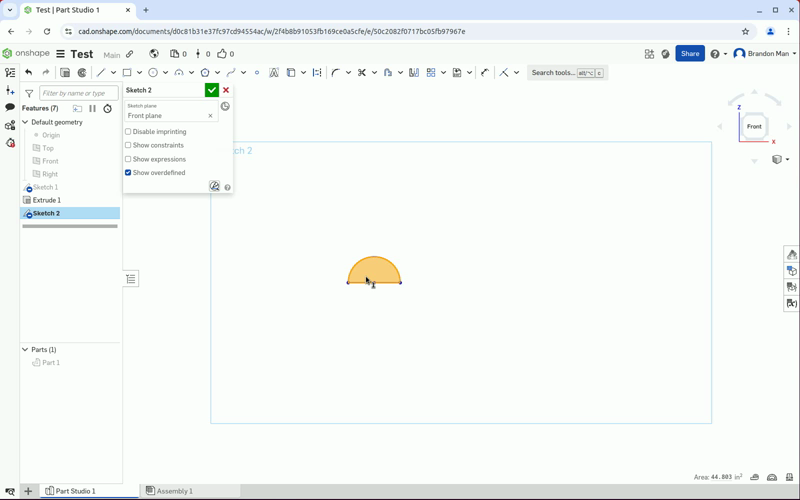
mouse_move(73, 352)
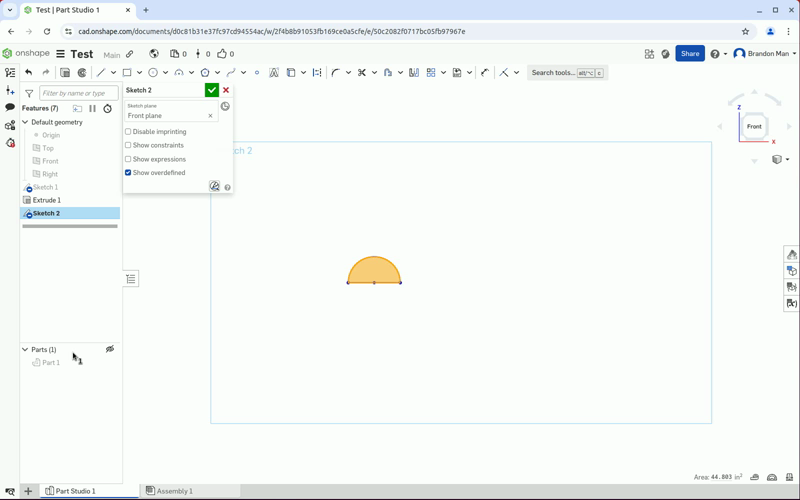
key(shift+y)
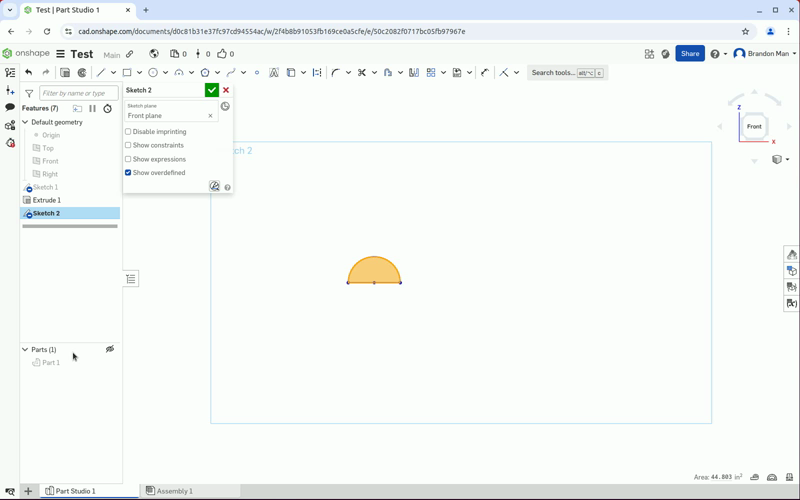
key(shift+e)
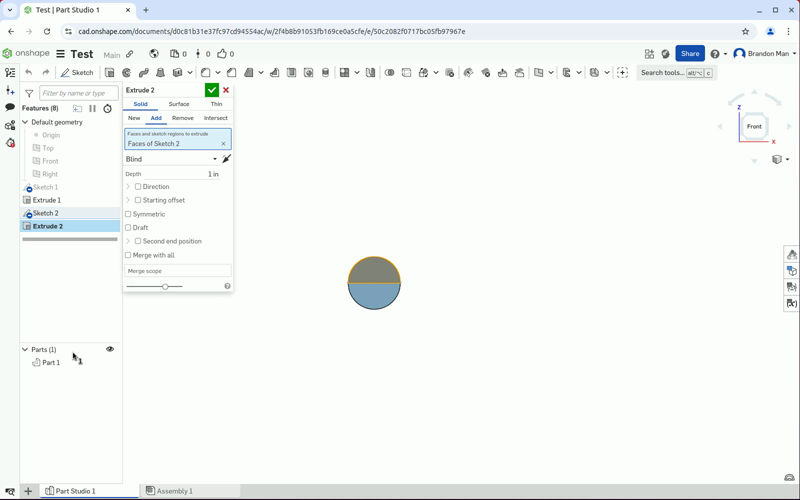
mouse_move(143, 106)
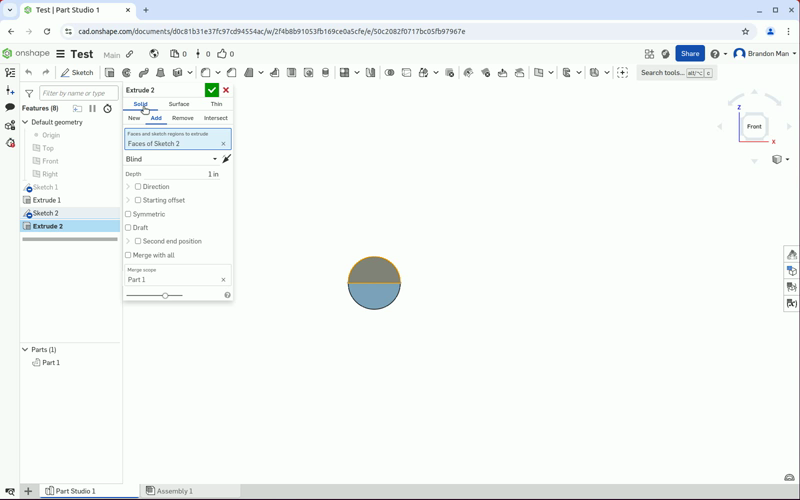
click(143, 106)
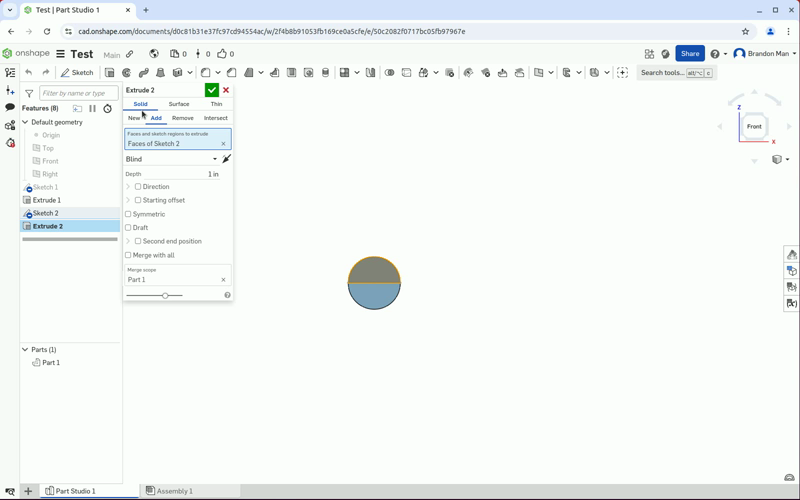
mouse_move(137, 120)
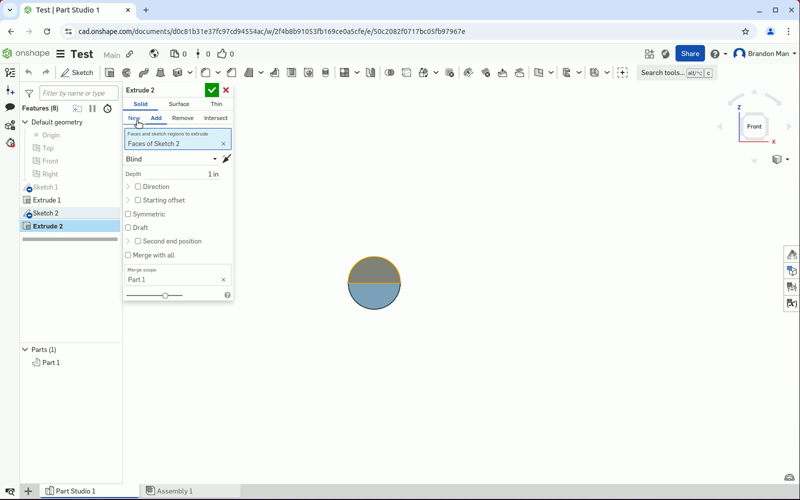
click(137, 120)
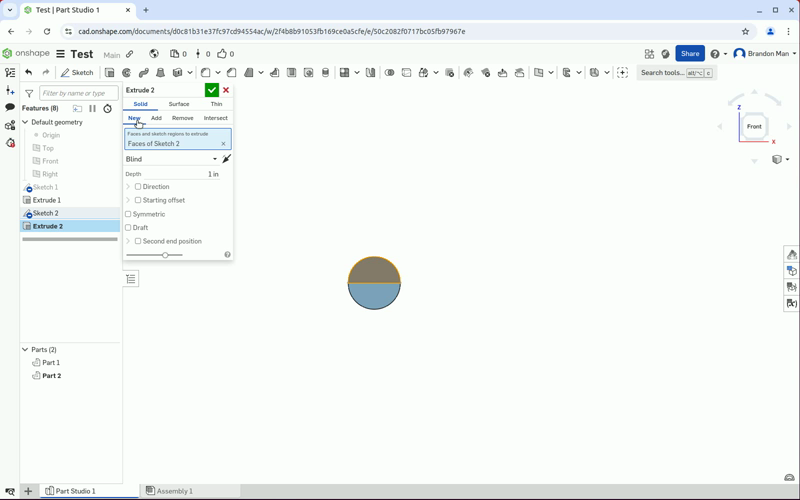
key(tab, 4)
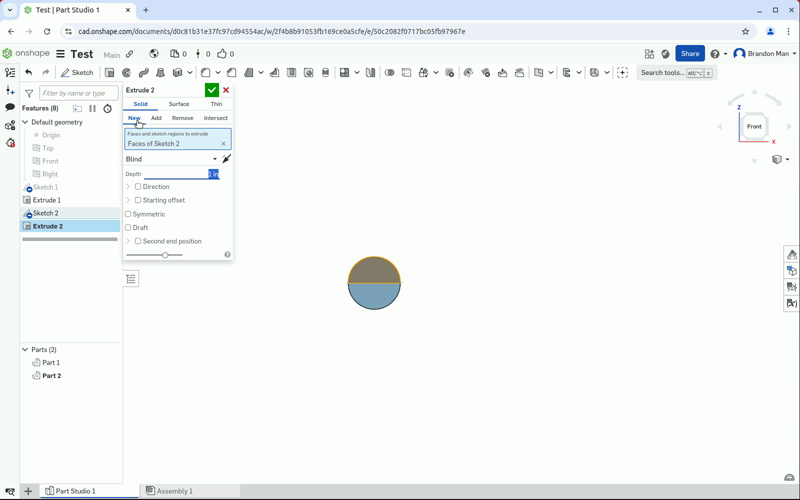
text(-0.482)
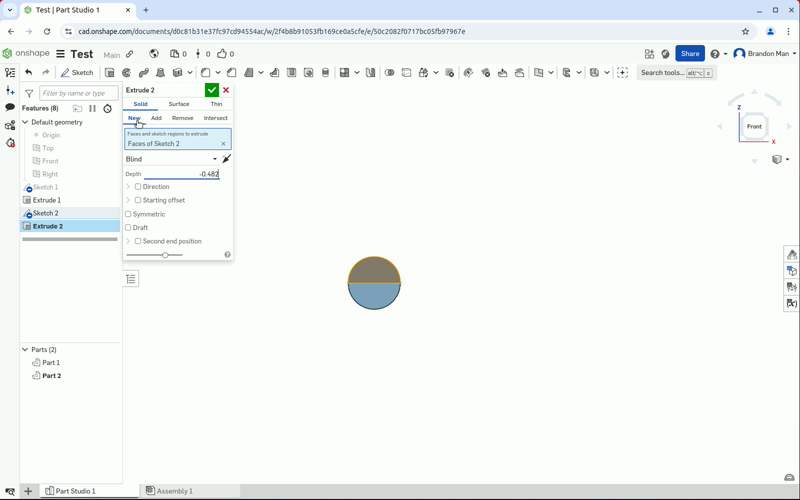
key(tab, 3)
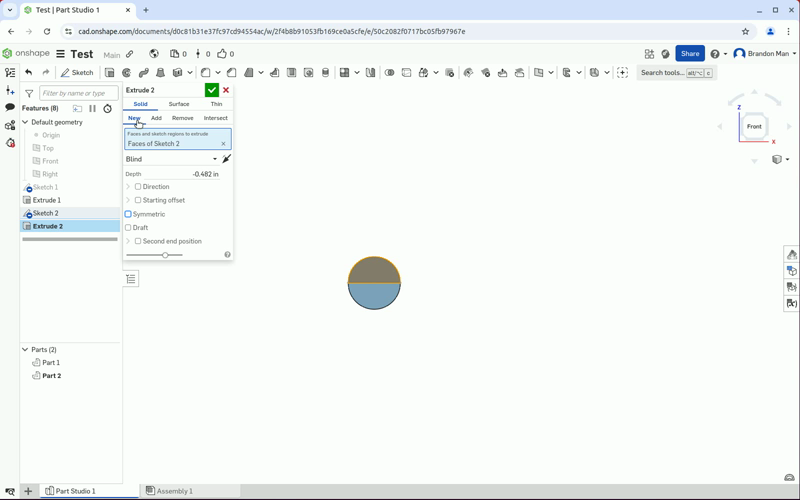
key(space)
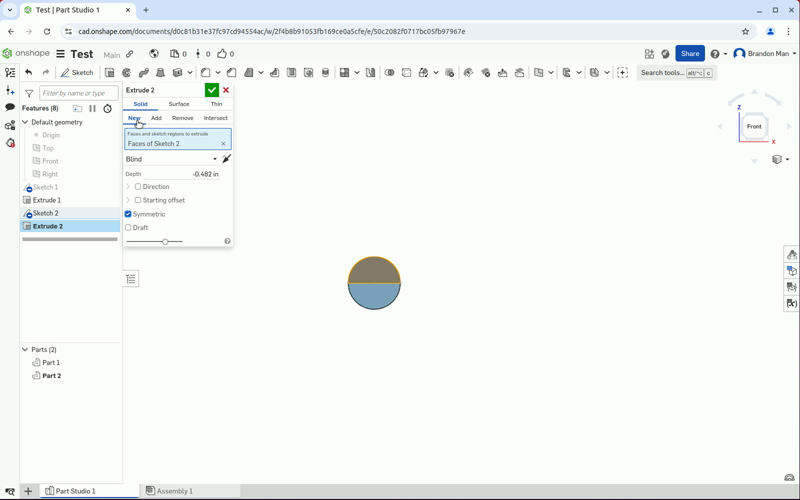
key(enter)
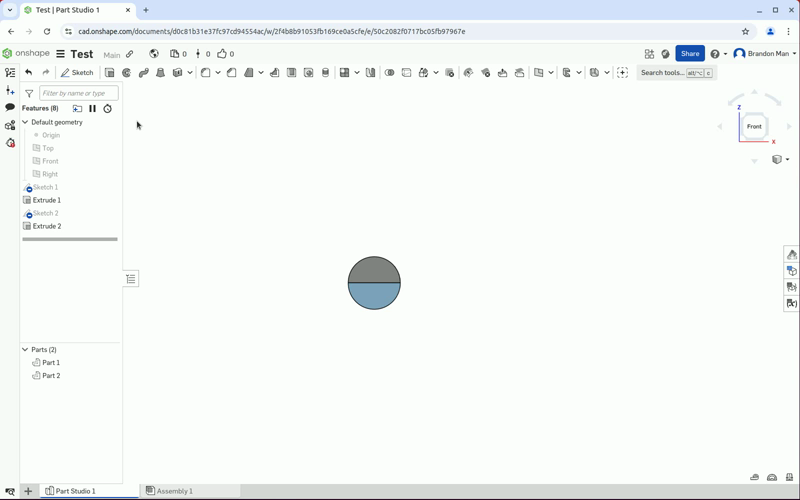
key(shift+h)
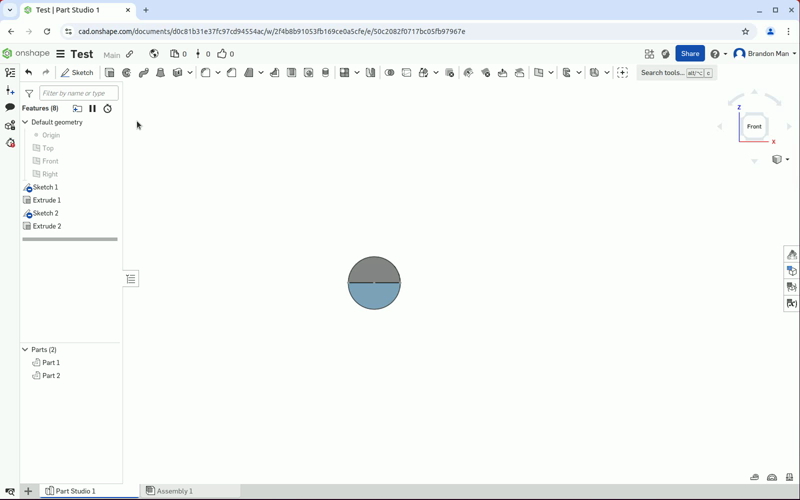
key(shift+h)
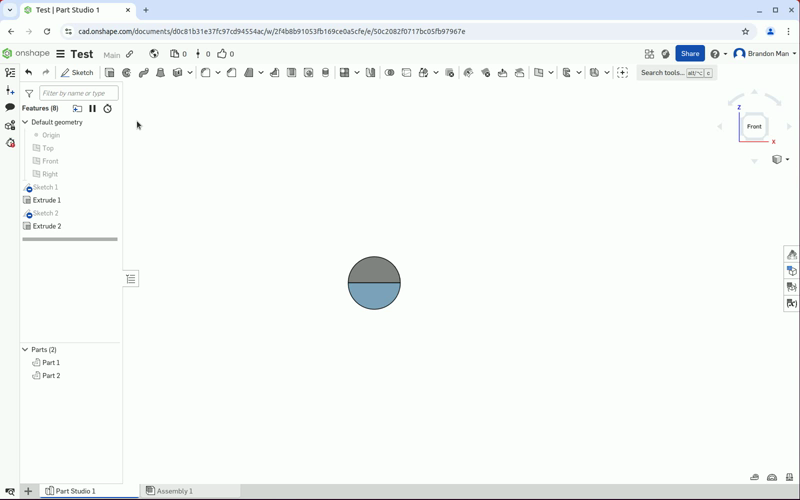
mouse_move(73, 189)
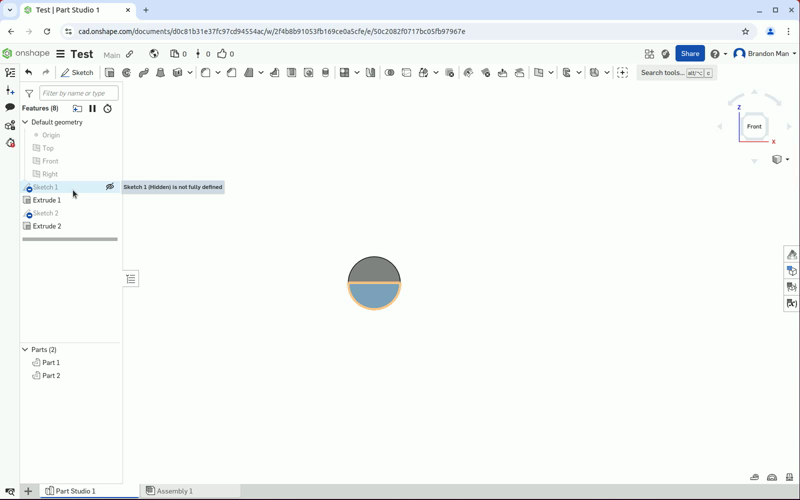
click(73, 189)
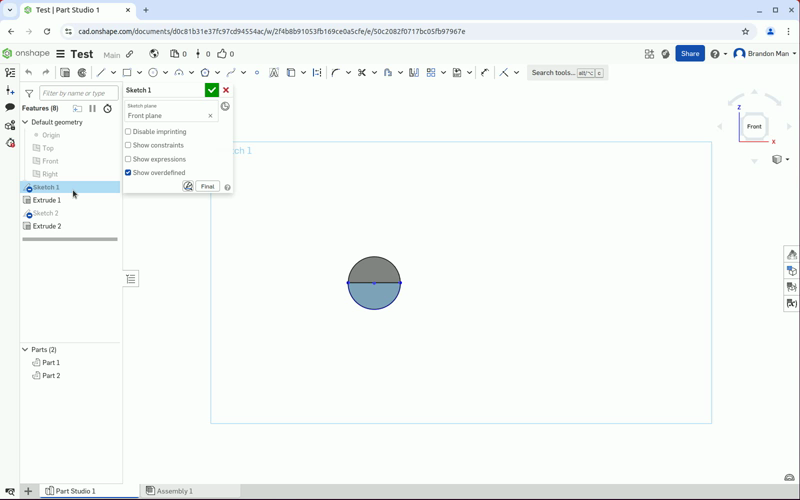
mouse_move(229, 92)
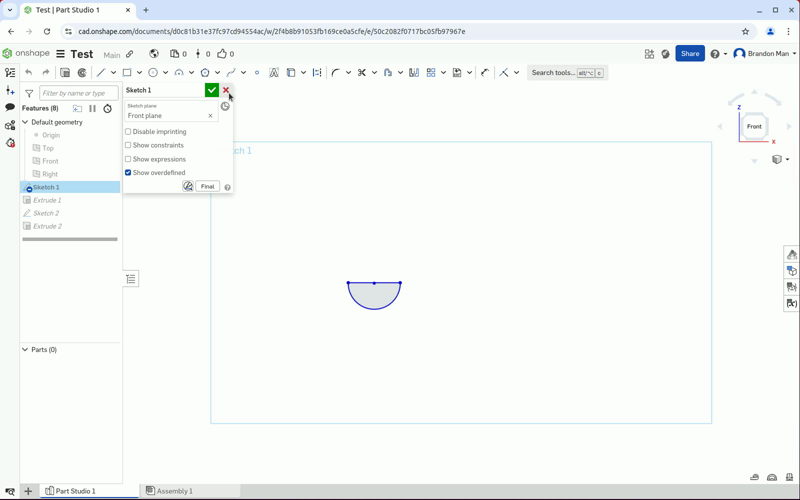
click(229, 92)
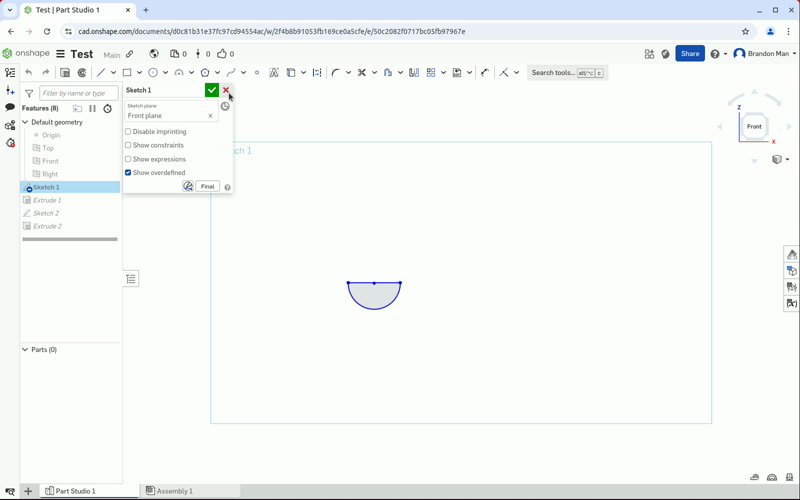
key(shift+s)
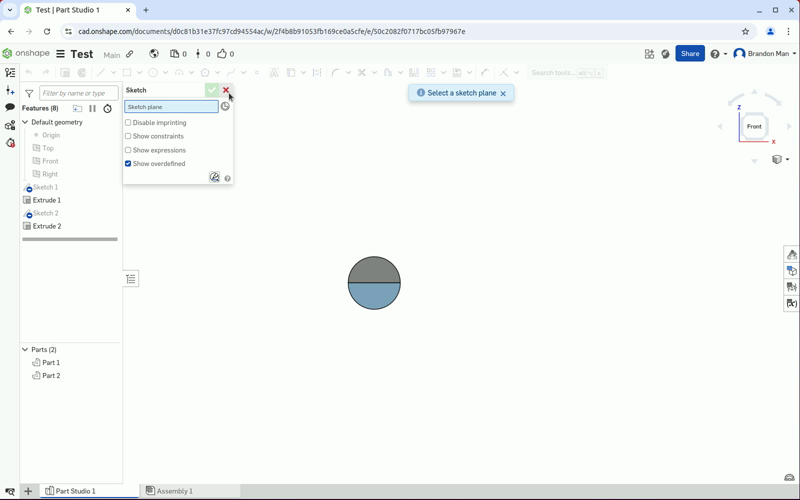
mouse_move(73, 163)
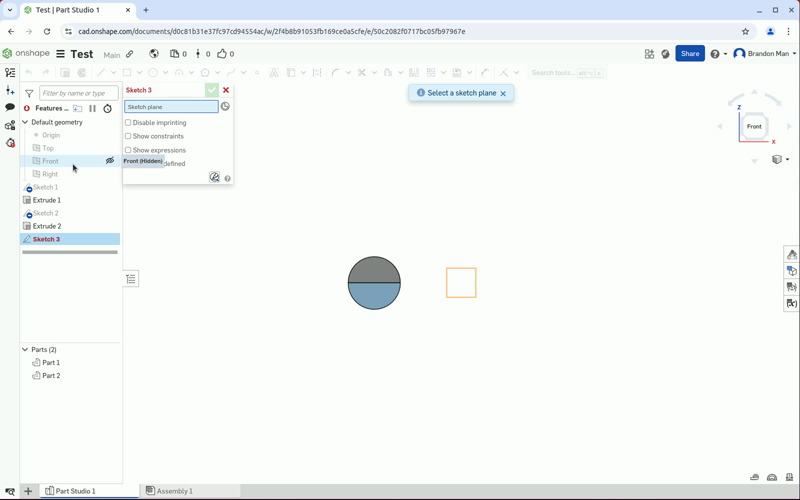
click(73, 163)
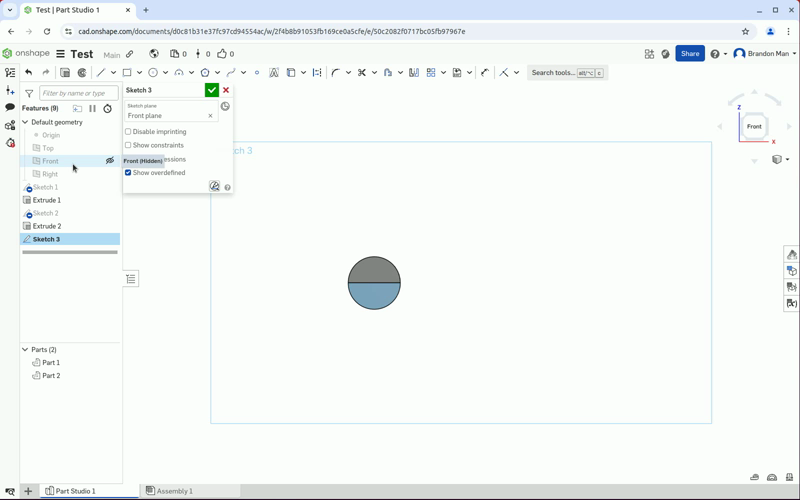
mouse_move(73, 352)
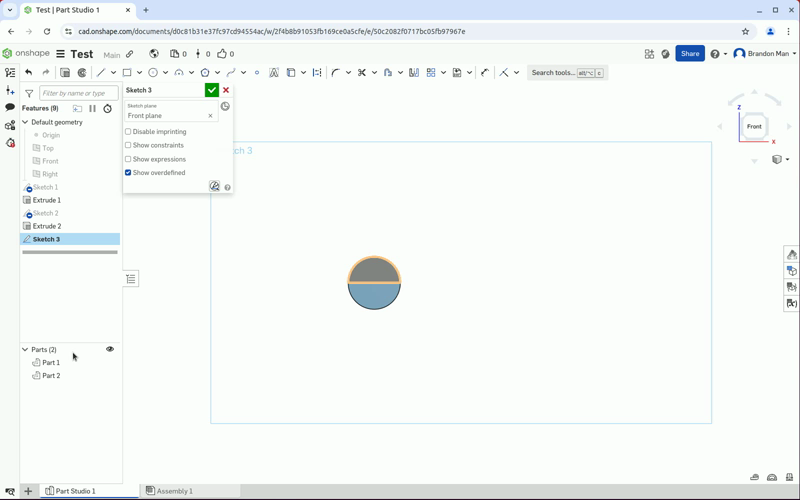
key(y)
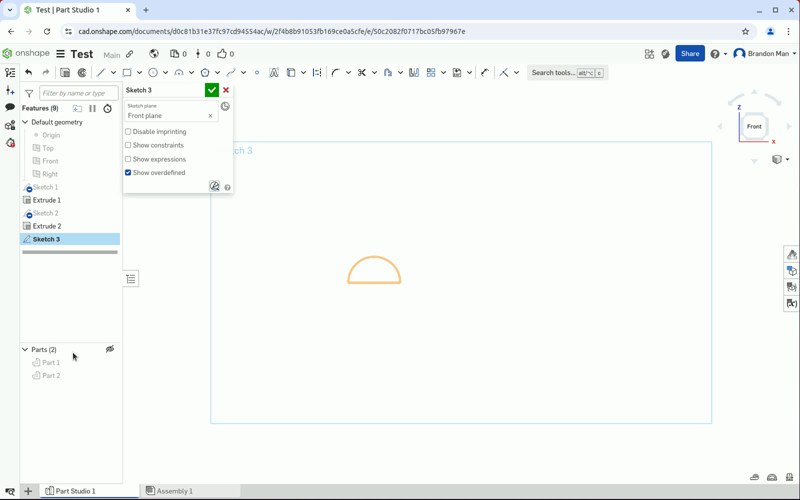
key(l)
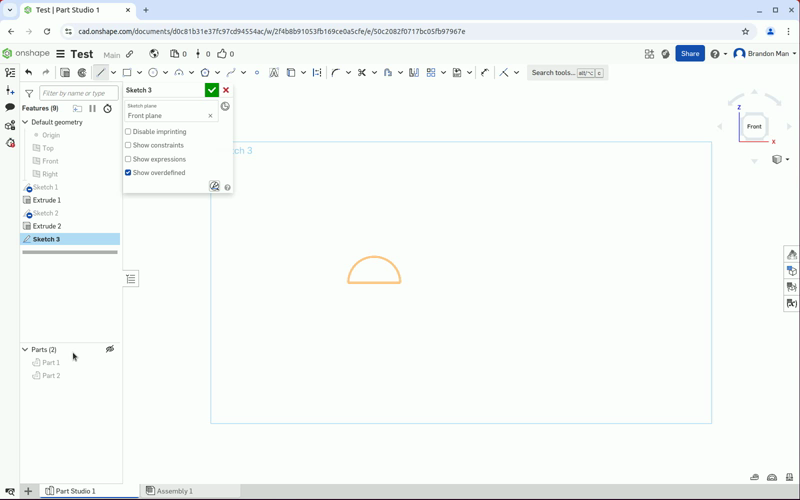
key_down(shift)
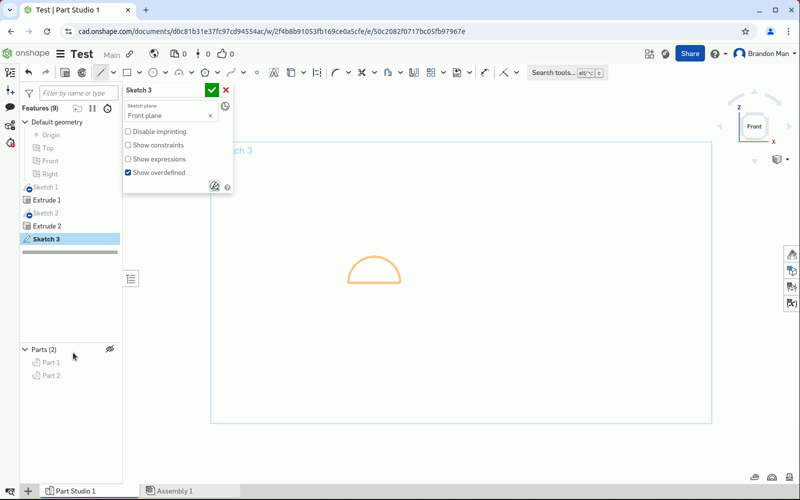
mouse_move(372, 308)
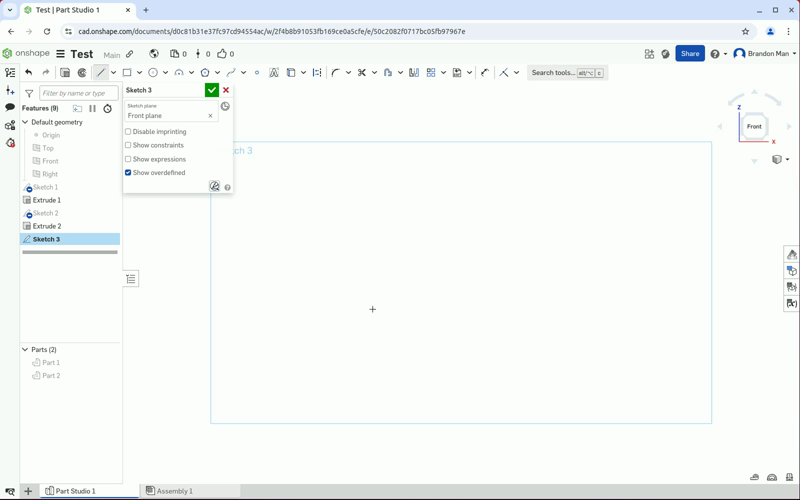
click(372, 308)
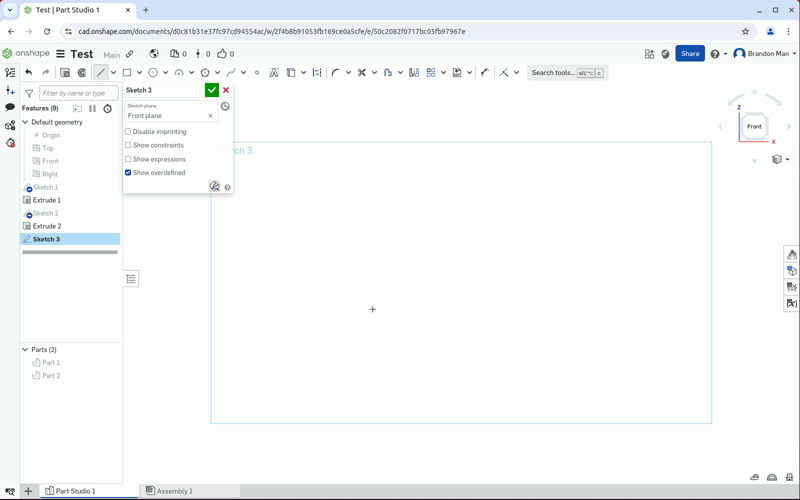
key_up(shift)
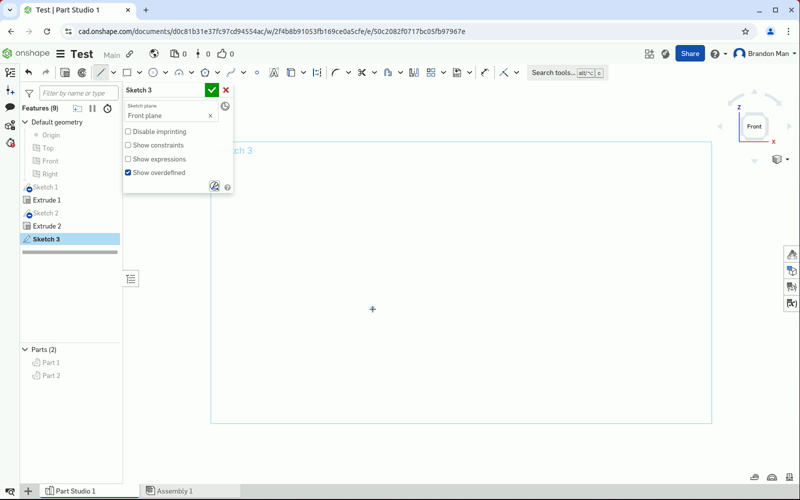
key_down(shift)
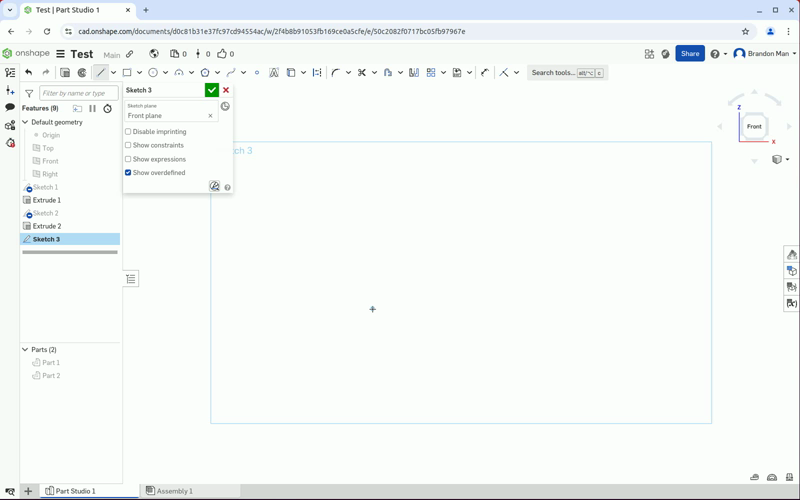
mouse_move(461, 314)
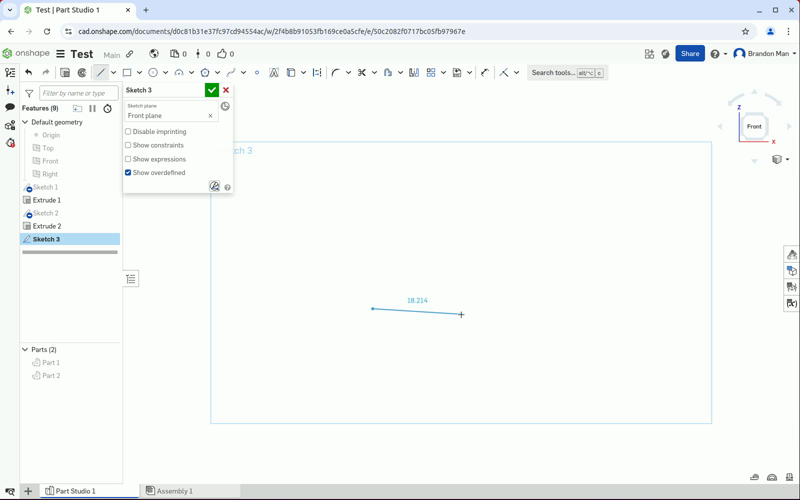
click(461, 314)
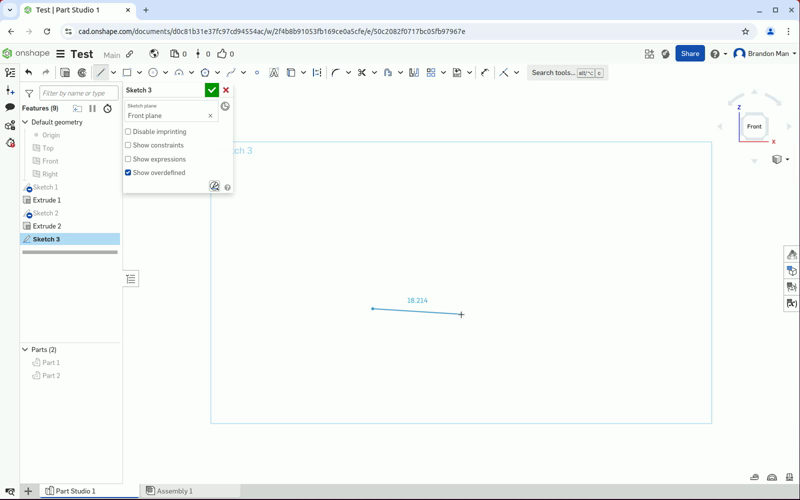
key_up(shift)
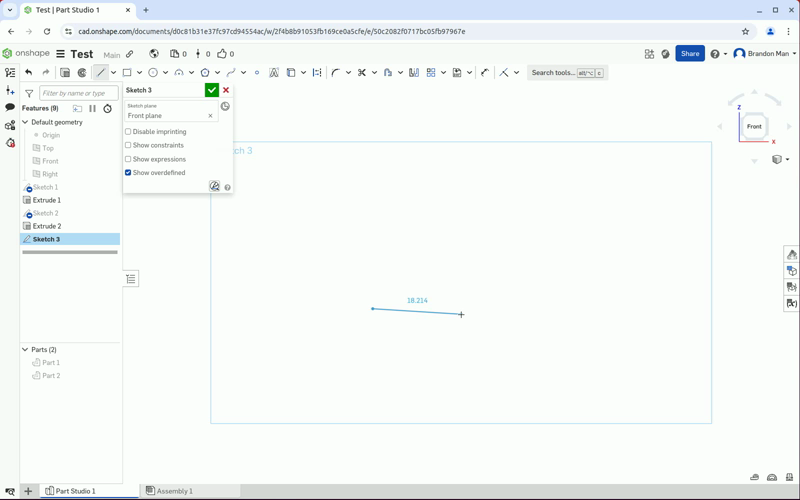
key_down(shift)
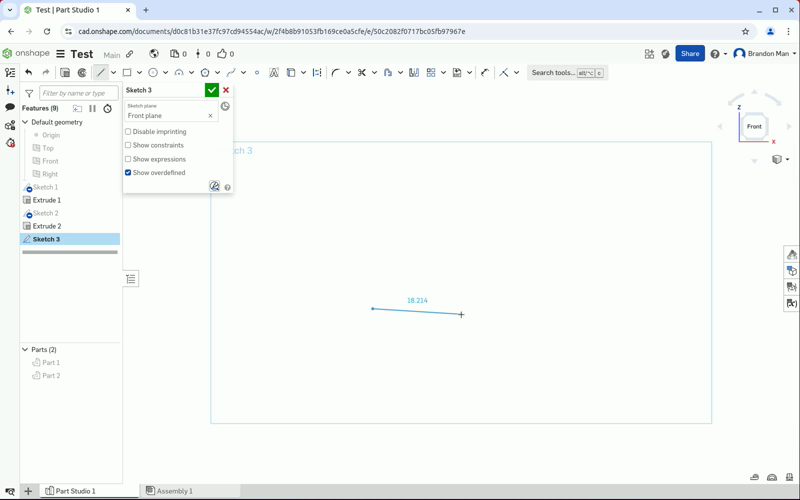
mouse_move(491, 314)
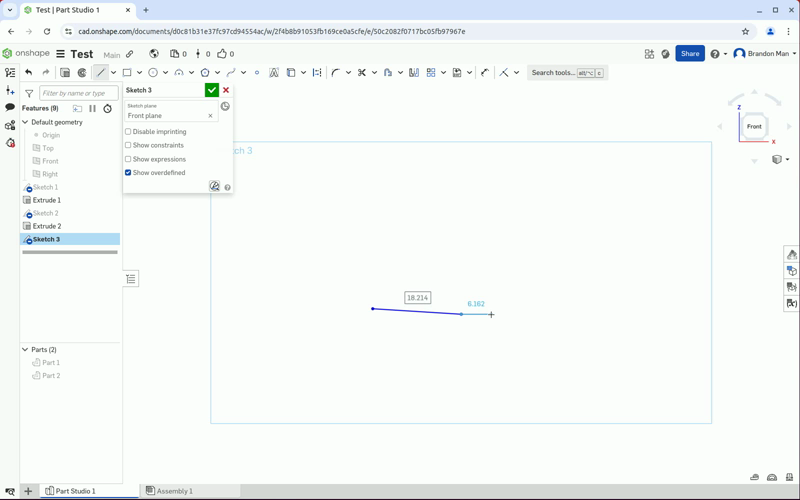
mouse_move(461, 283)
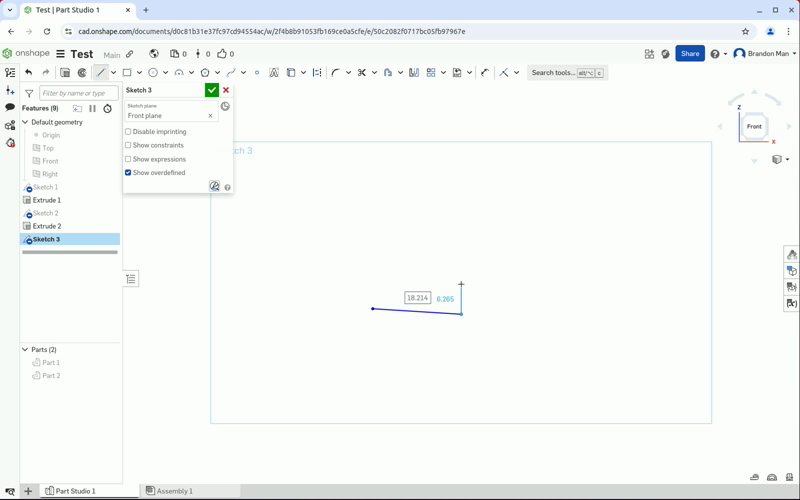
click(461, 283)
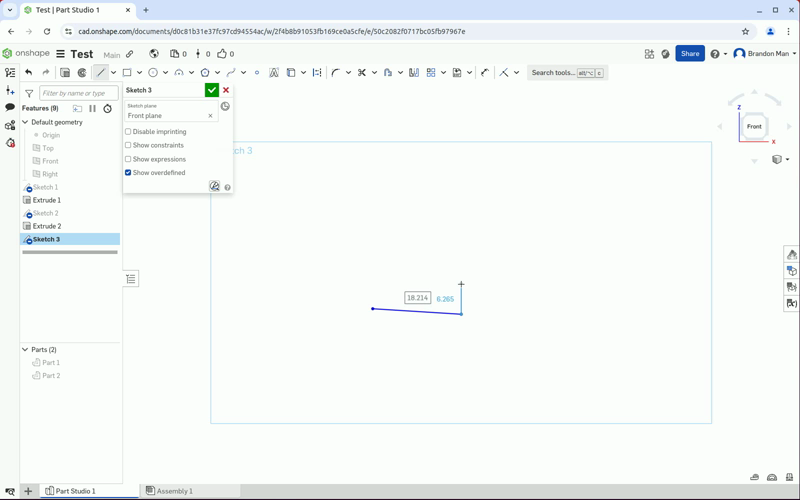
key_up(shift)
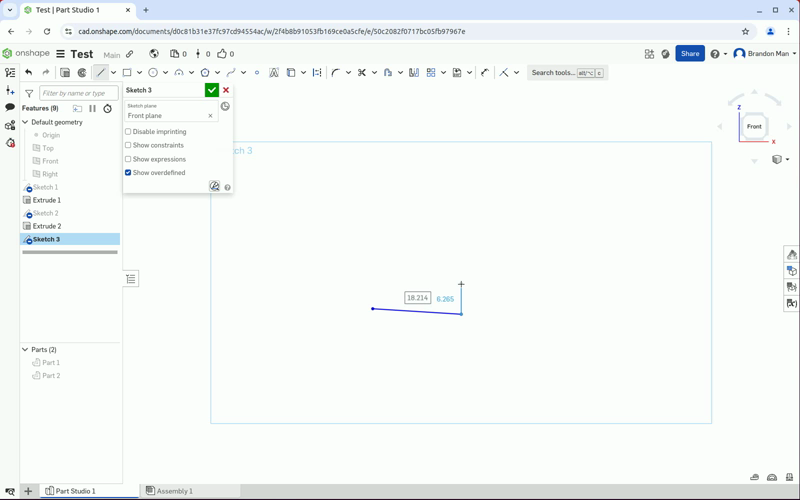
key_down(shift)
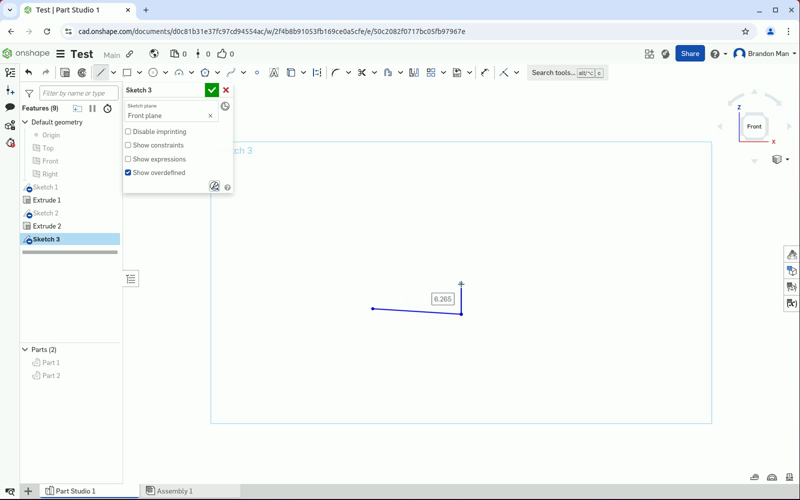
mouse_move(399, 283)
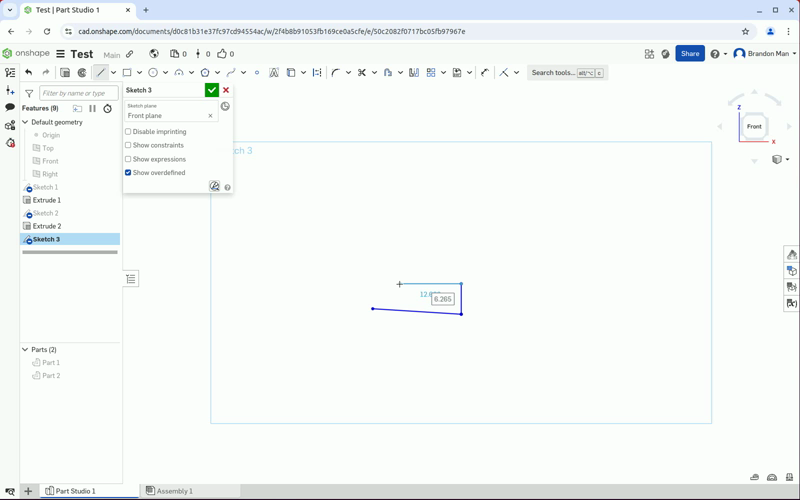
click(399, 283)
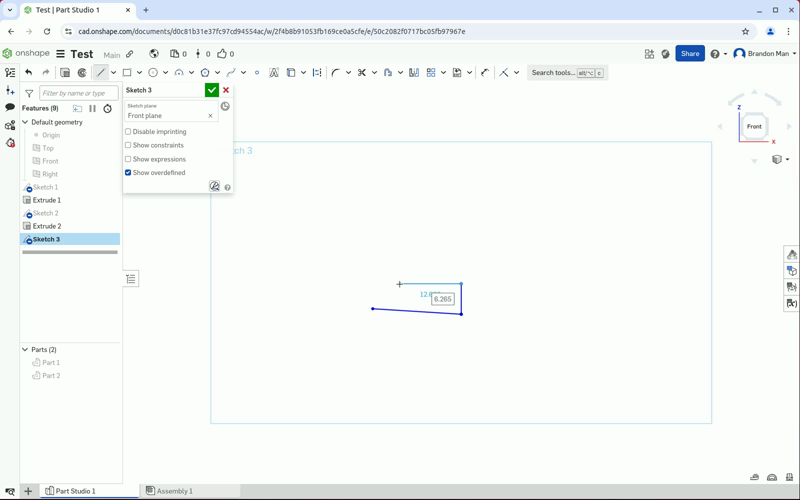
key_up(shift)
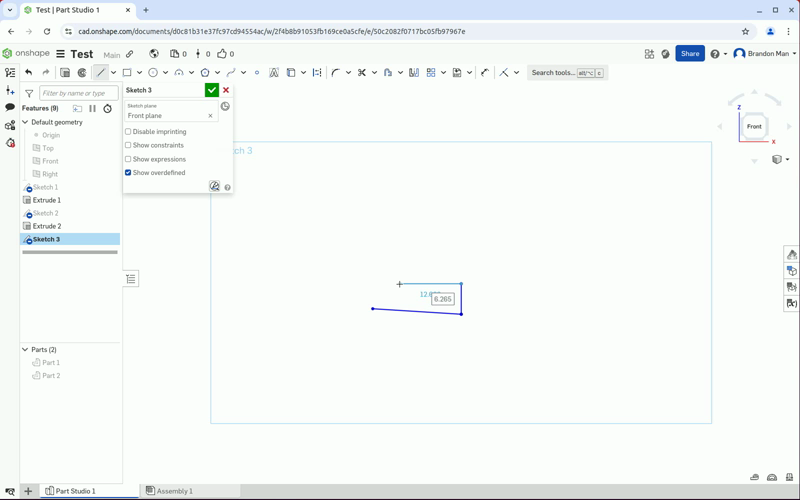
key(esc)
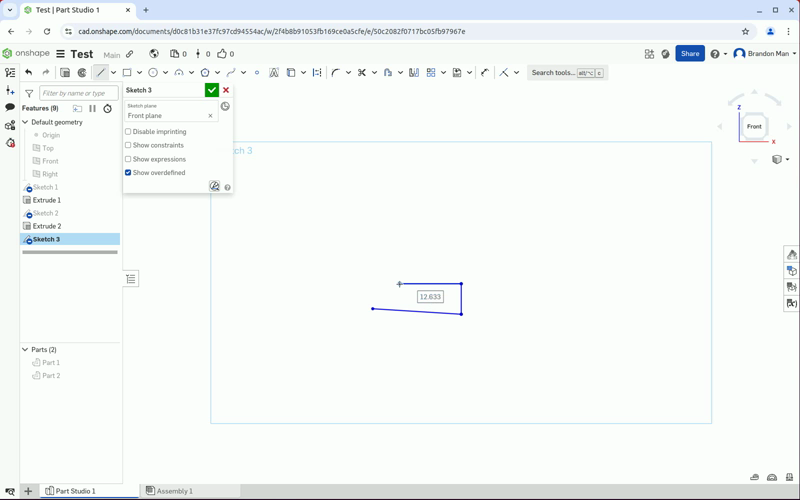
key(a)
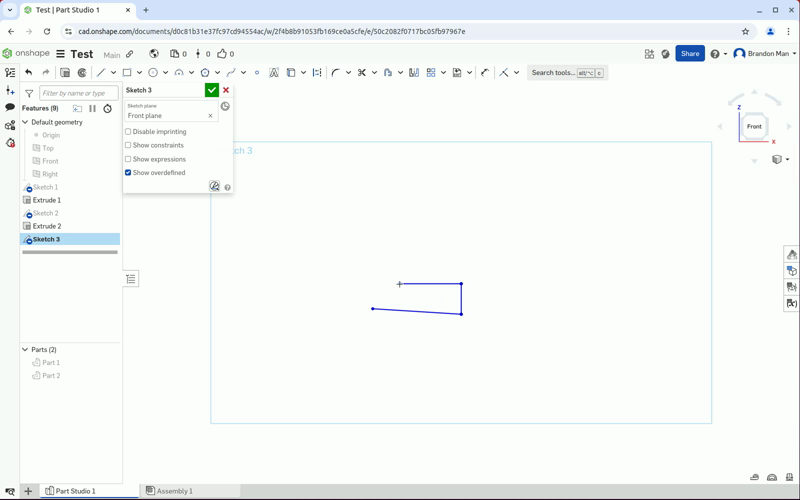
mouse_move(399, 283)
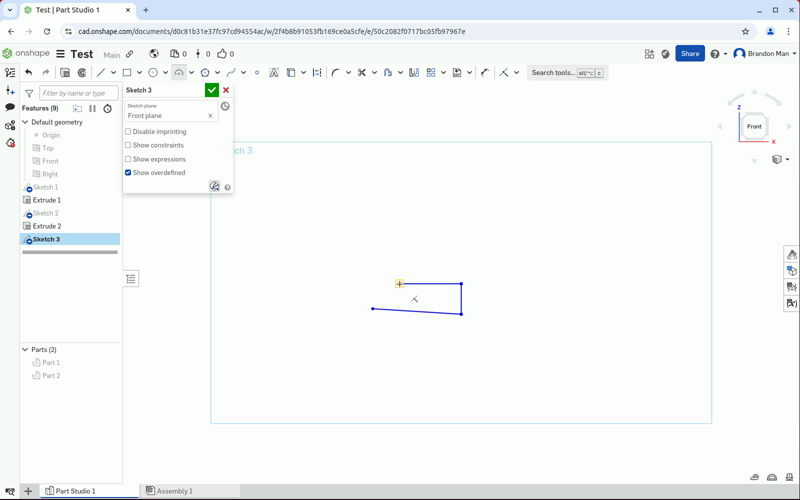
click(399, 283)
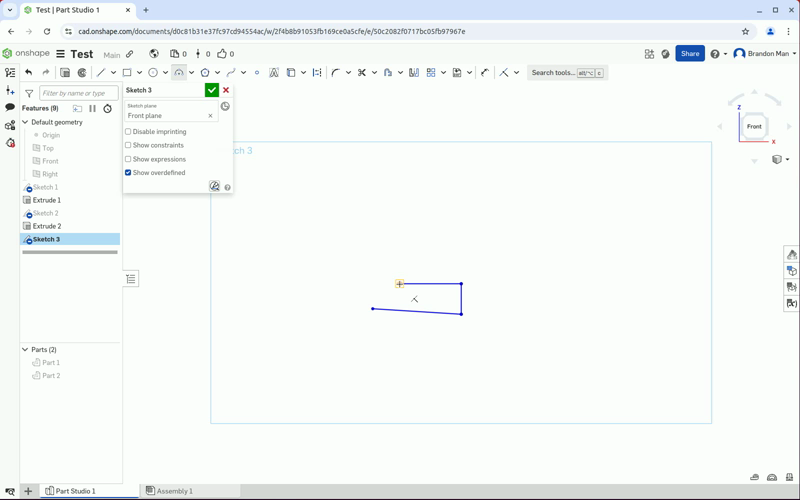
mouse_move(372, 308)
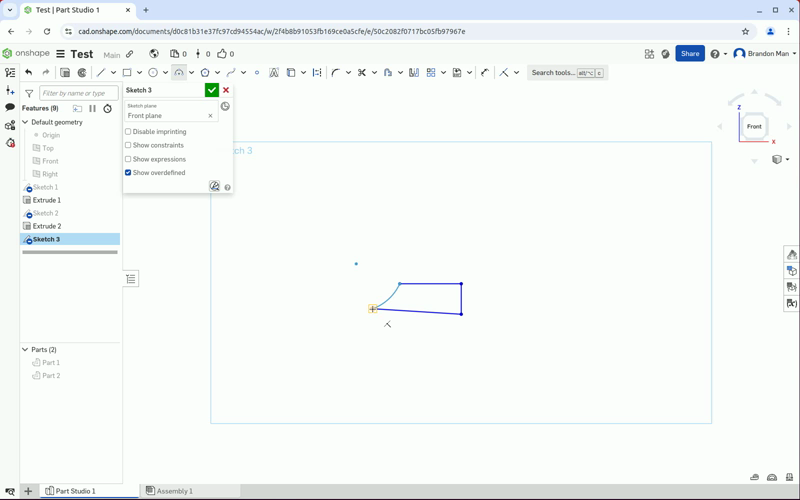
click(372, 308)
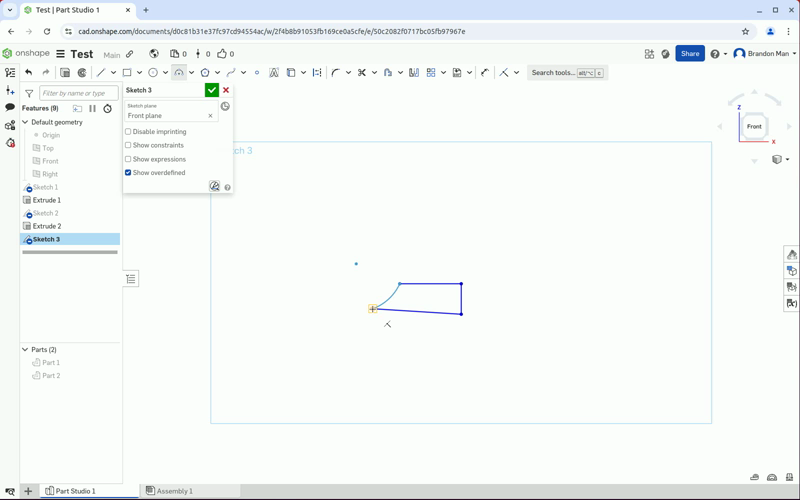
key_down(shift)
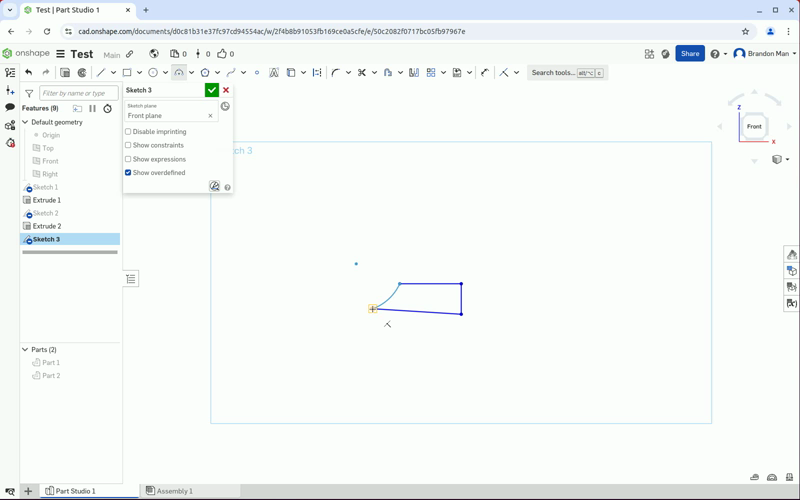
mouse_move(391, 301)
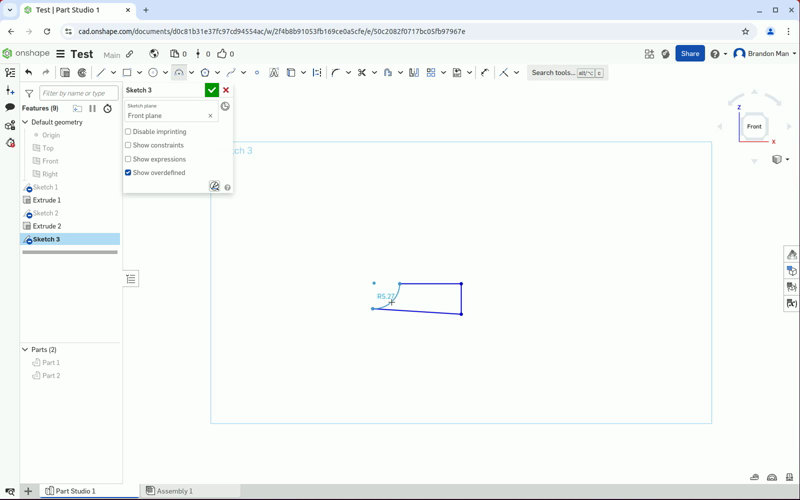
click(391, 301)
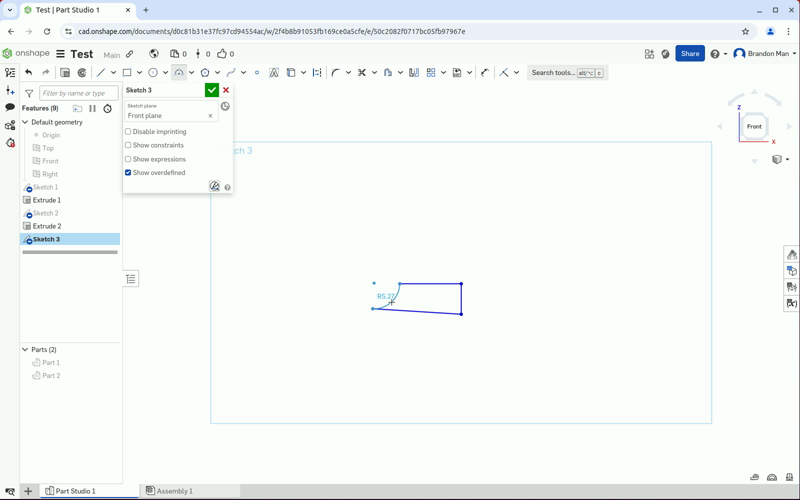
key_up(shift)
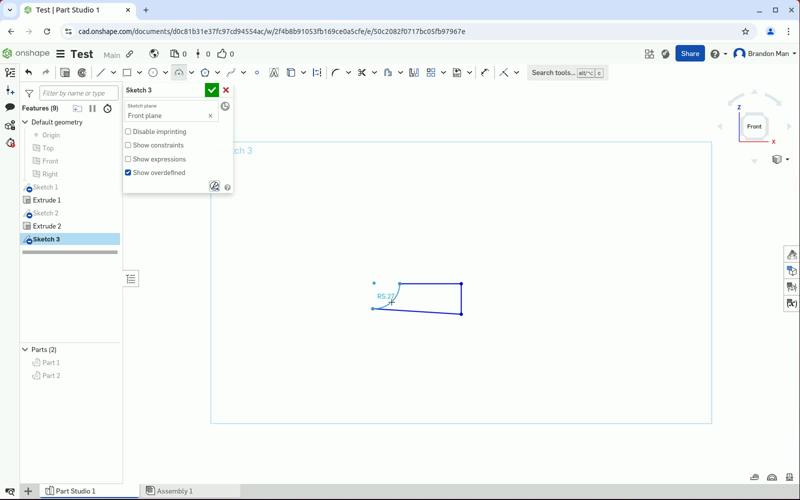
key(esc)
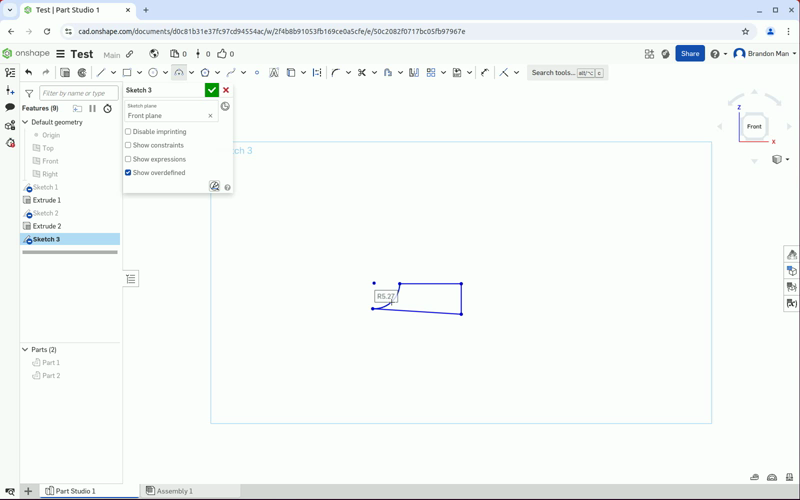
mouse_move(399, 304)
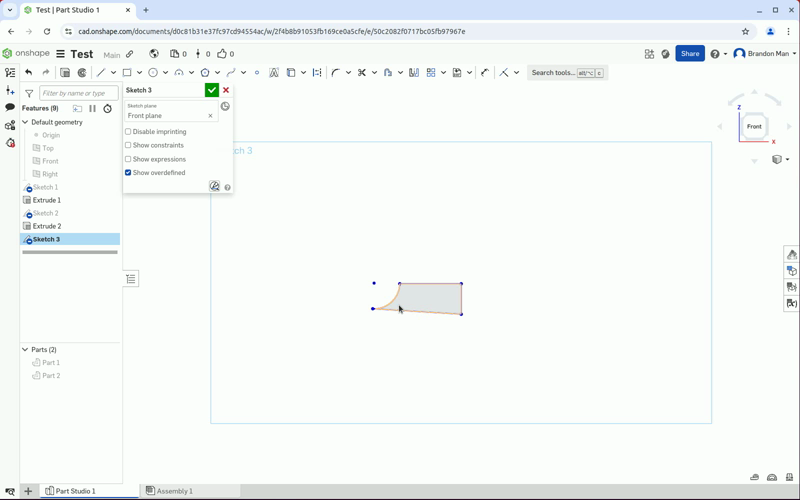
click(399, 304)
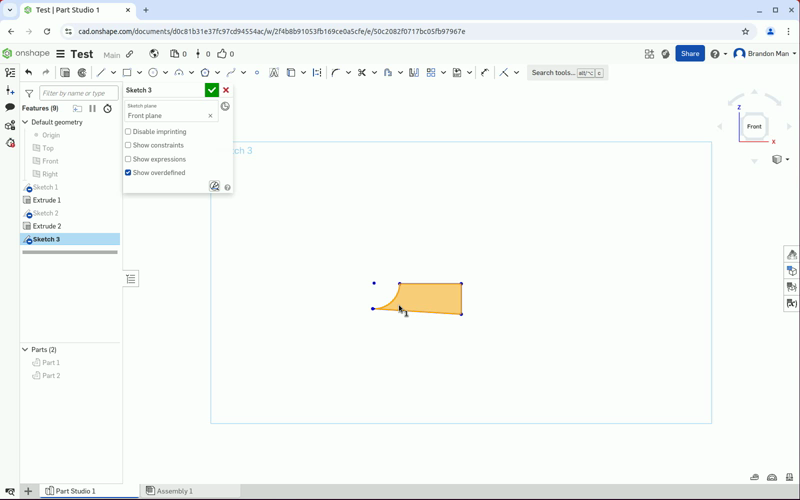
mouse_move(73, 352)
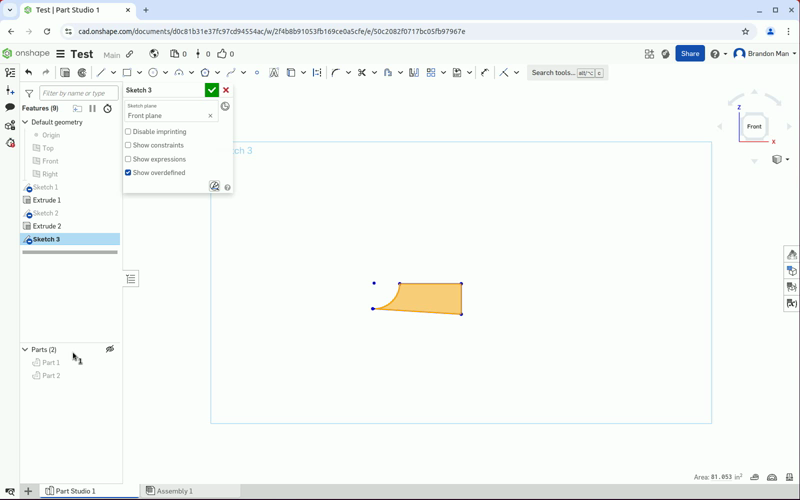
key(shift+y)
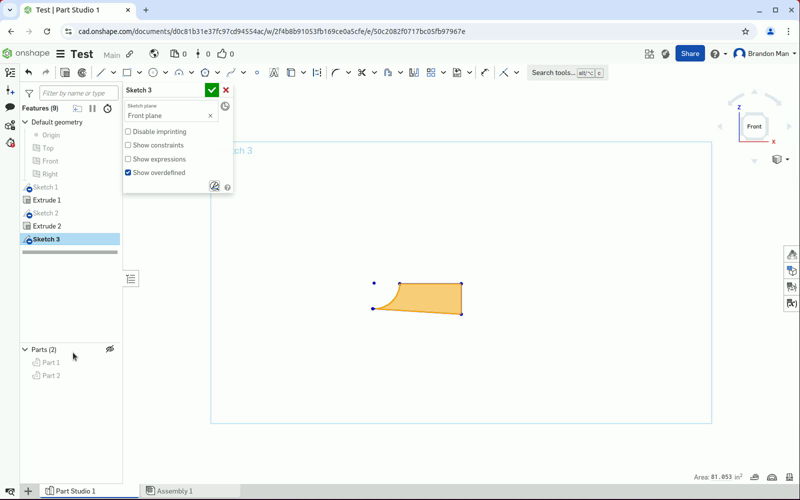
key(shift+e)
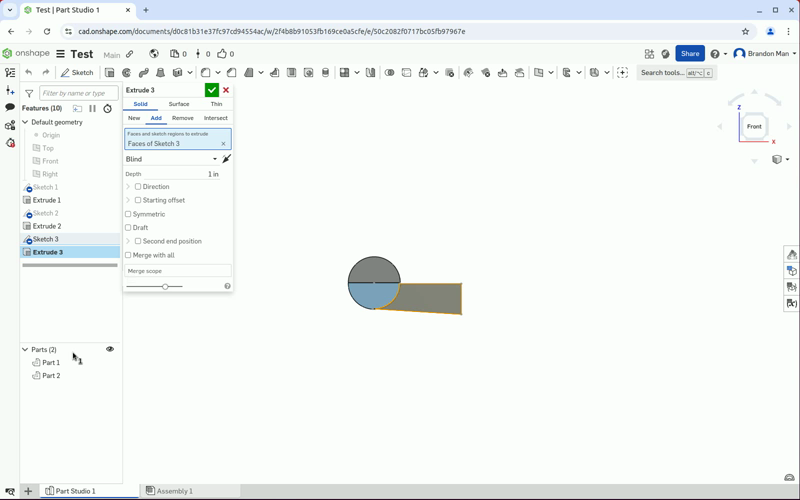
mouse_move(143, 106)
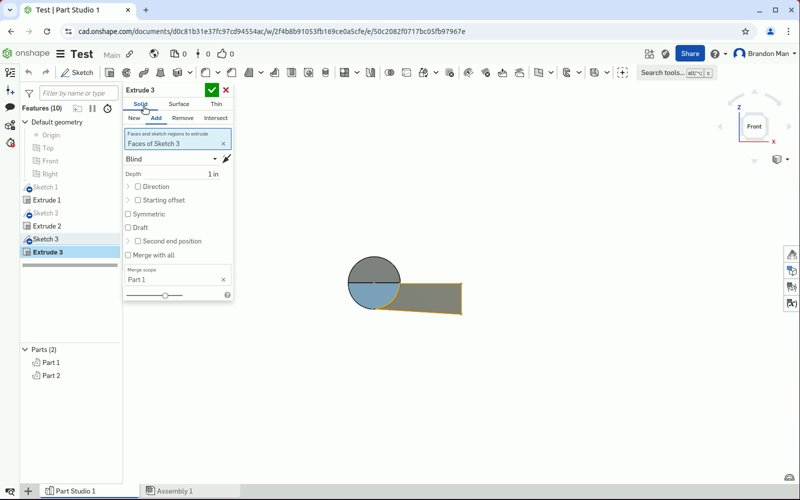
click(143, 106)
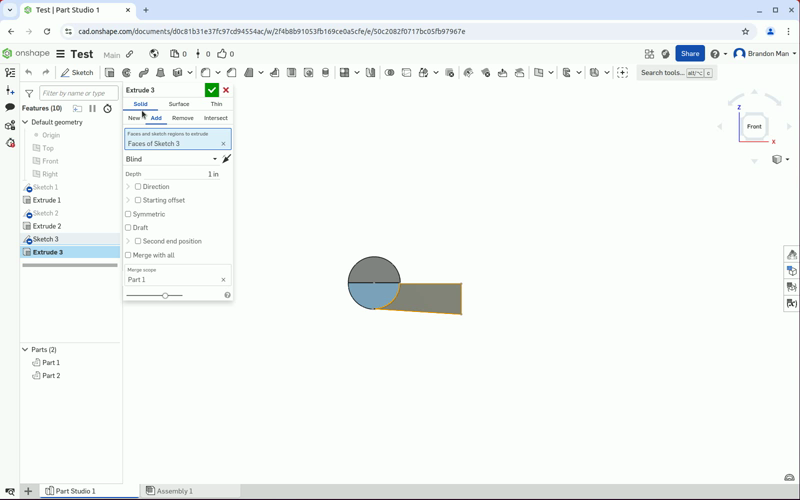
mouse_move(137, 120)
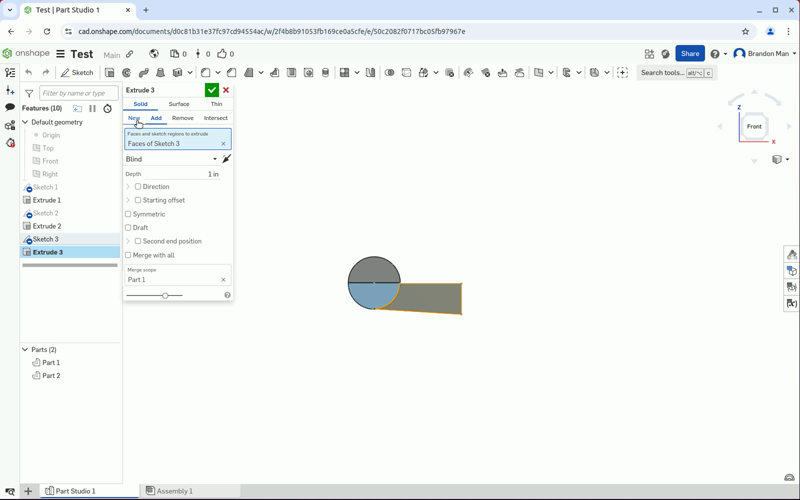
click(137, 120)
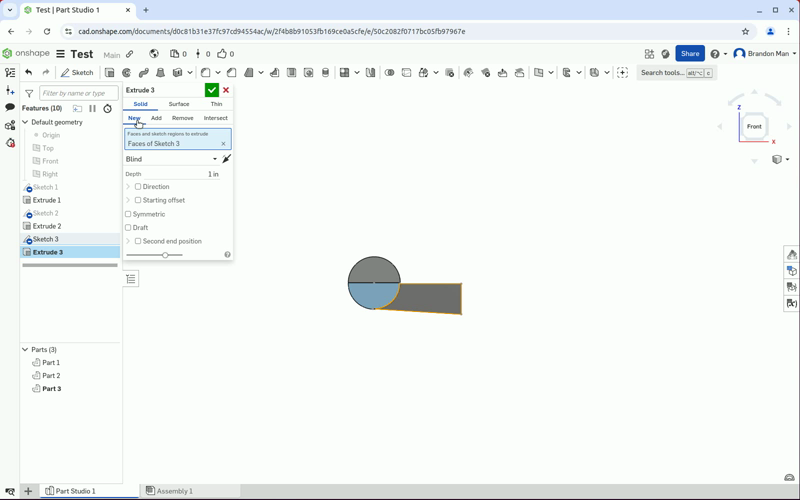
key(tab, 4)
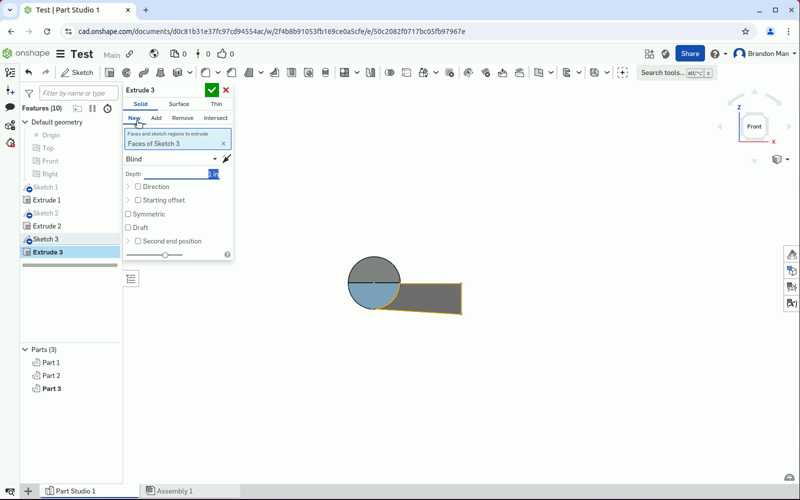
text(-0.482)
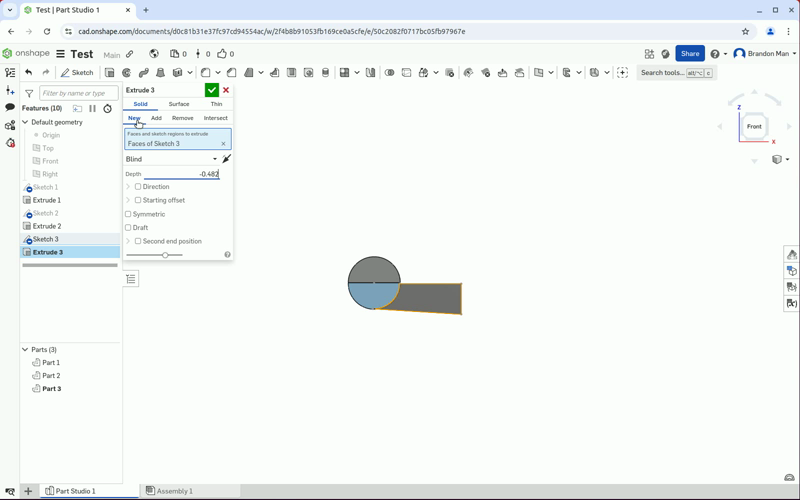
key(tab, 3)
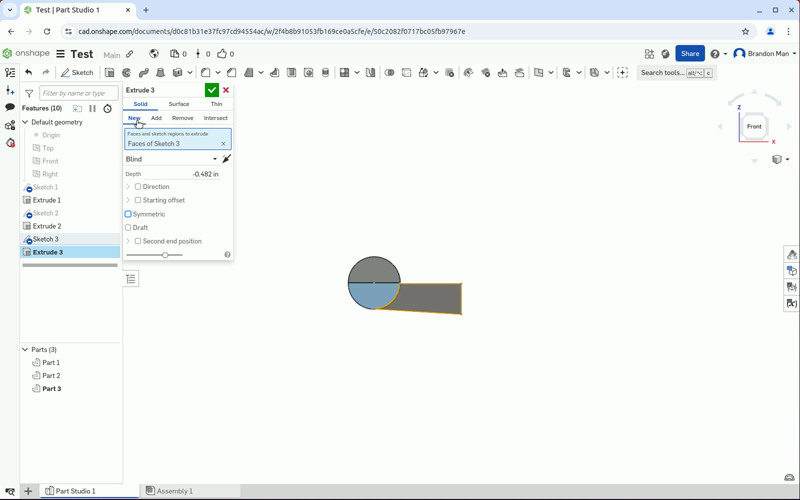
key(space)
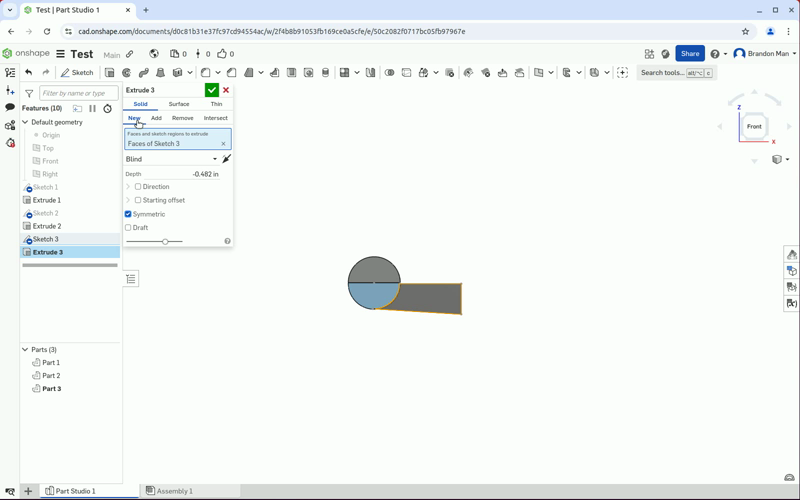
key(enter)
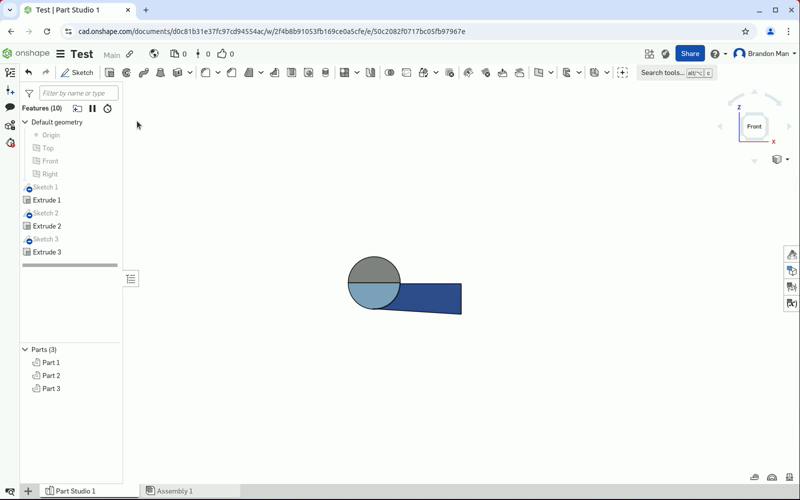
key(shift+h)
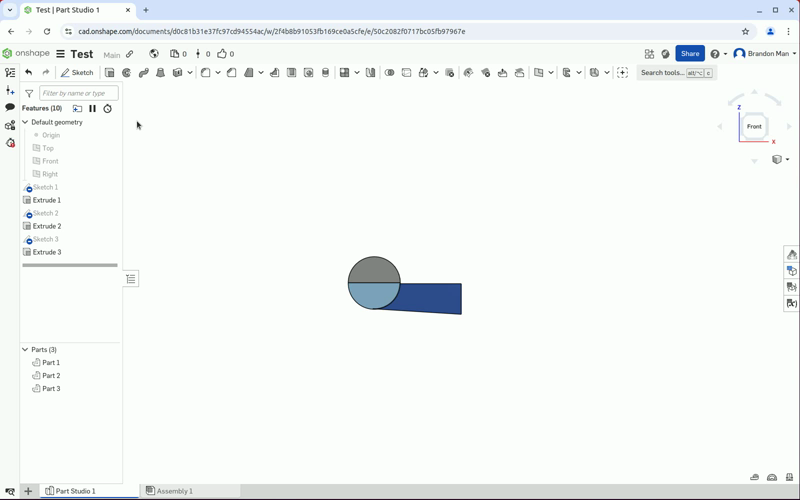
key(shift+h)
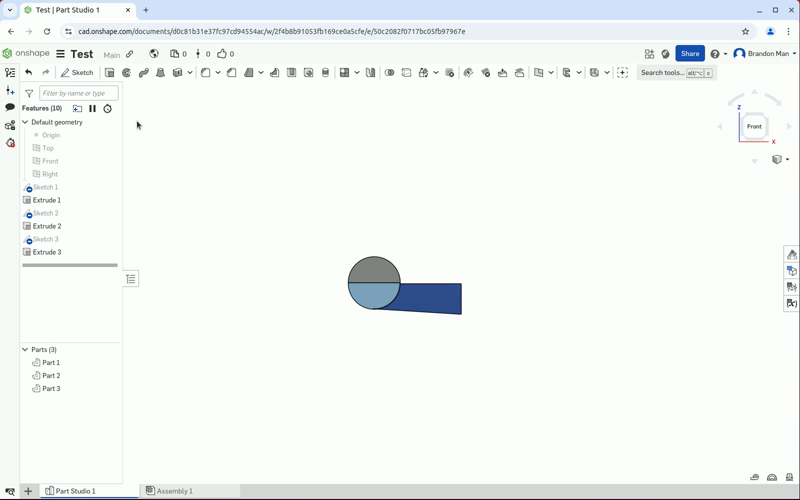
mouse_move(73, 189)
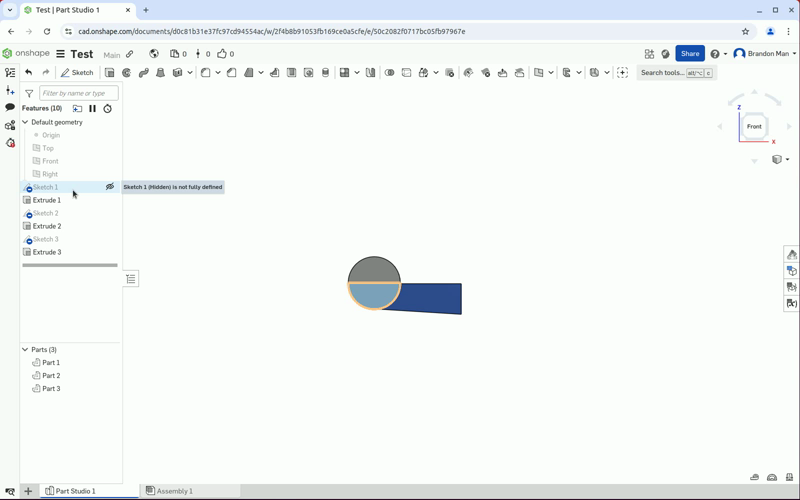
click(73, 189)
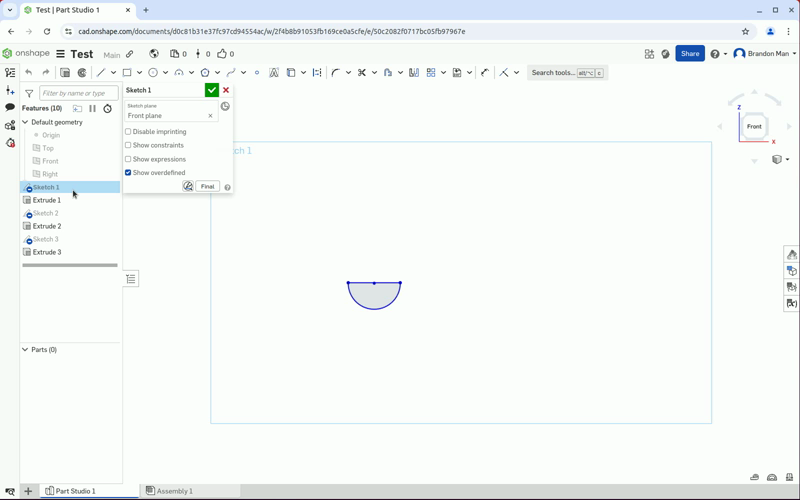
mouse_move(229, 92)
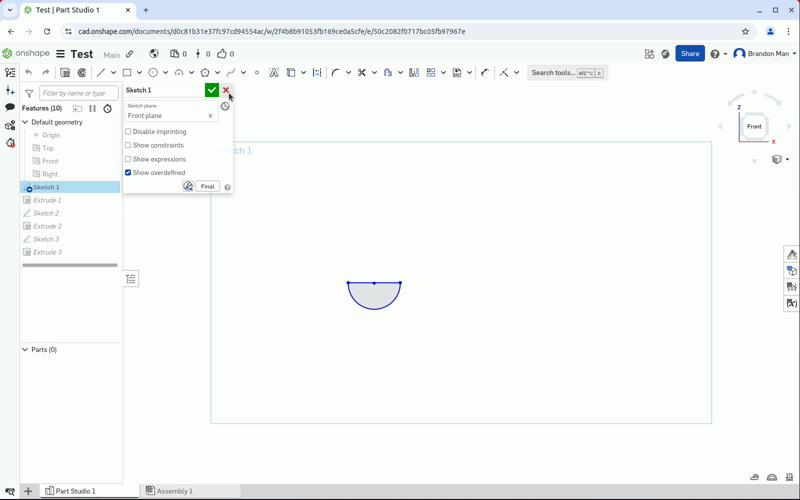
click(229, 92)
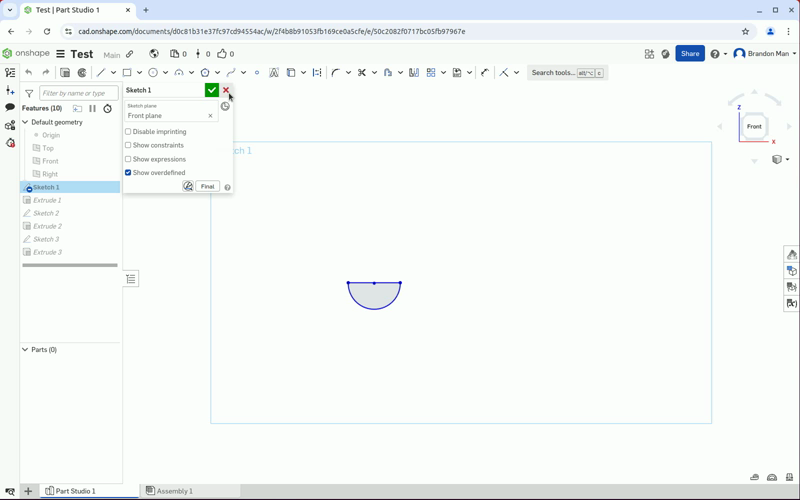
key(shift+s)
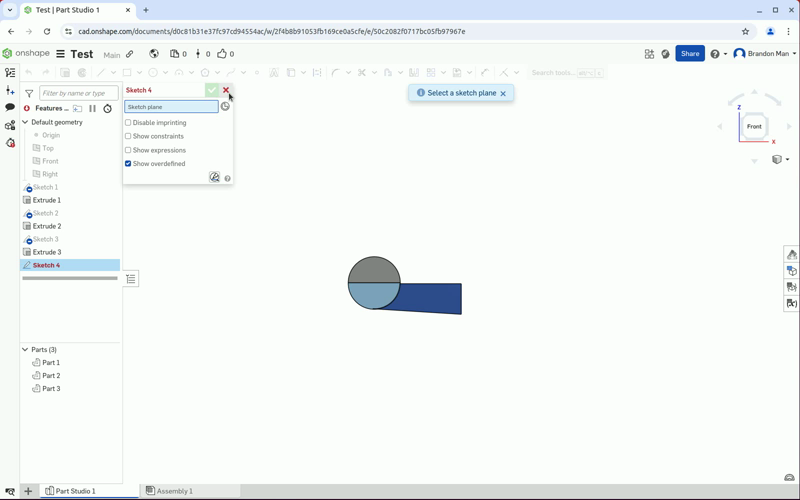
mouse_move(73, 163)
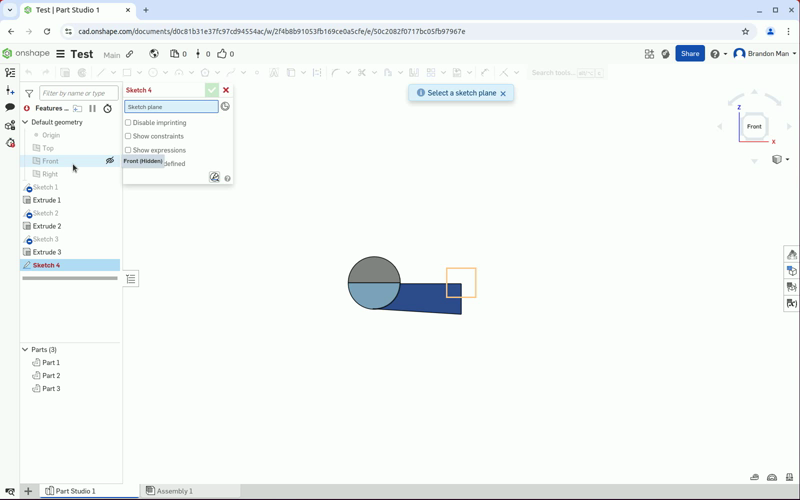
click(73, 163)
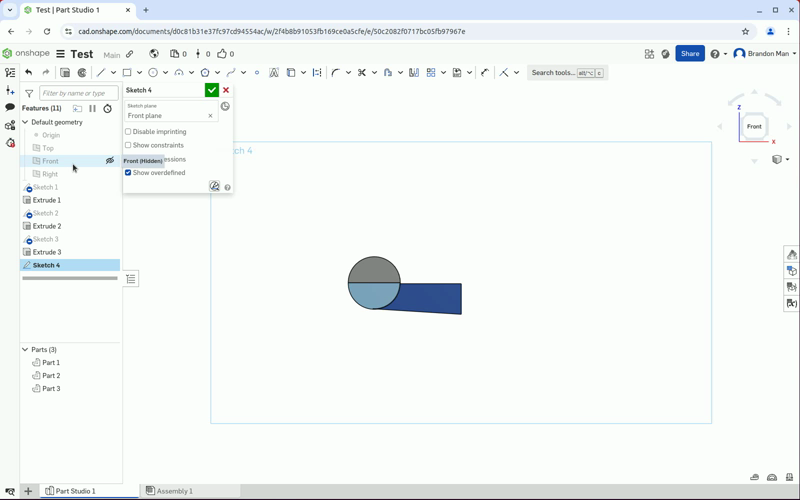
mouse_move(73, 352)
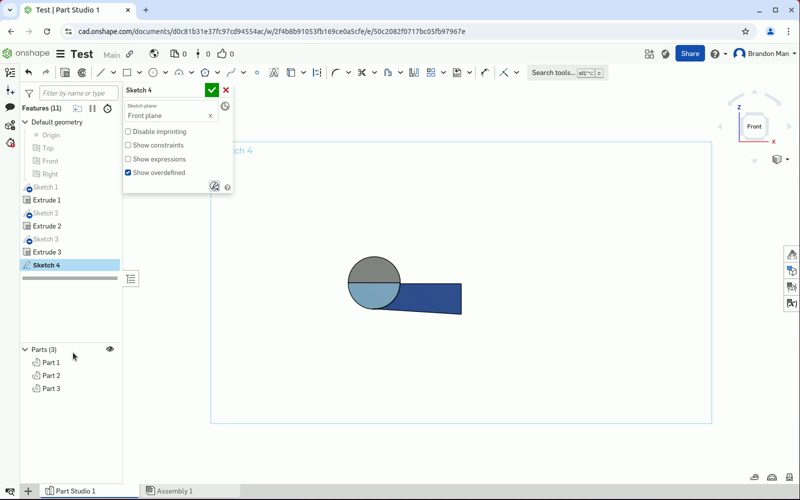
key(y)
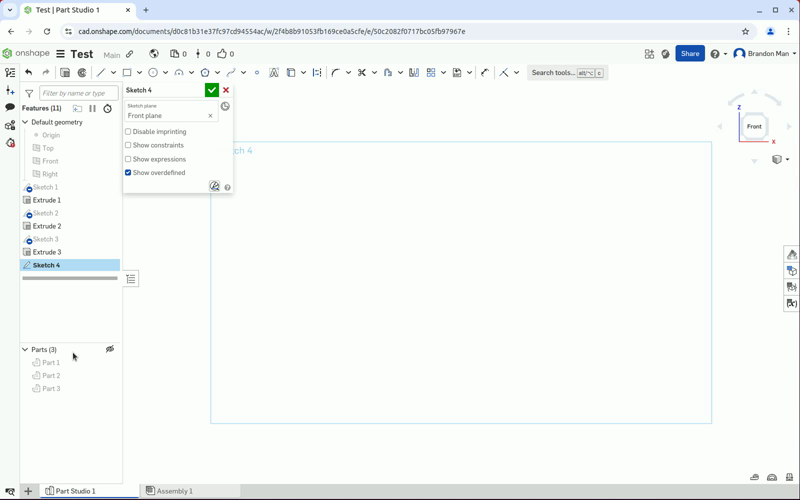
key(a)
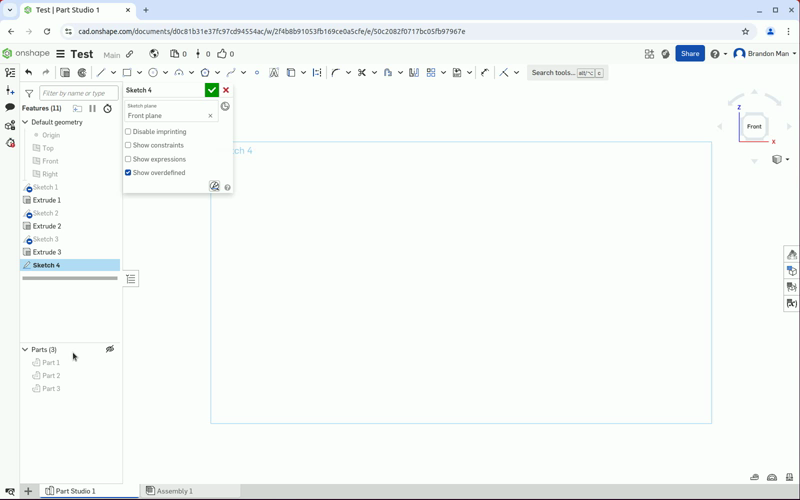
key_down(shift)
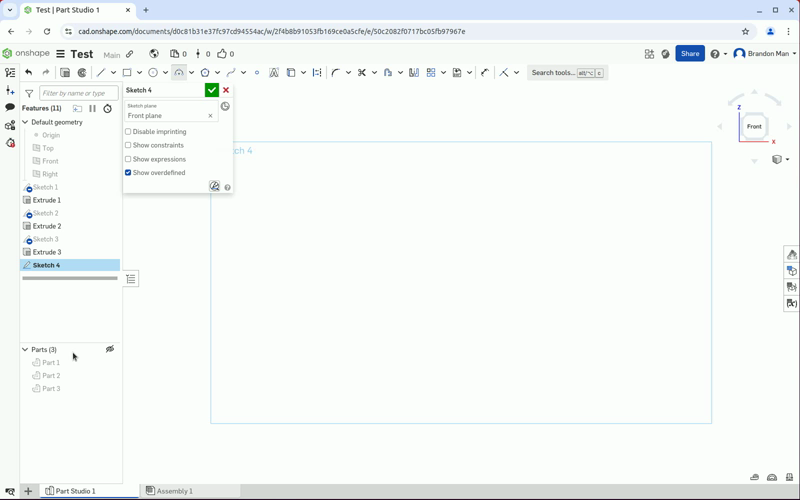
mouse_move(372, 257)
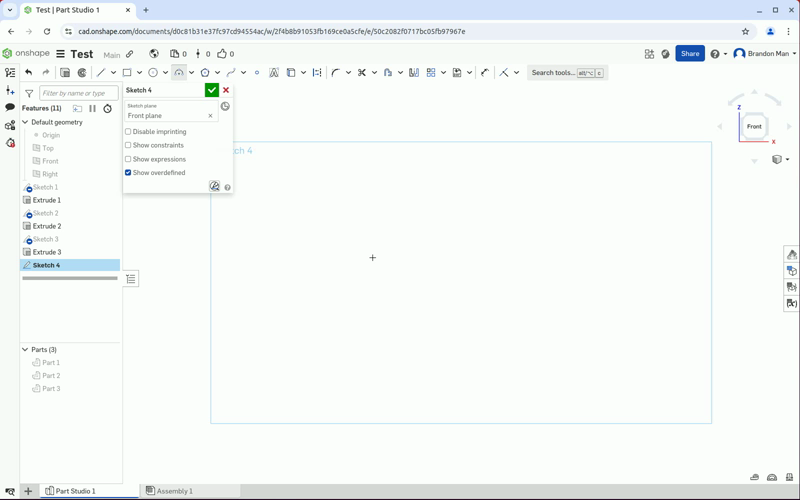
click(372, 257)
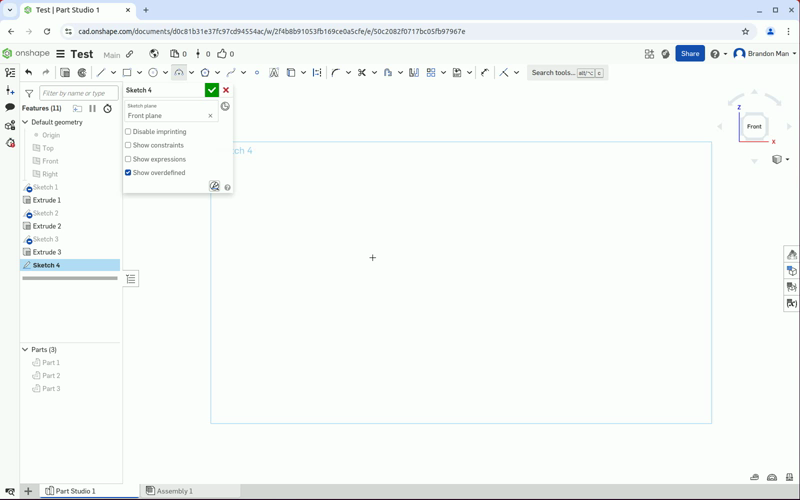
key_up(shift)
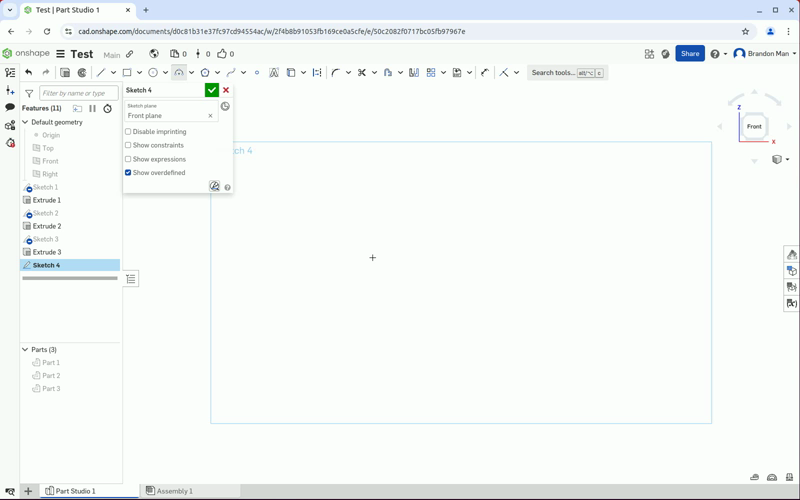
key_down(shift)
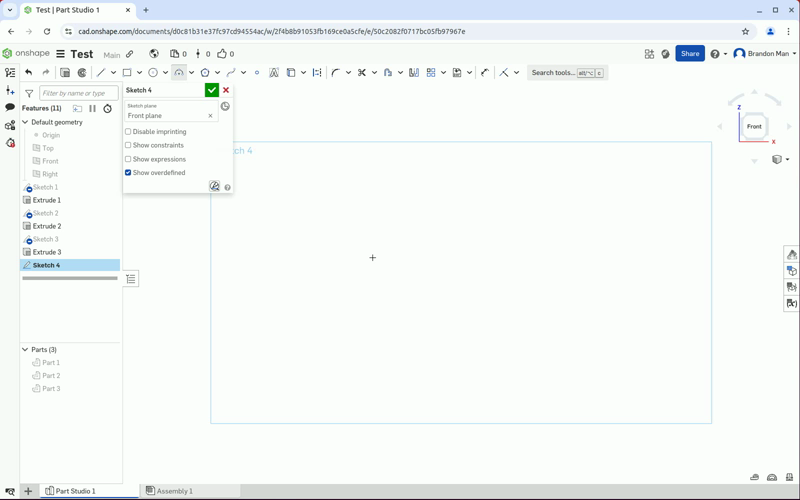
mouse_move(399, 282)
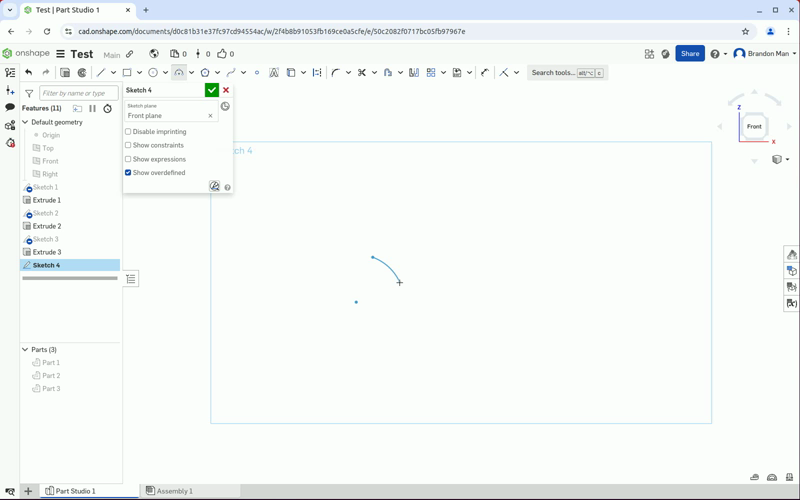
click(399, 282)
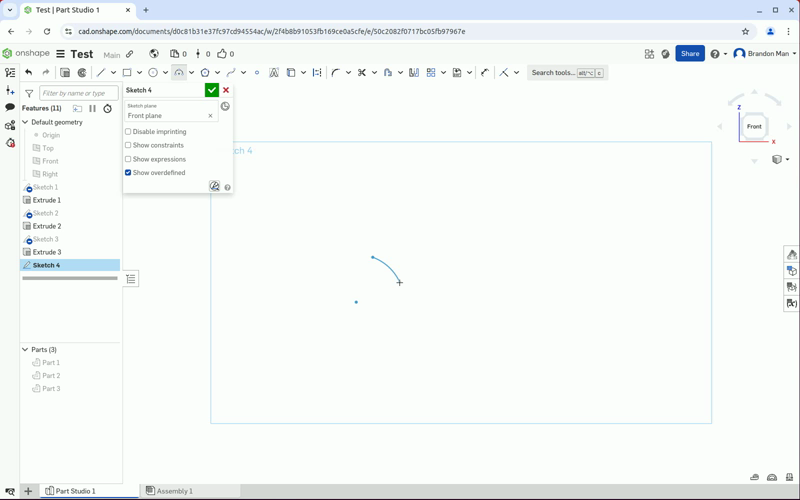
mouse_move(391, 264)
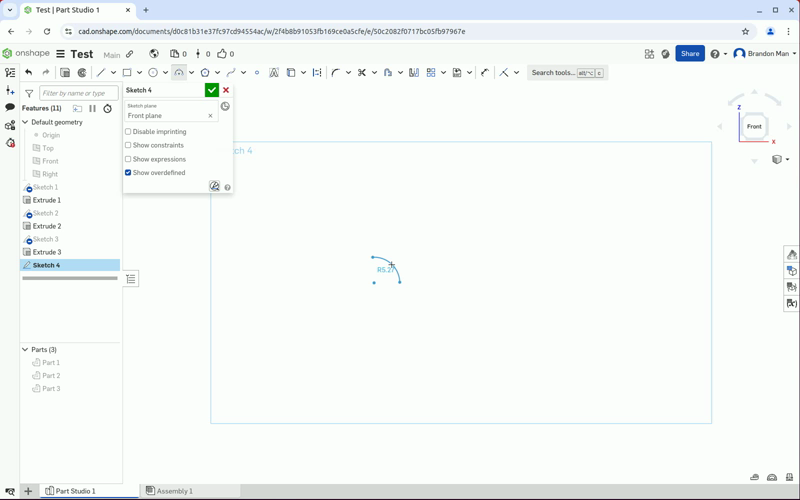
click(391, 264)
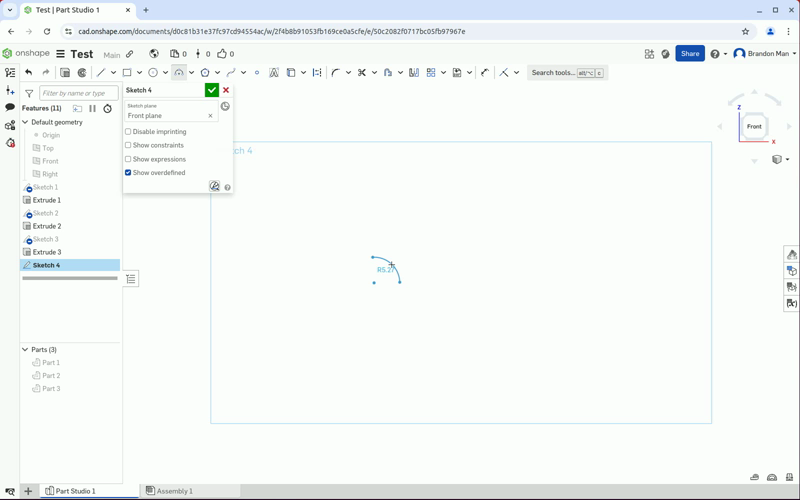
key_up(shift)
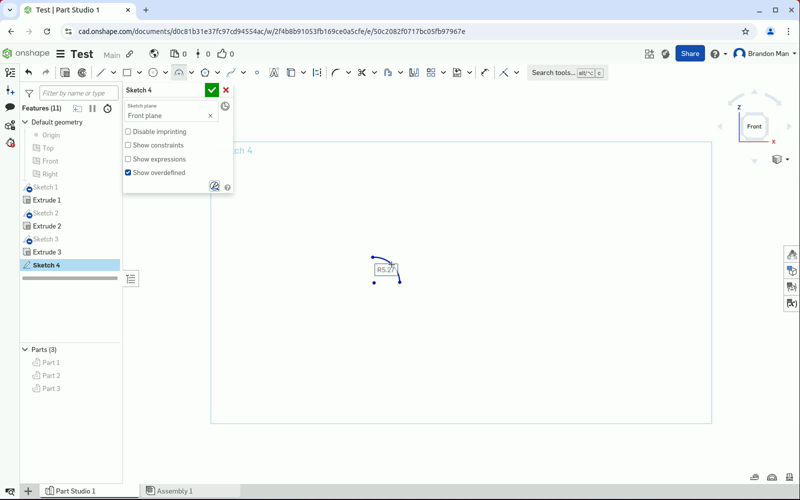
key(esc)
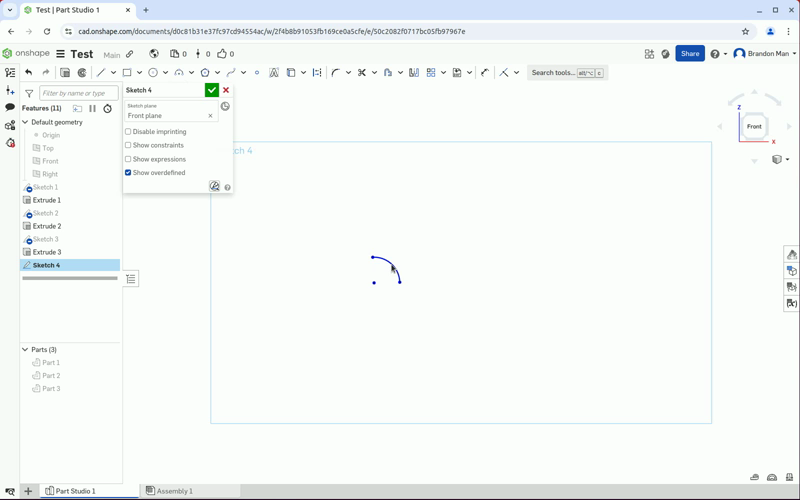
key(l)
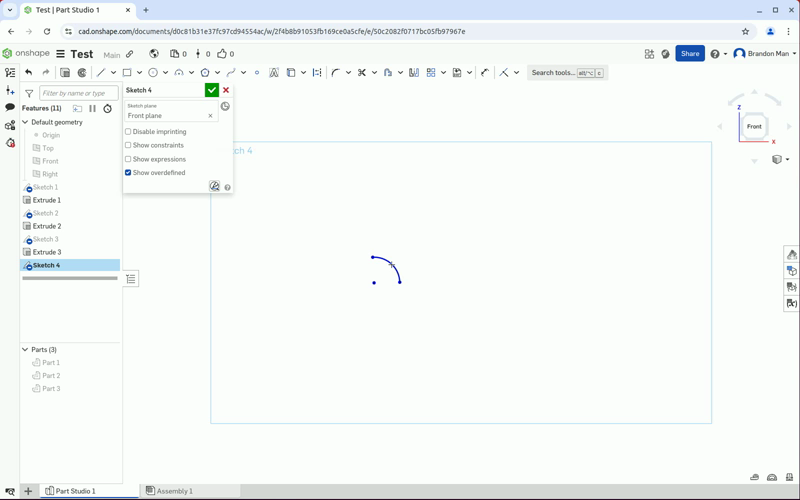
mouse_move(399, 282)
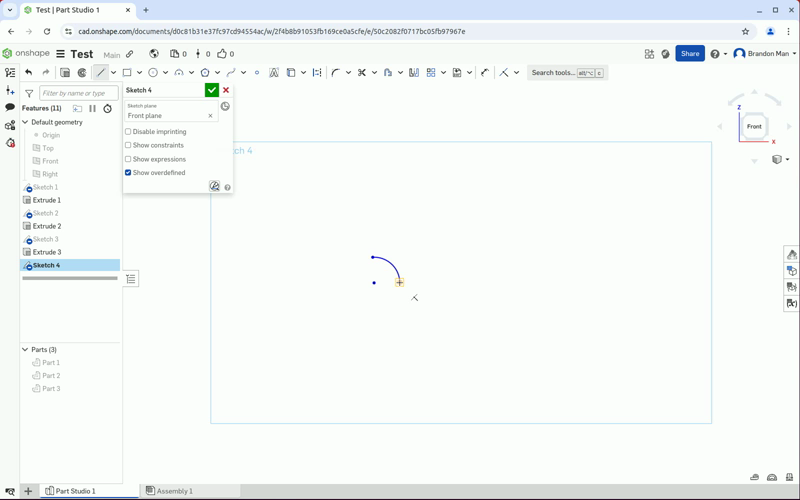
click(399, 282)
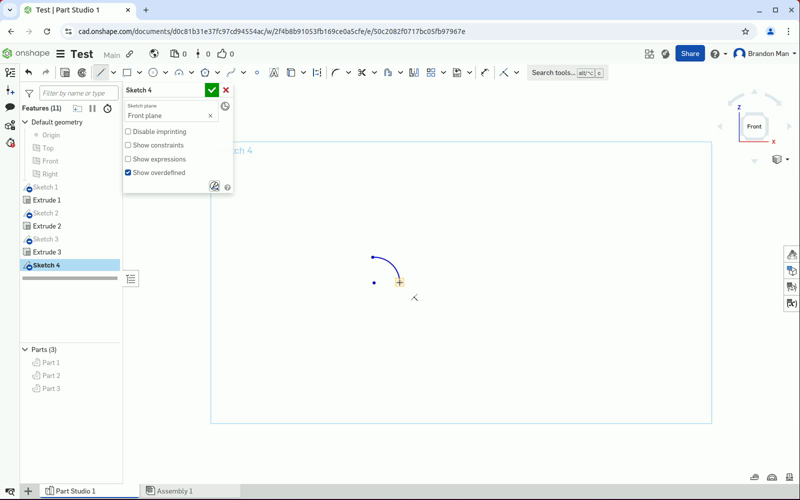
key_down(shift)
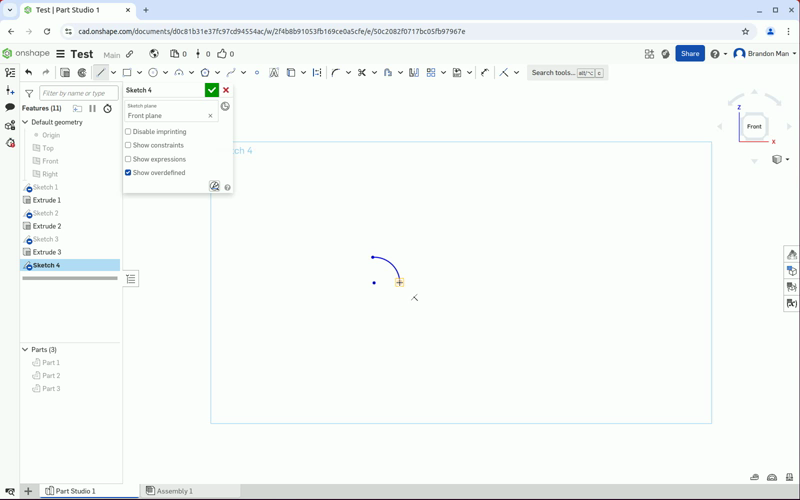
mouse_move(461, 282)
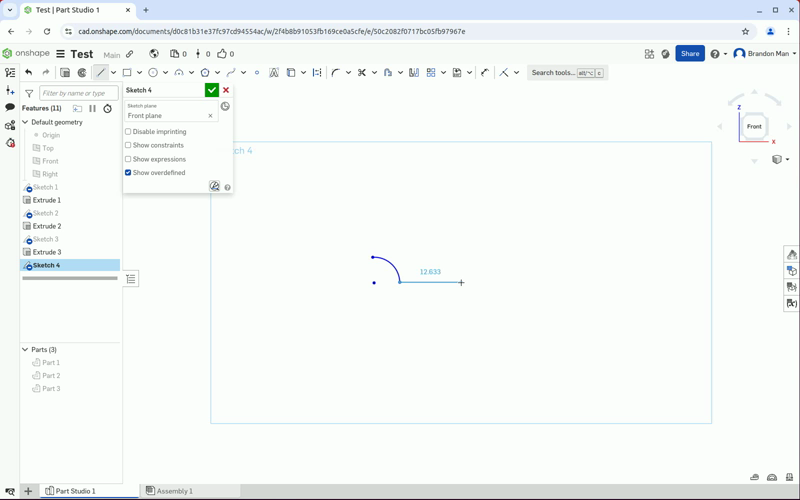
click(461, 282)
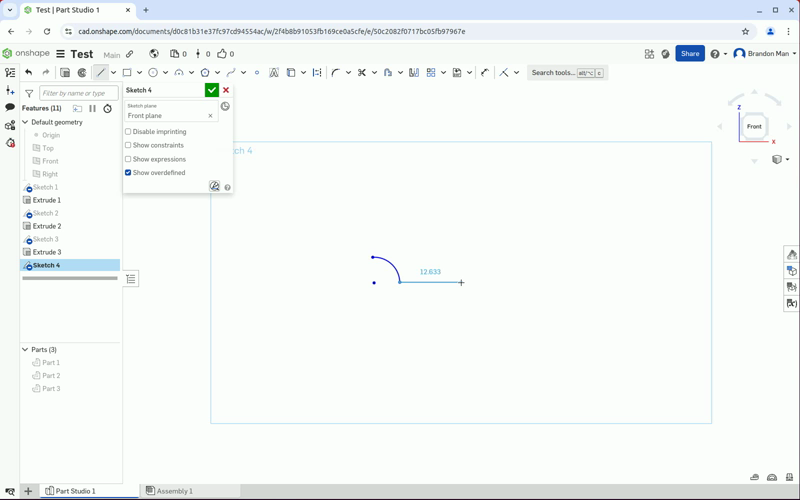
key_up(shift)
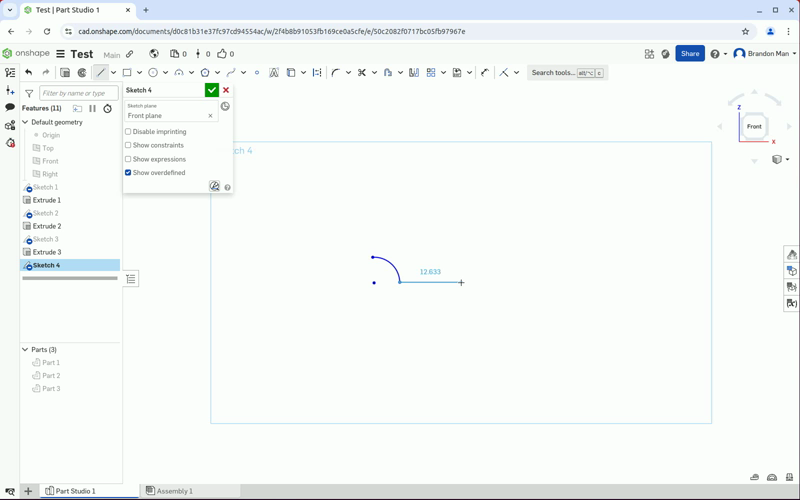
key_down(shift)
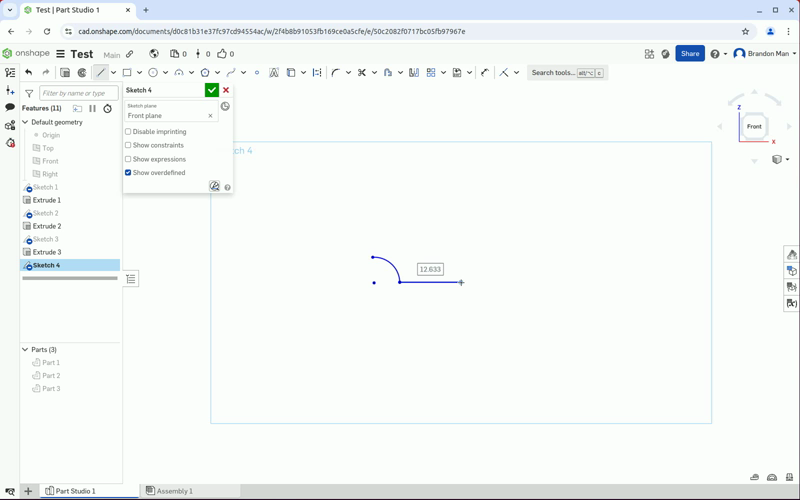
mouse_move(491, 282)
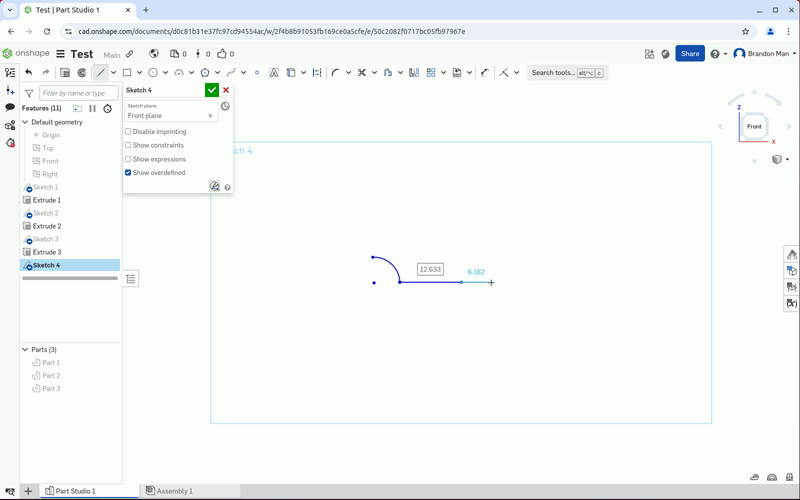
mouse_move(461, 251)
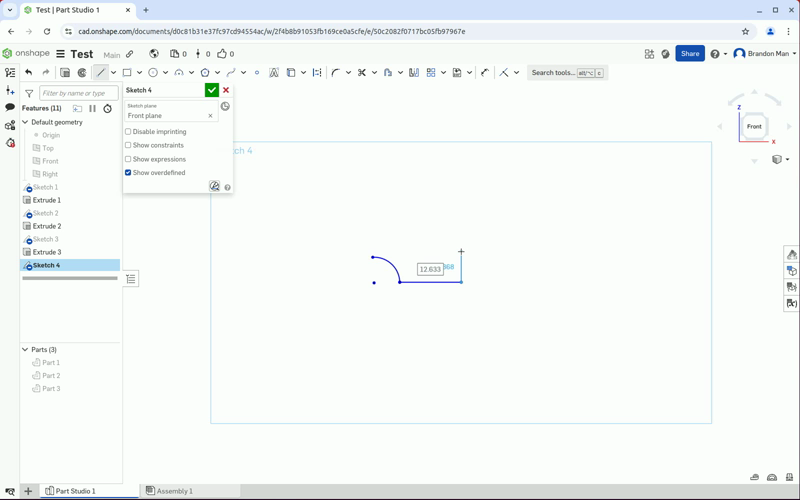
click(461, 251)
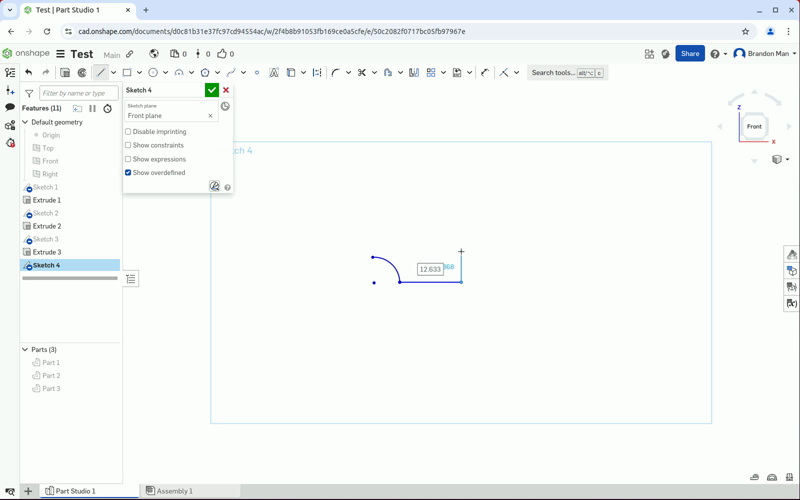
key_up(shift)
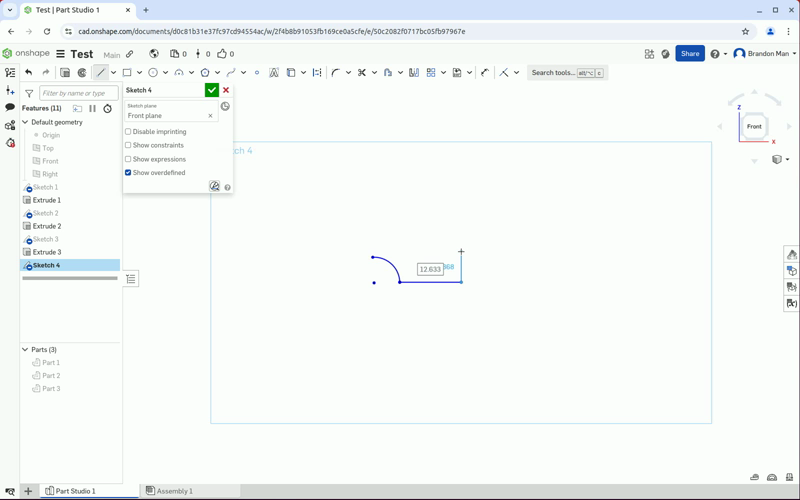
key_down(shift)
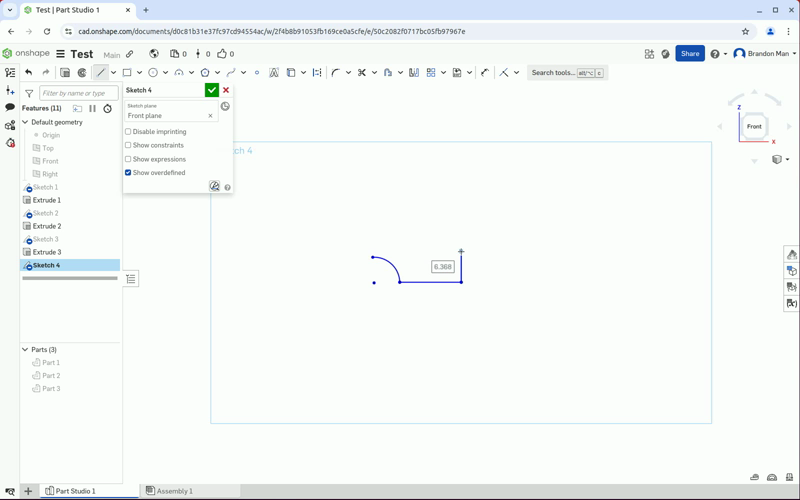
mouse_move(372, 257)
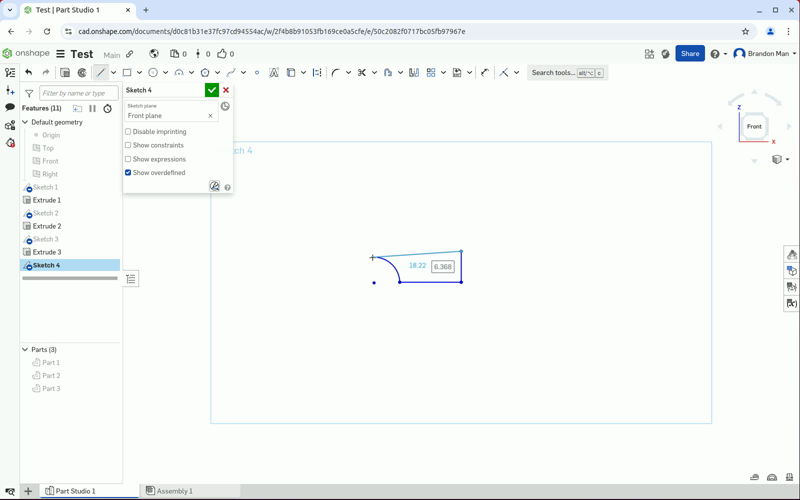
key_up(shift)
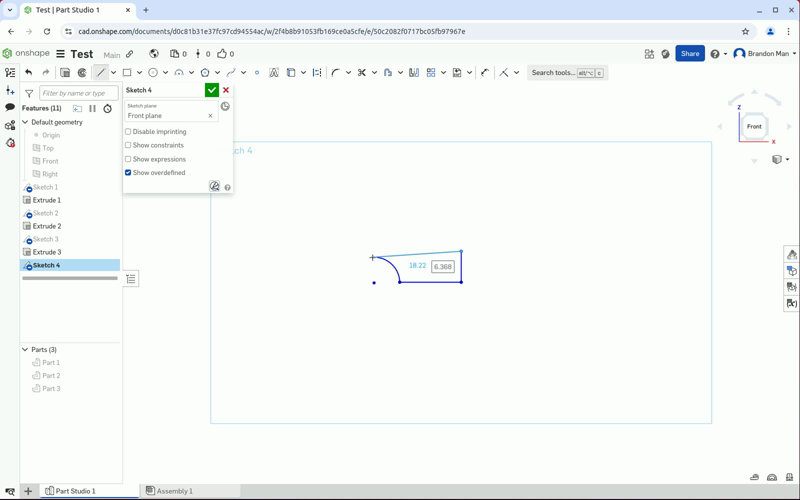
click(372, 257)
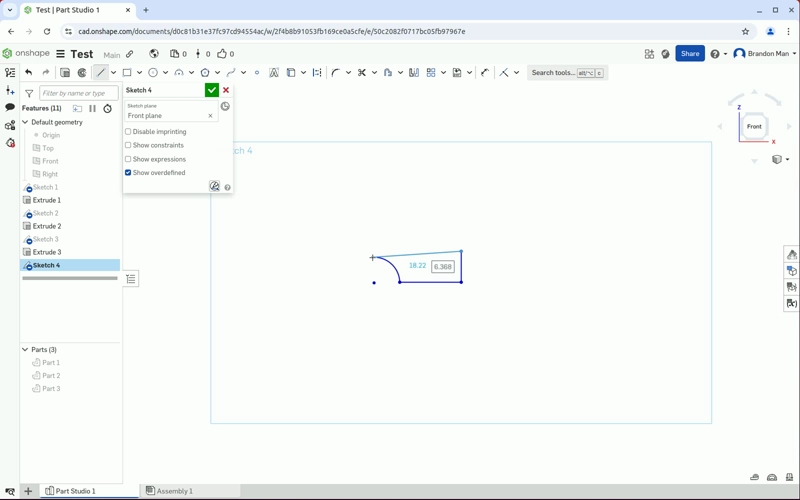
key(esc)
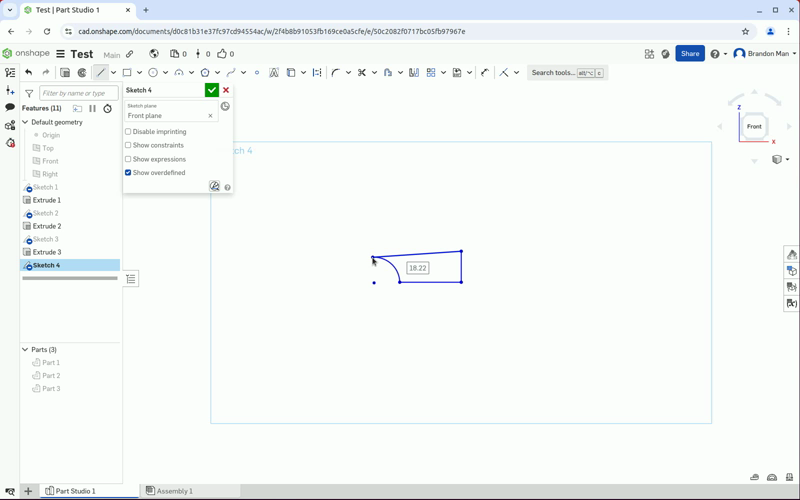
mouse_move(422, 279)
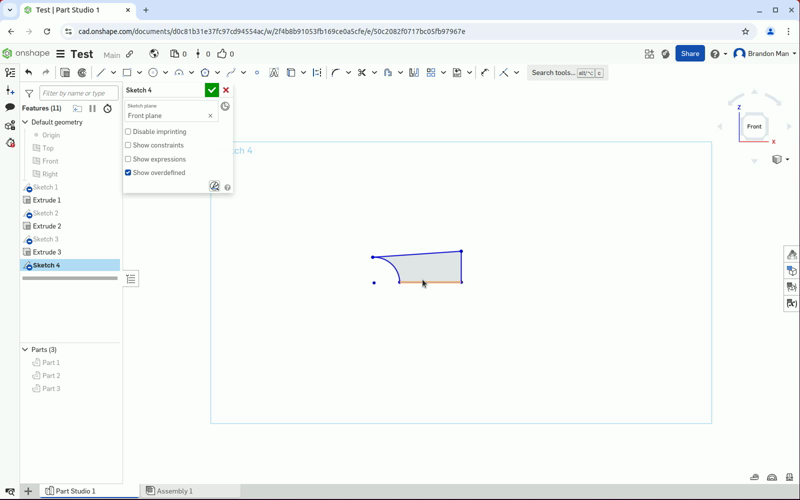
click(422, 279)
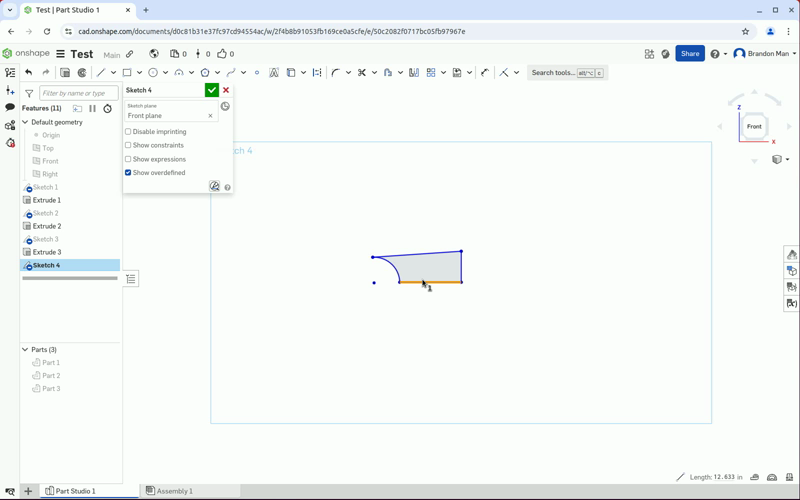
mouse_move(73, 352)
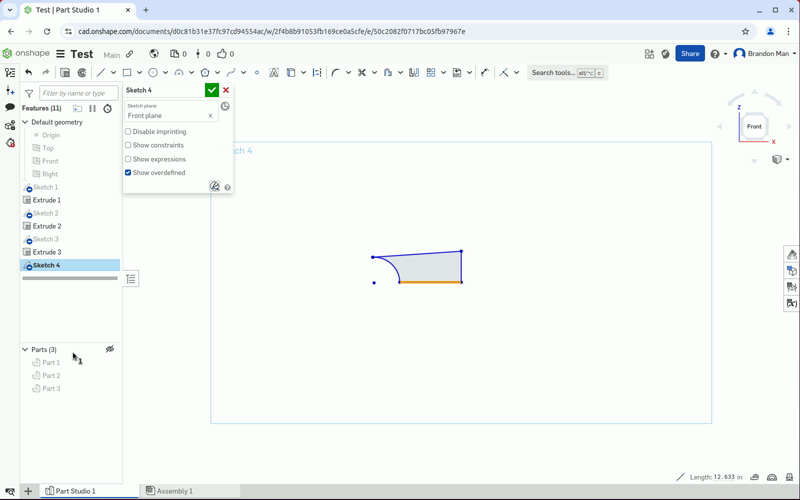
key(shift+y)
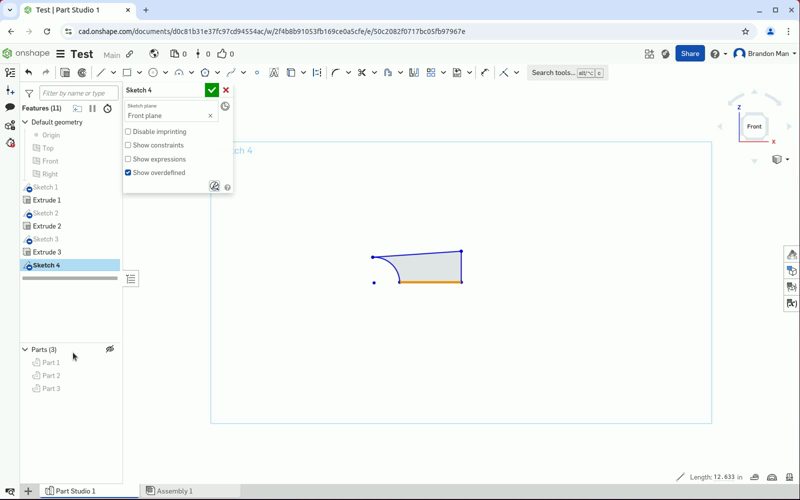
key(shift+e)
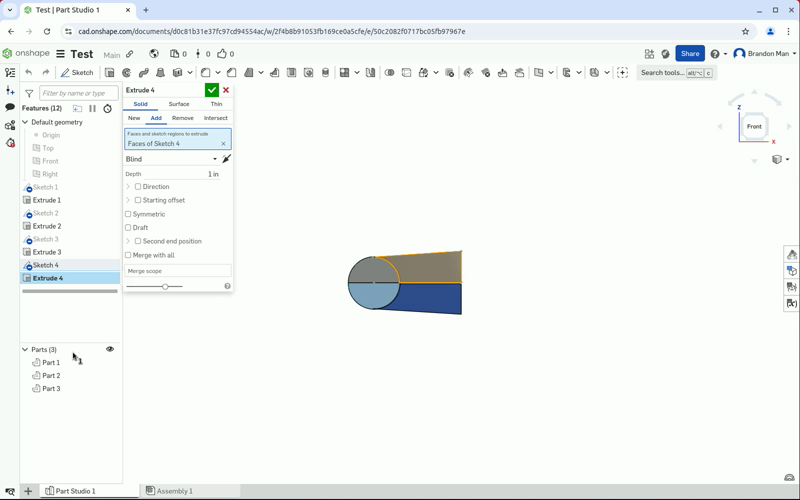
mouse_move(143, 106)
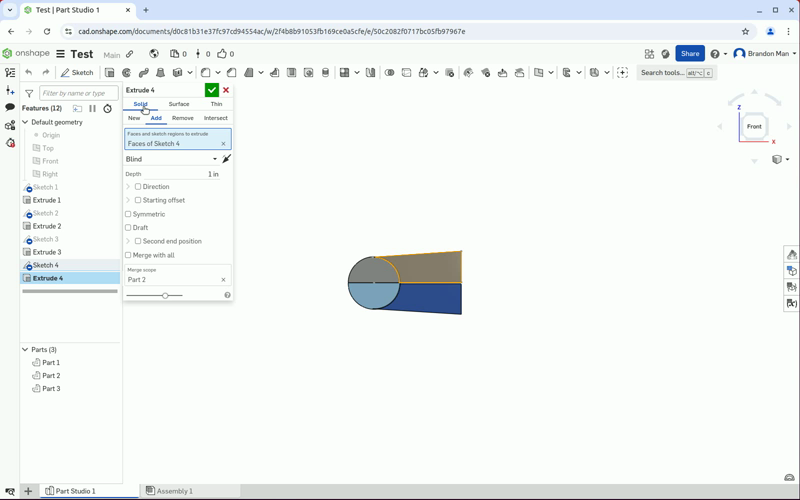
click(143, 106)
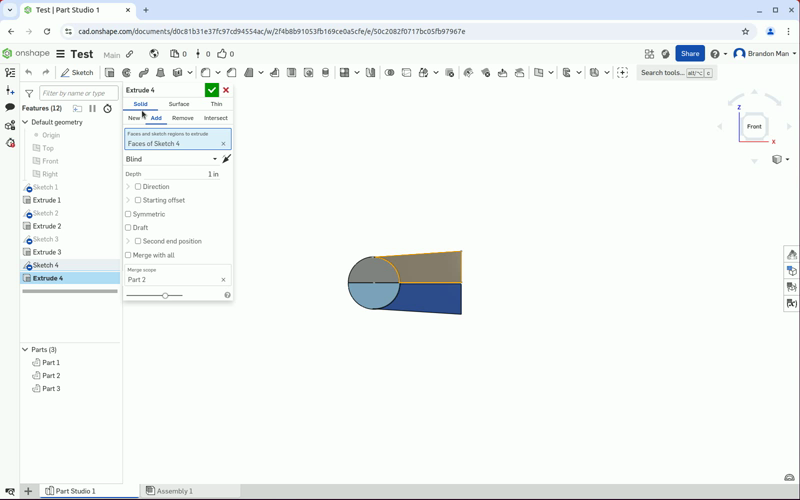
mouse_move(137, 120)
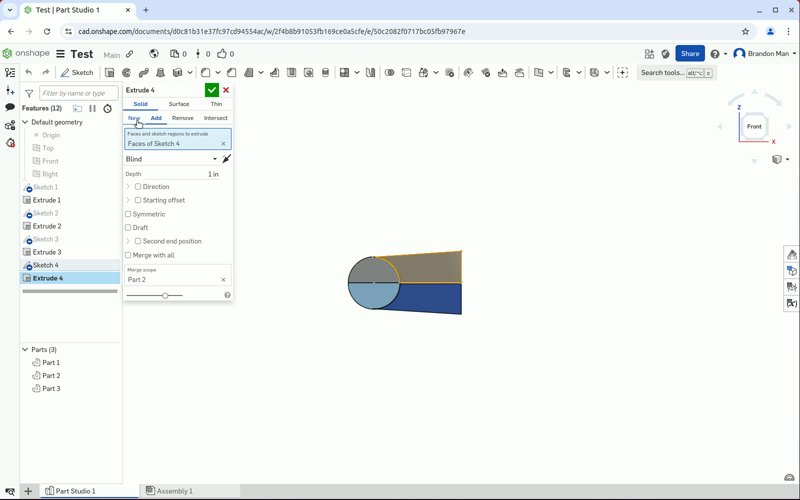
click(137, 120)
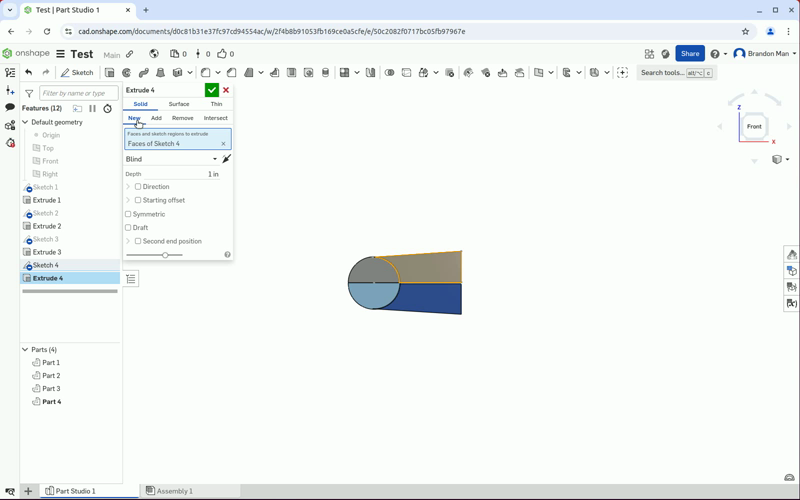
key(tab, 4)
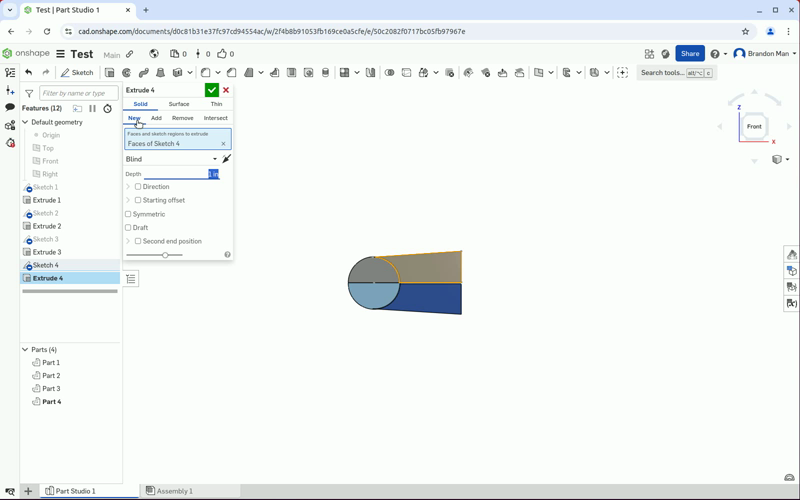
text(-0.482)
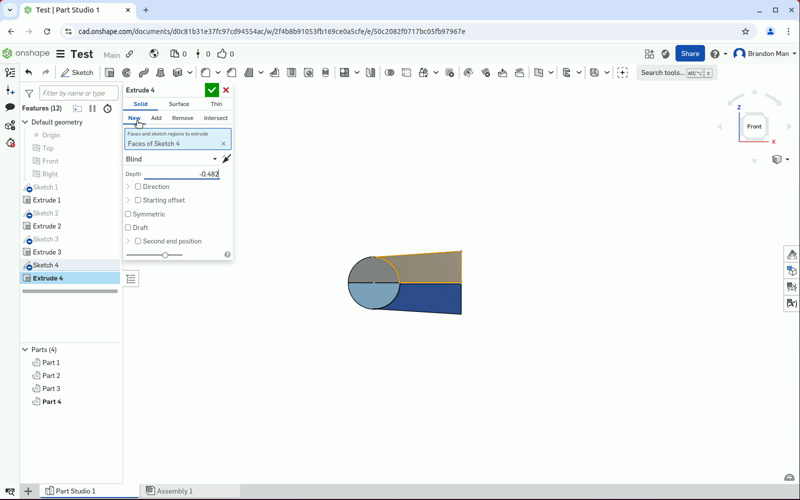
key(tab, 3)
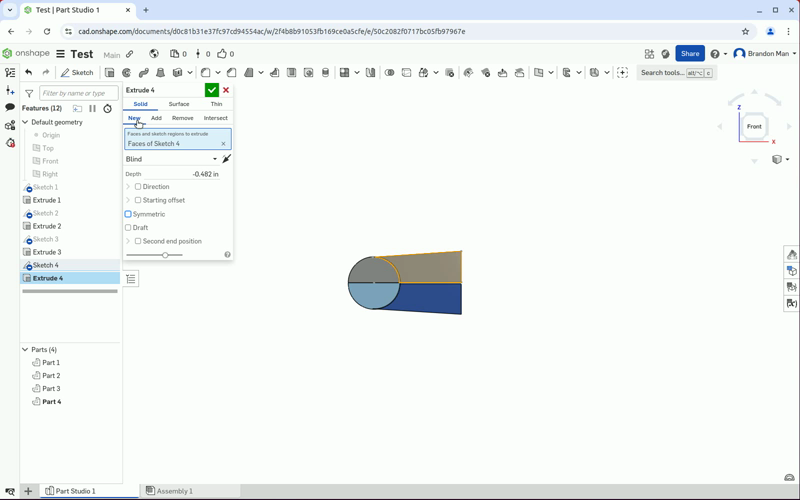
key(space)
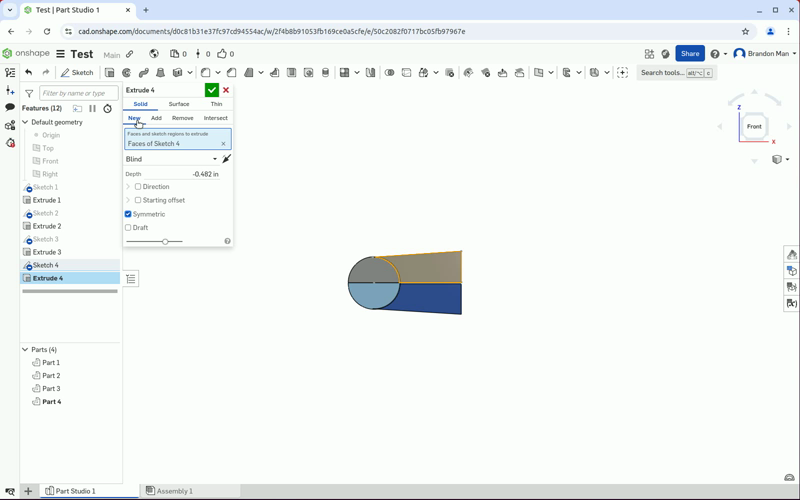
key(enter)
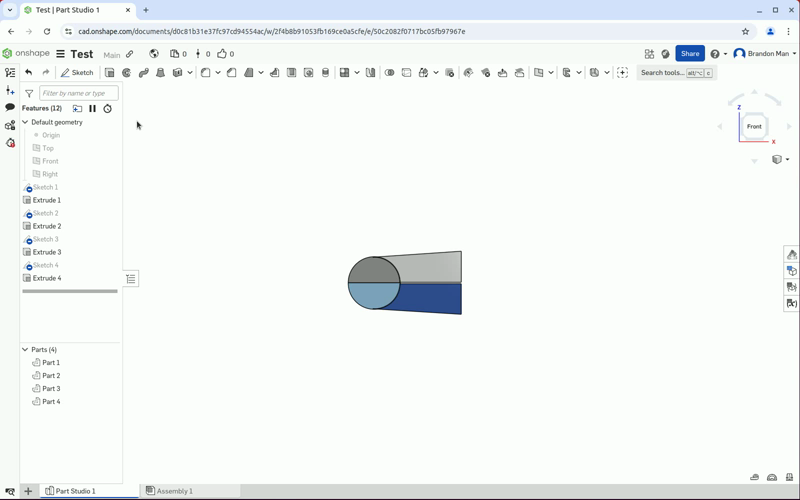
key(shift+h)
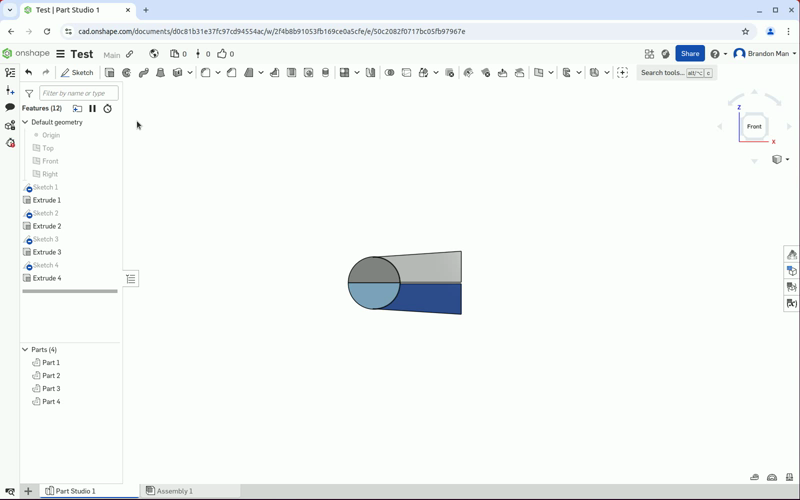
key(shift+h)
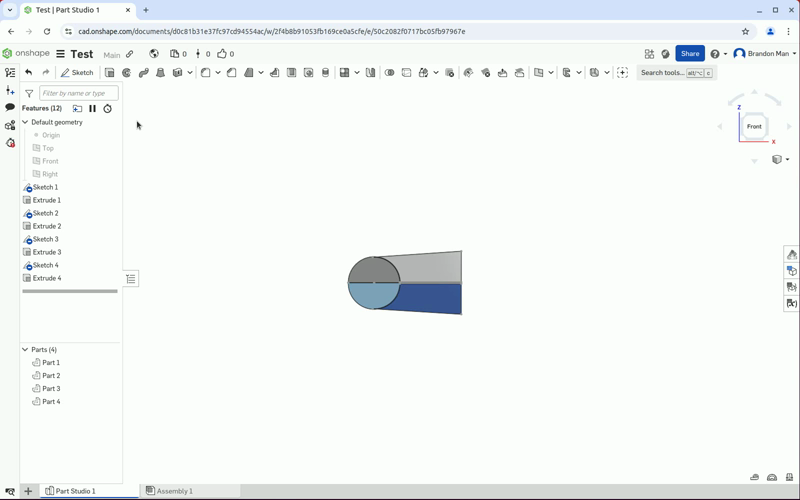
key(shift+7)
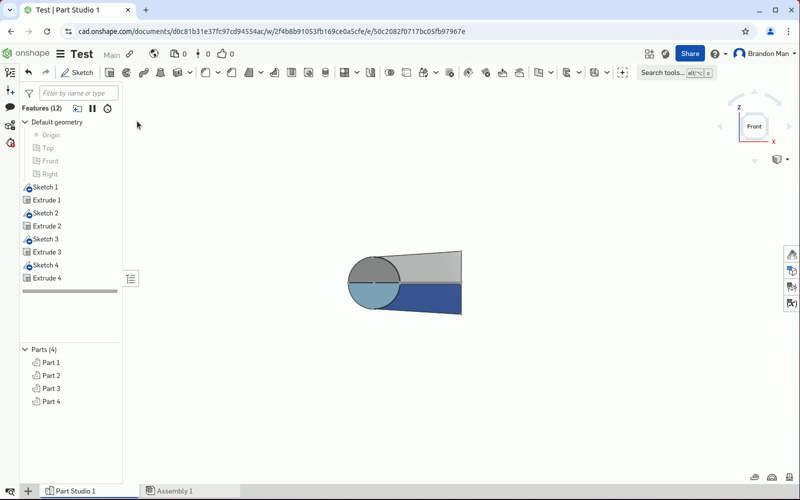
key(left, 2)
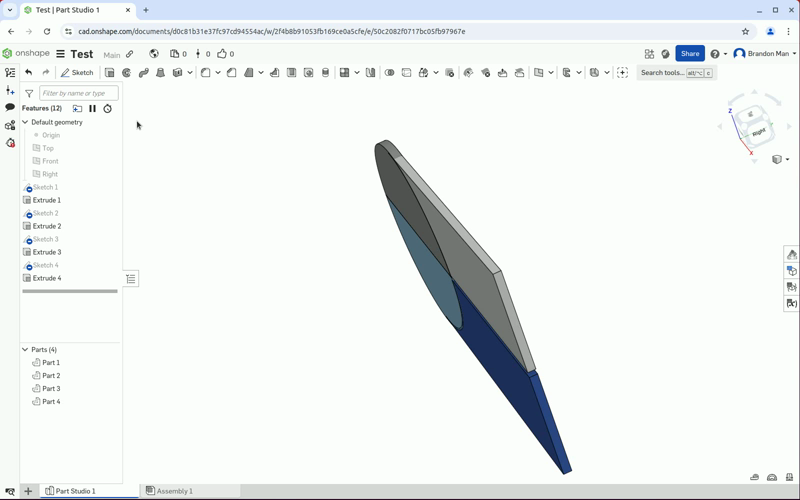
key(down, 2)
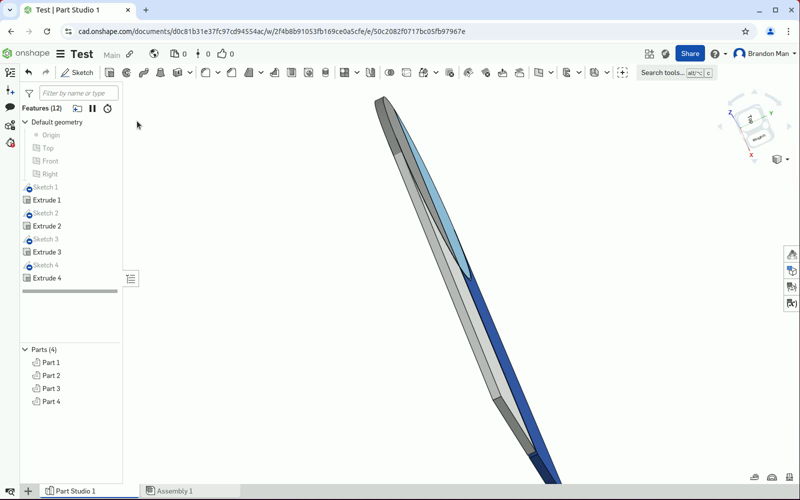
key(up, 2)
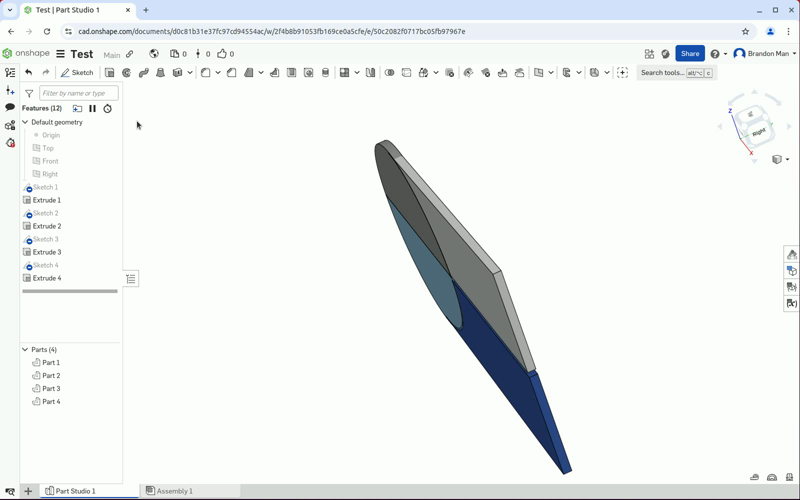
key(right, 2)
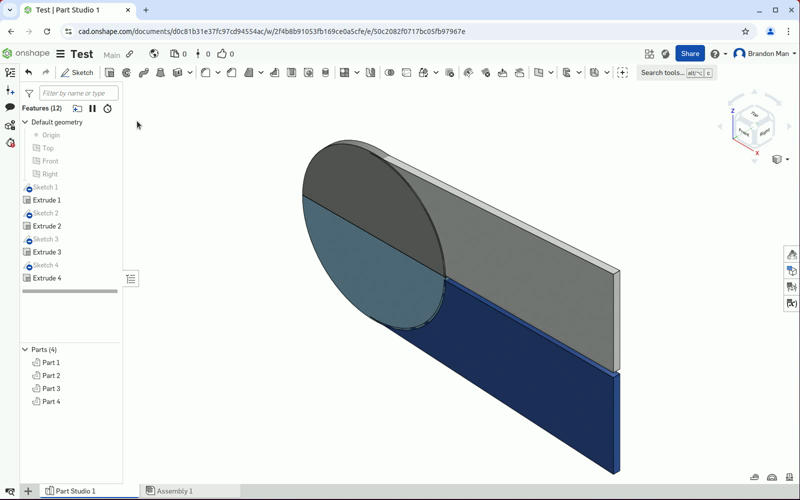
mouse_move(73, 189)
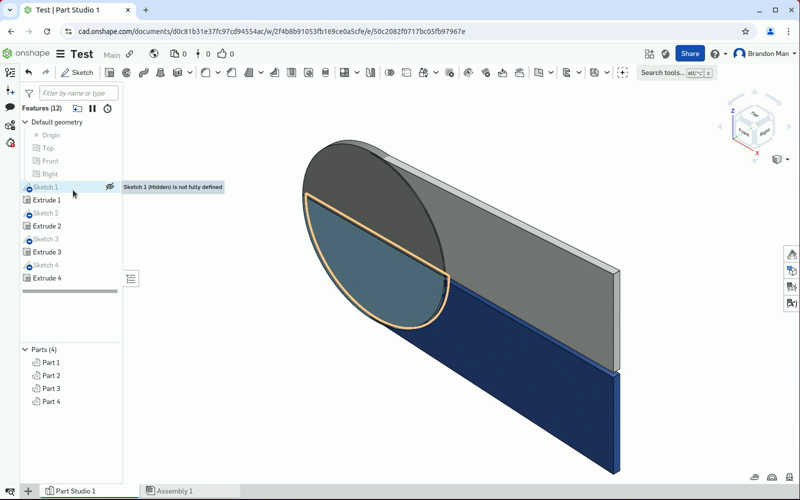
click(73, 189)